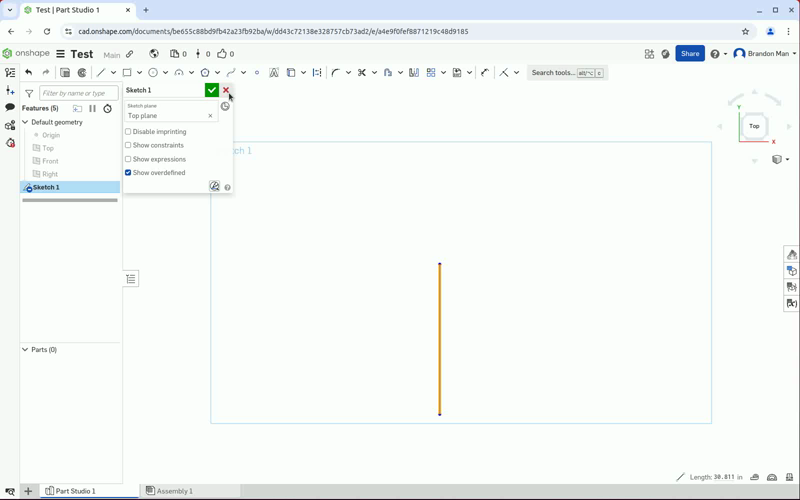
key(shift+h)
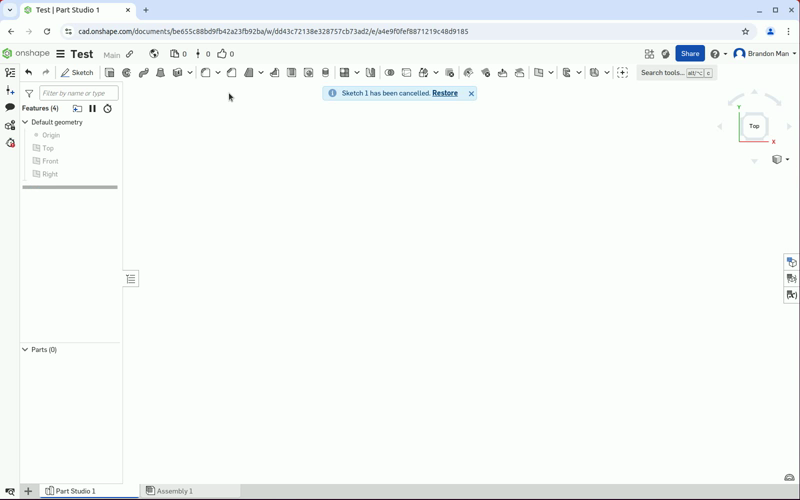
mouse_move(73, 352)
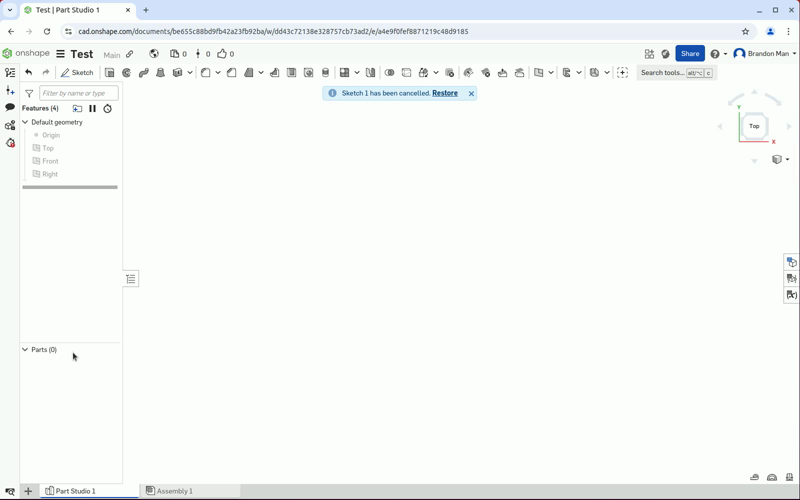
key(y)
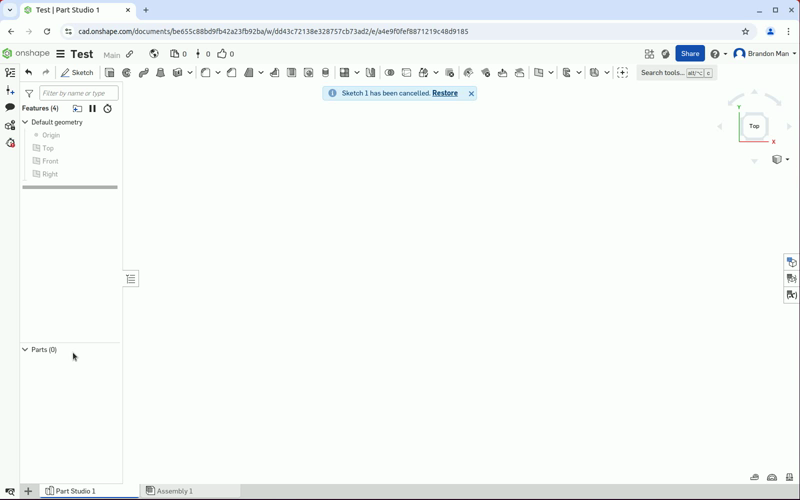
key(shift+p)
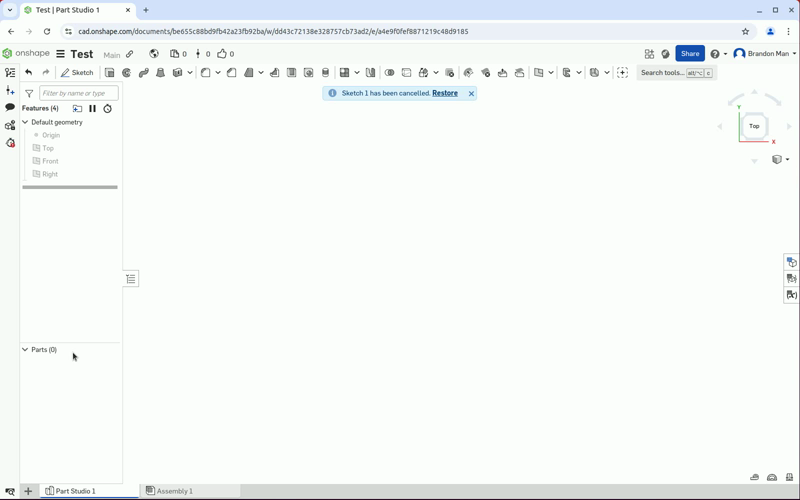
key(space)
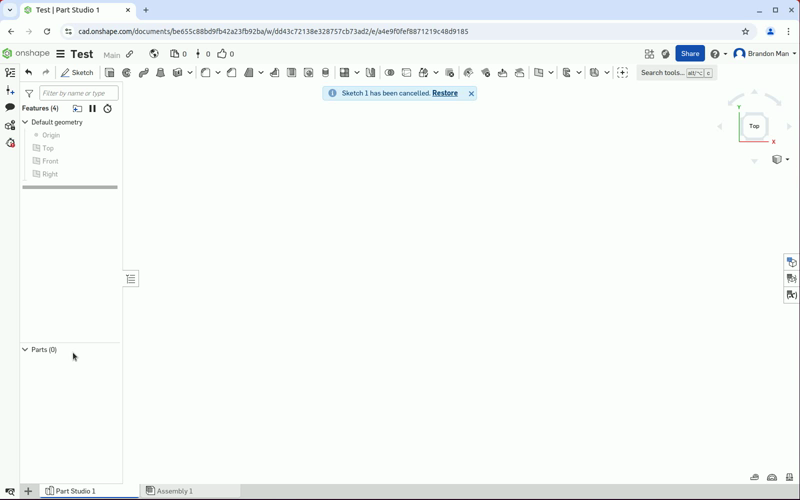
key_down(shift)
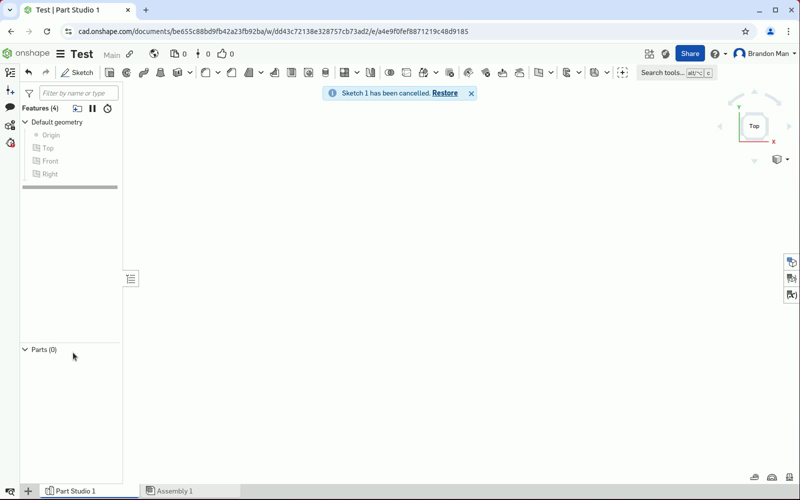
key(up)
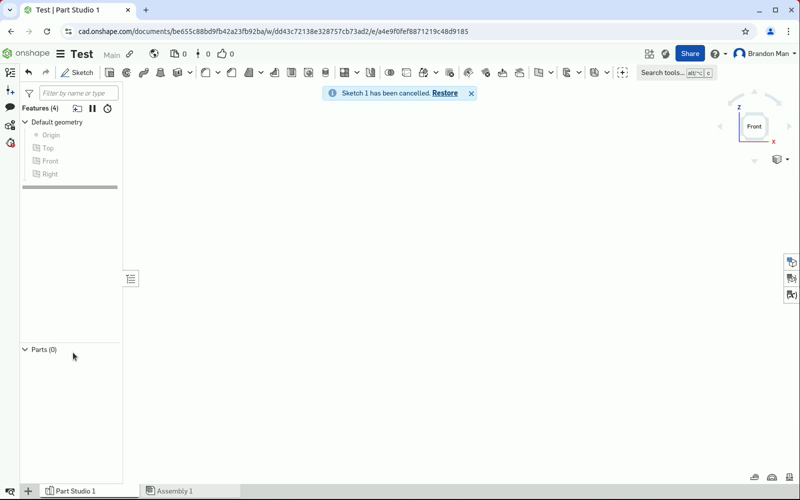
key_up(shift)
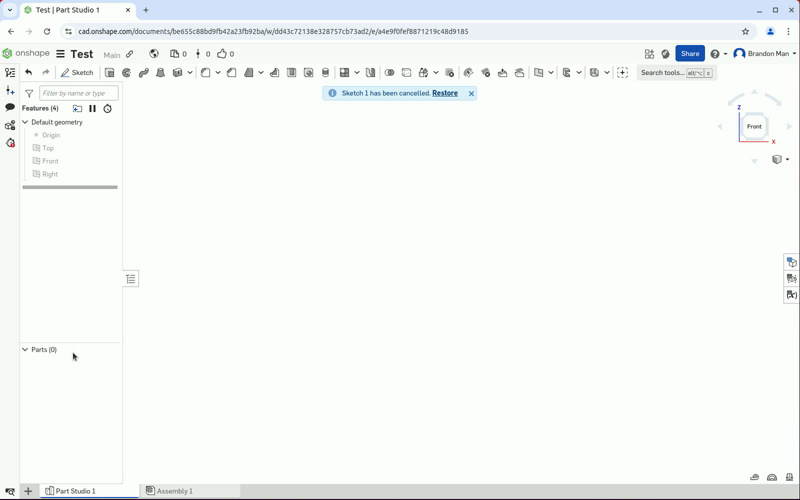
mouse_move(73, 352)
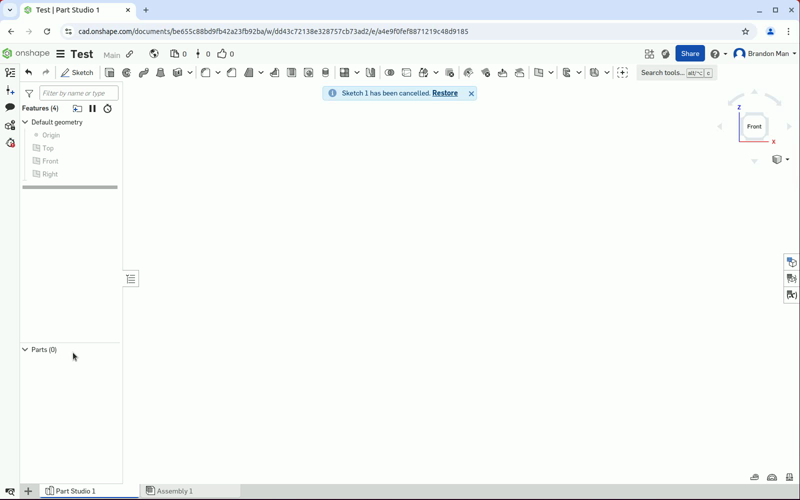
key(shift+y)
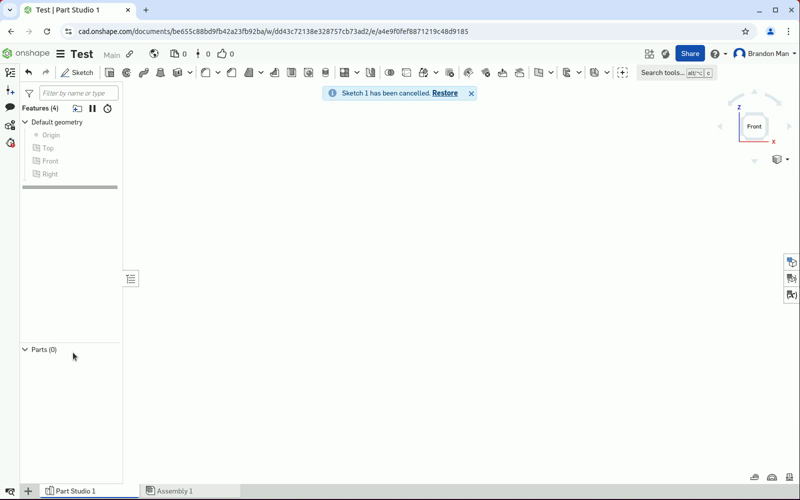
key(shift+s)
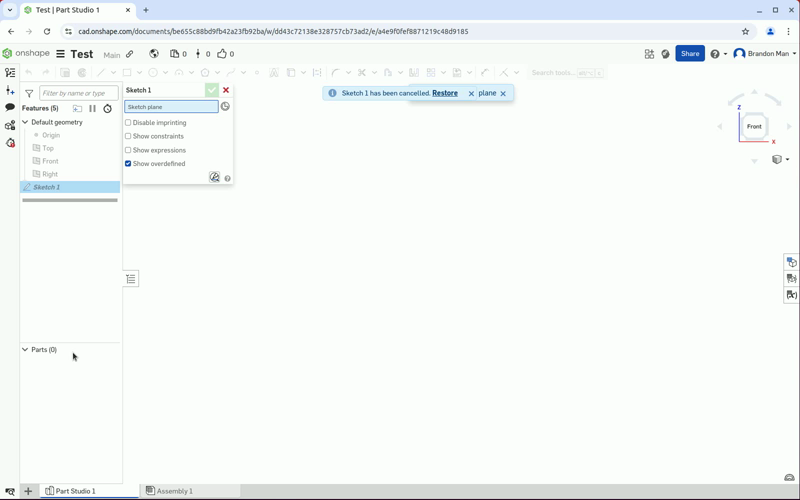
mouse_move(73, 163)
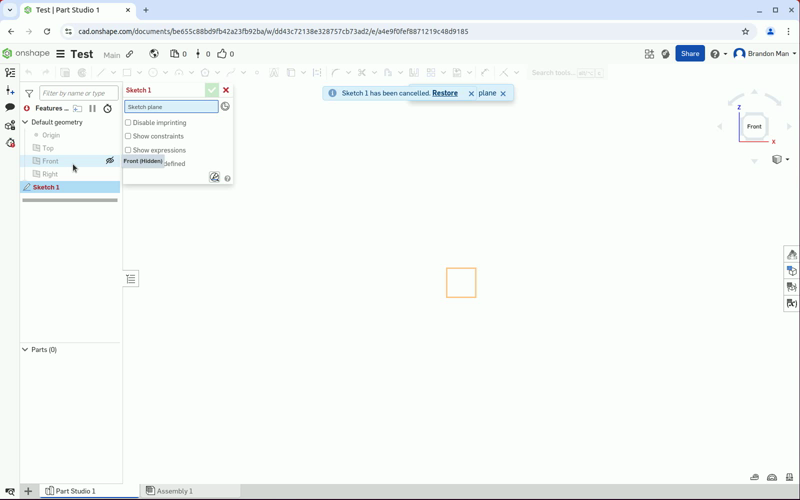
click(73, 163)
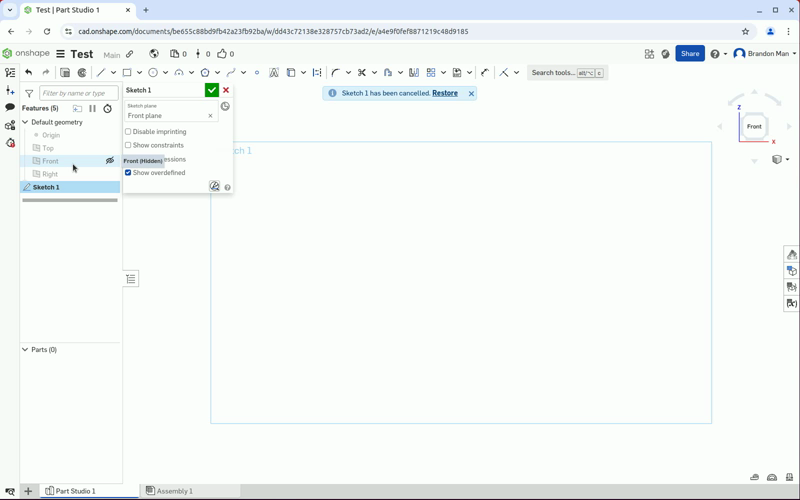
mouse_move(73, 352)
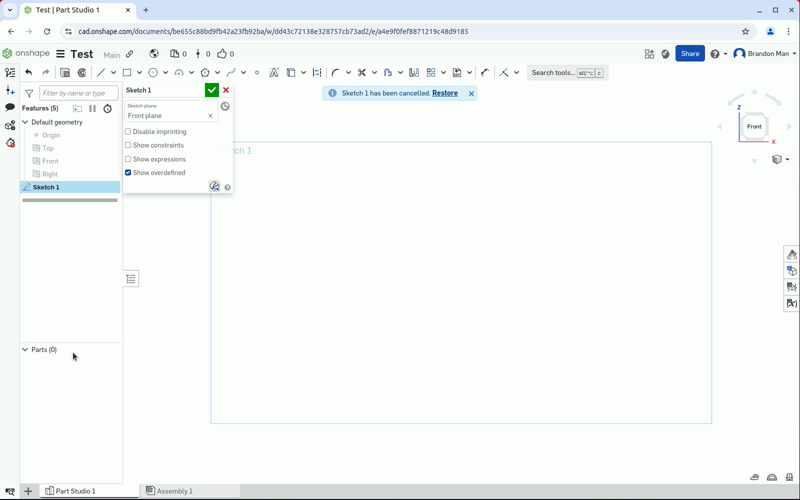
key(y)
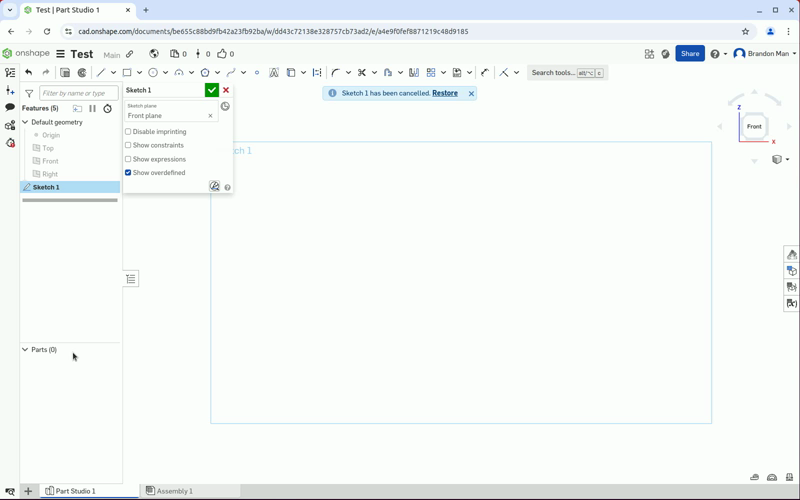
key(l)
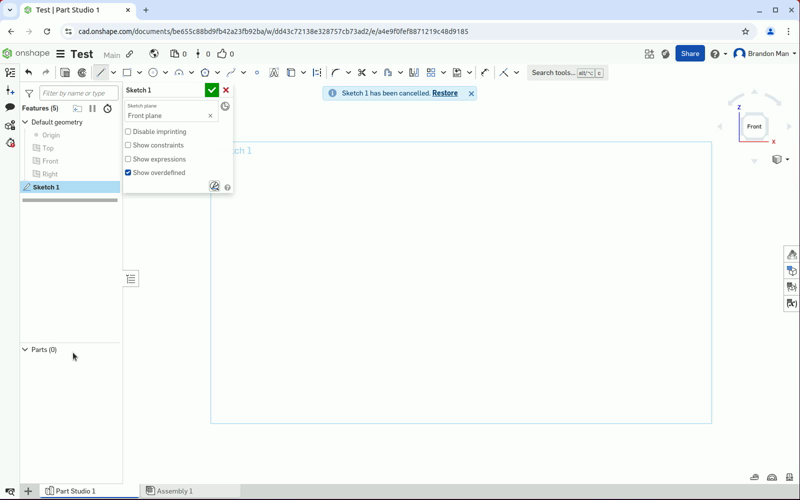
key_down(shift)
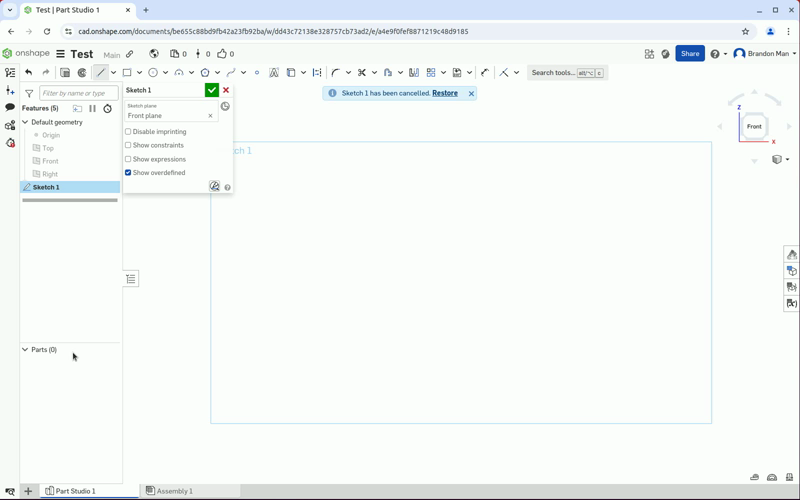
mouse_move(443, 279)
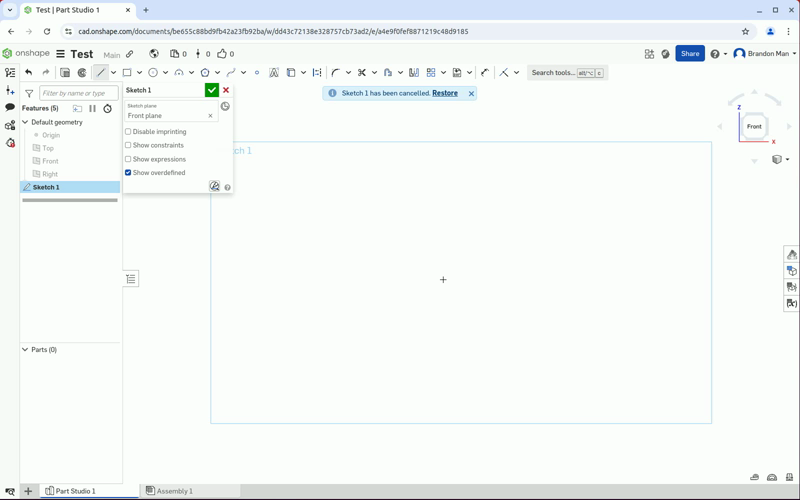
click(443, 279)
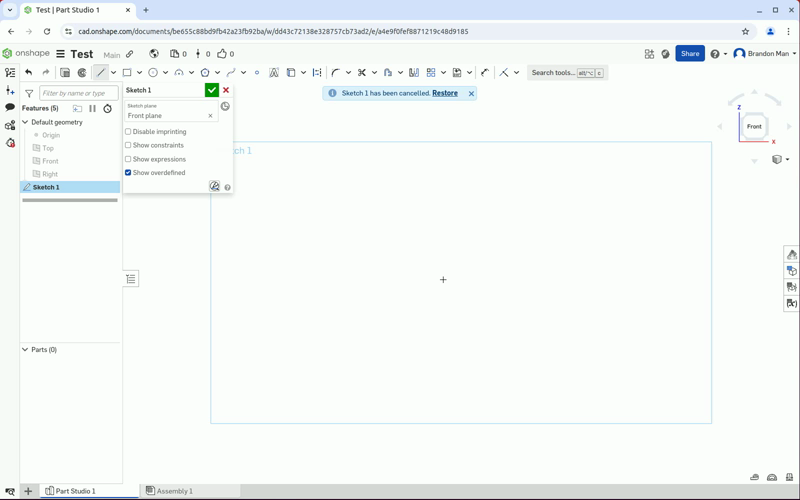
key_up(shift)
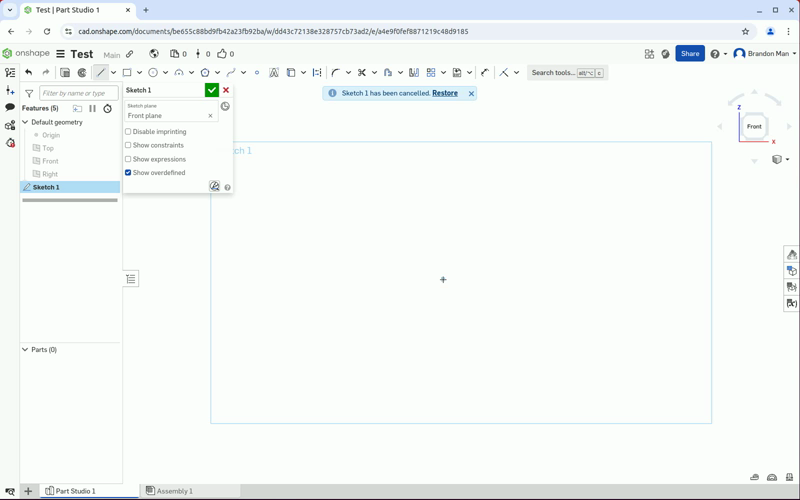
key_down(shift)
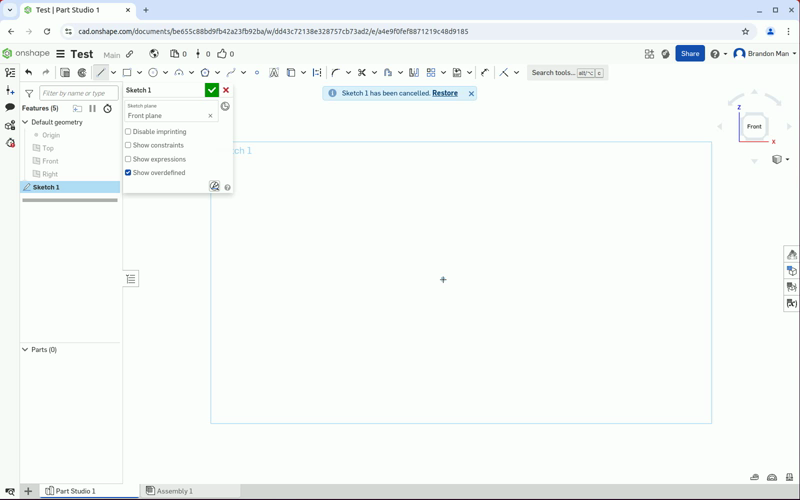
mouse_move(531, 256)
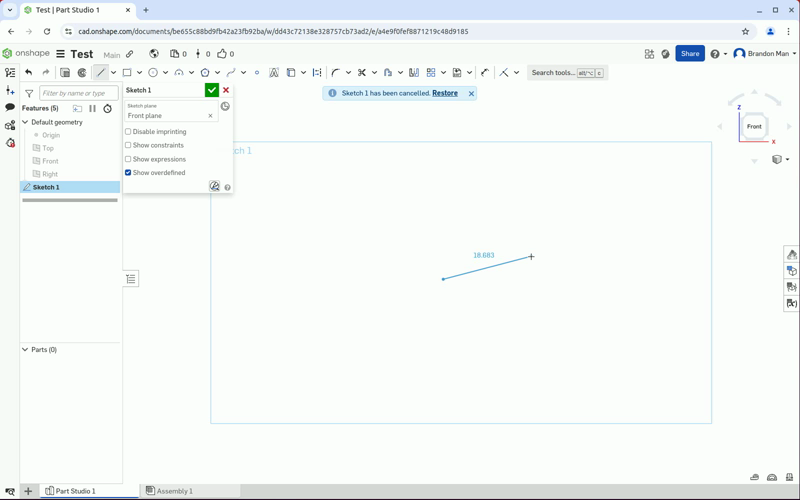
click(531, 256)
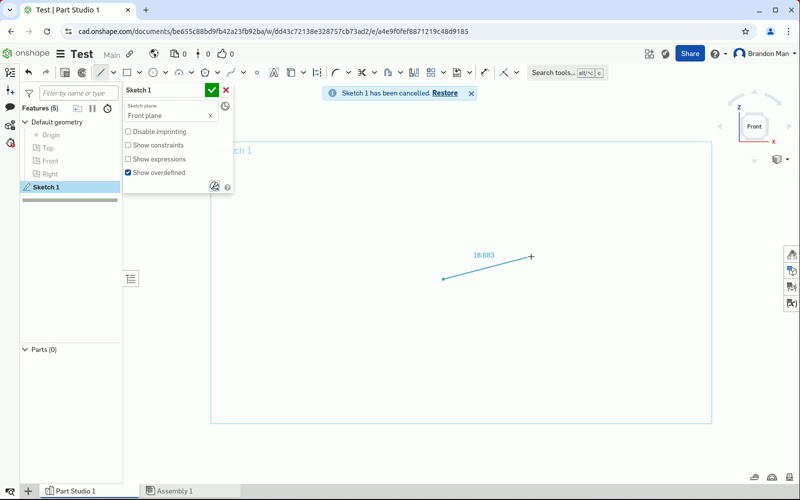
key_up(shift)
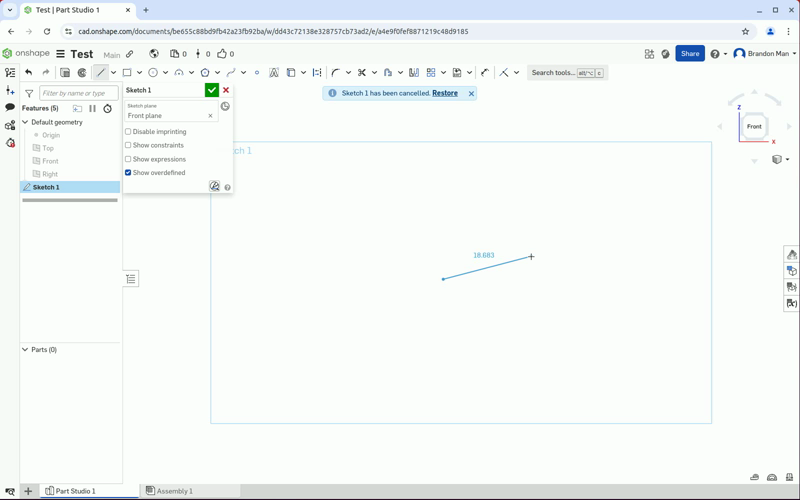
key_down(shift)
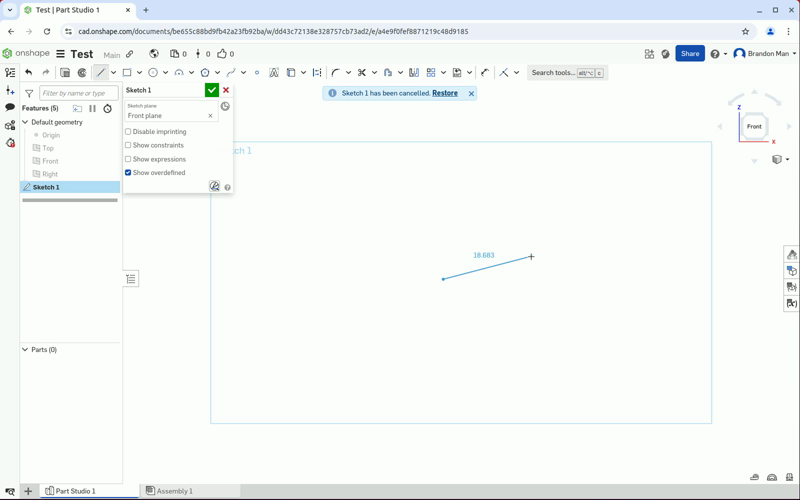
mouse_move(561, 256)
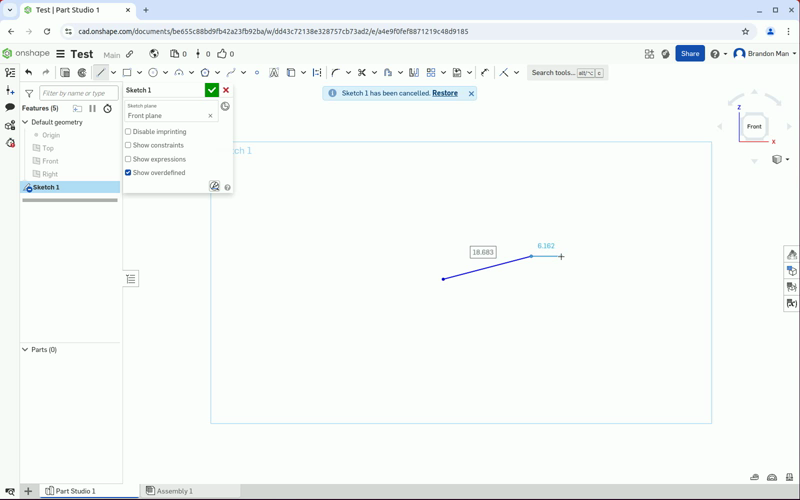
mouse_move(531, 253)
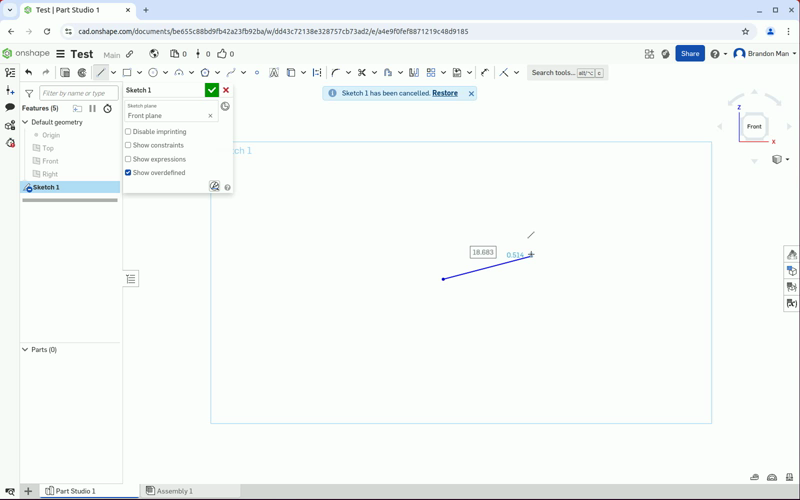
scroll(6)
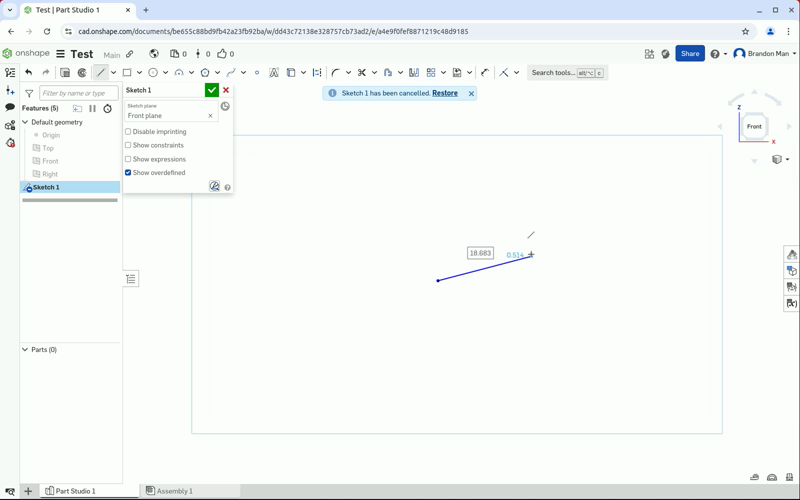
scroll(6)
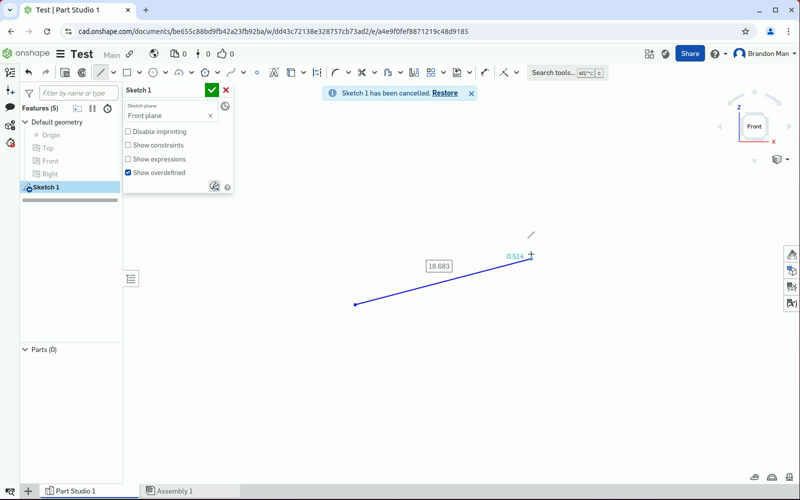
scroll(6)
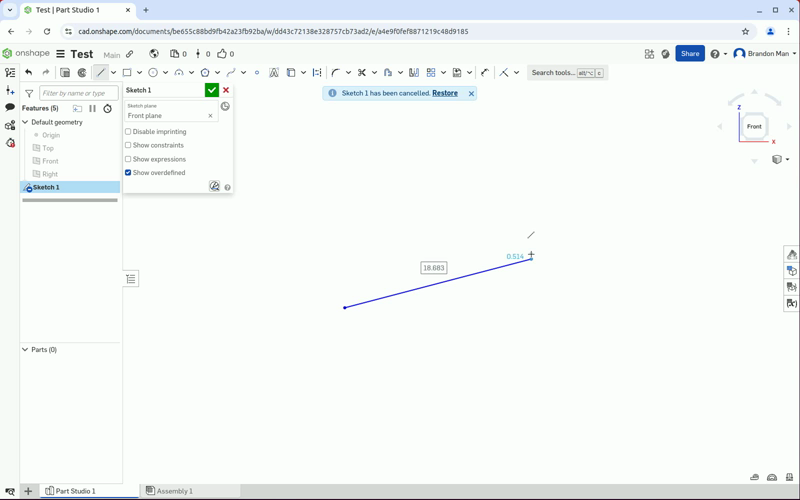
scroll(6)
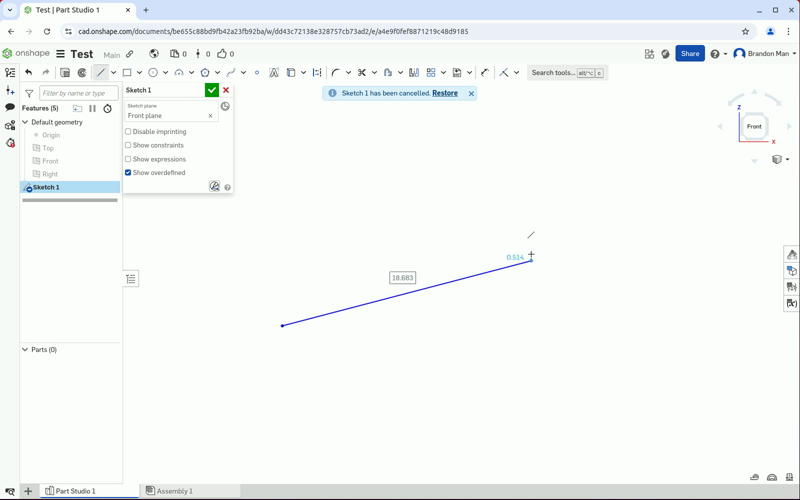
scroll(6)
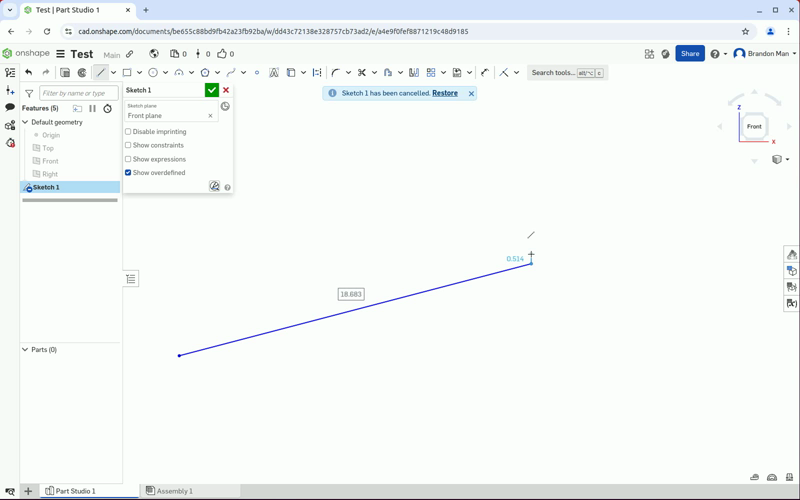
scroll(6)
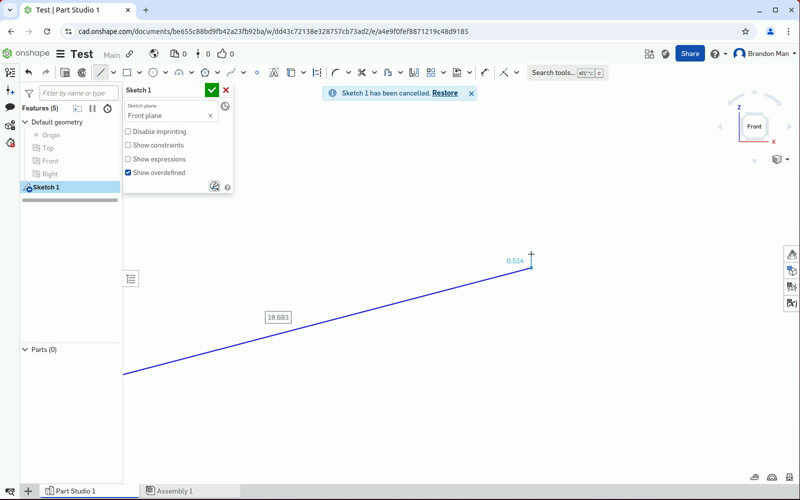
scroll(6)
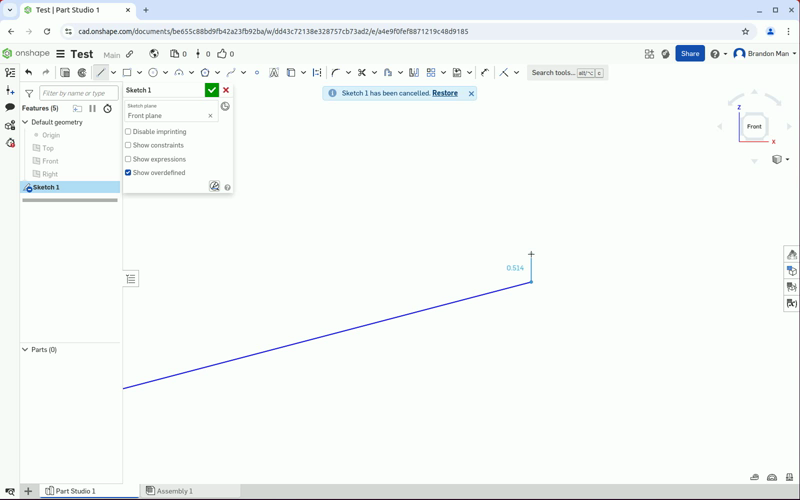
click(531, 253)
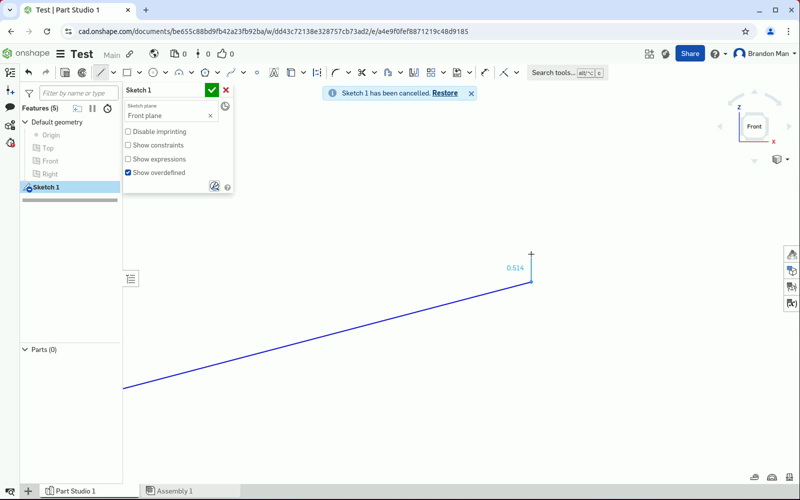
scroll(-6)
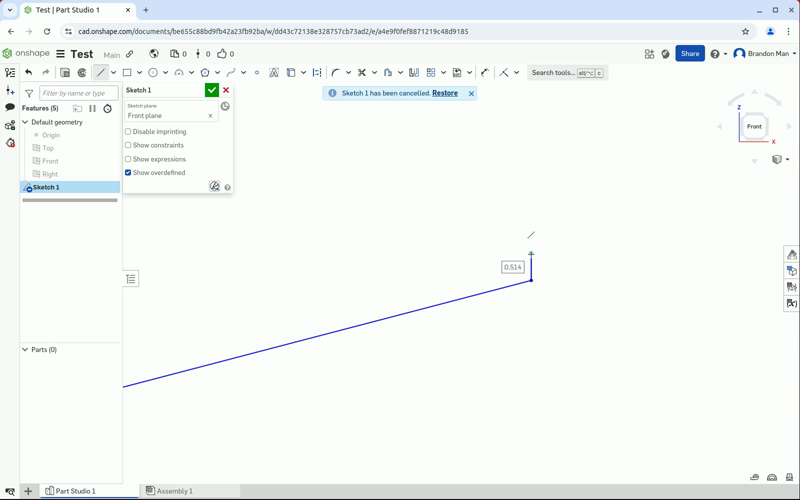
scroll(-6)
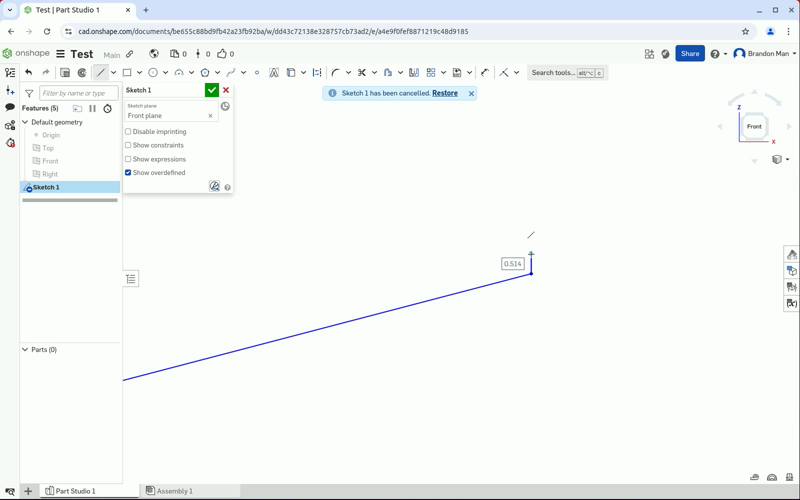
scroll(-6)
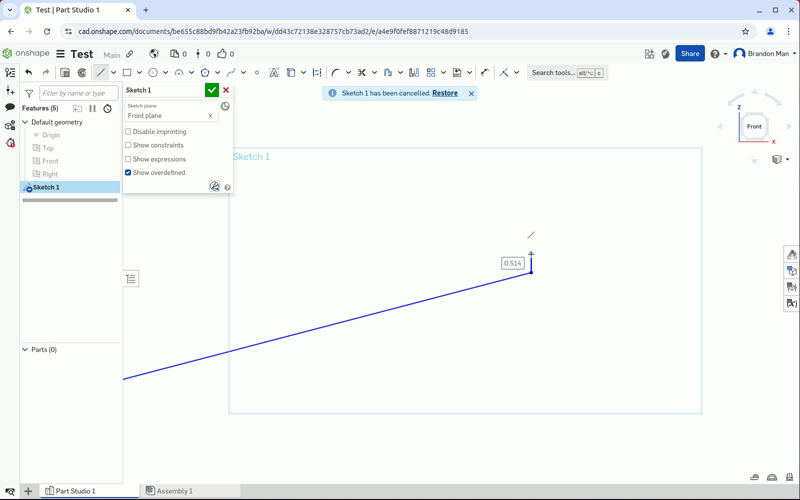
scroll(-6)
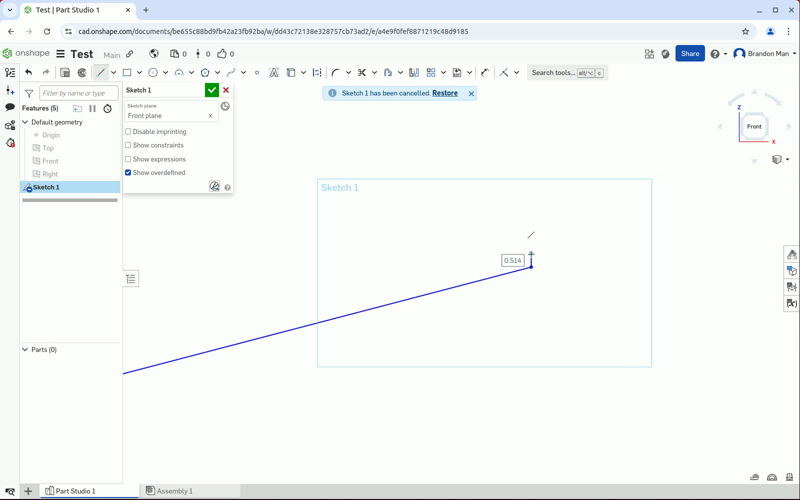
scroll(-6)
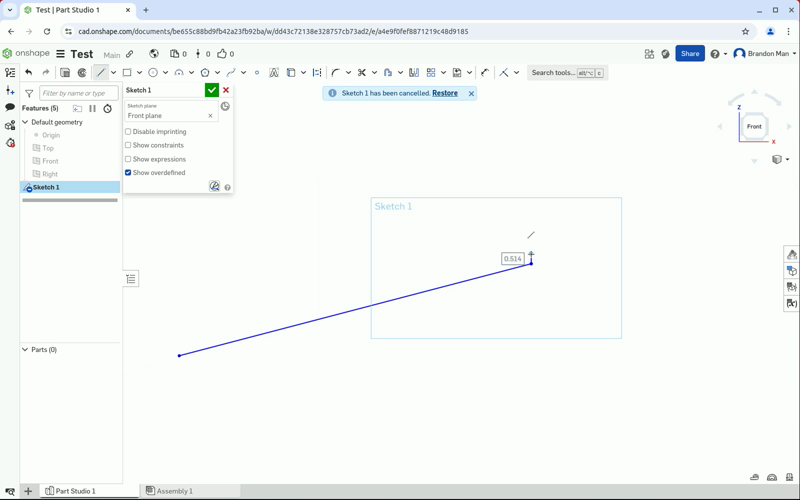
scroll(-6)
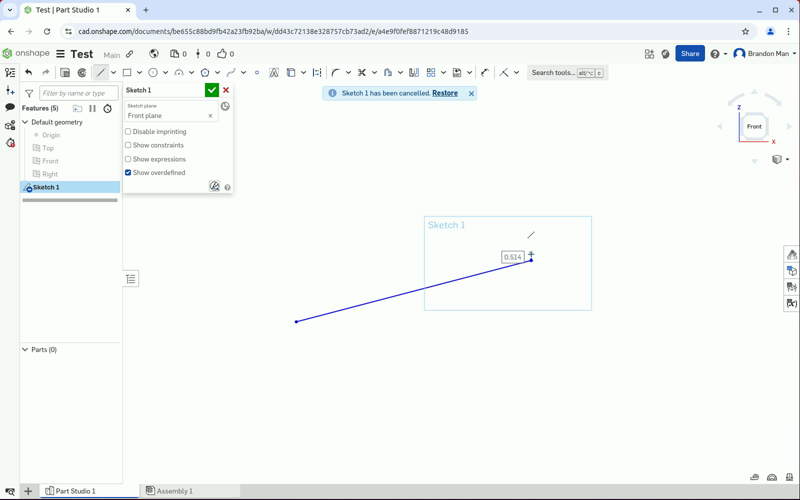
scroll(-6)
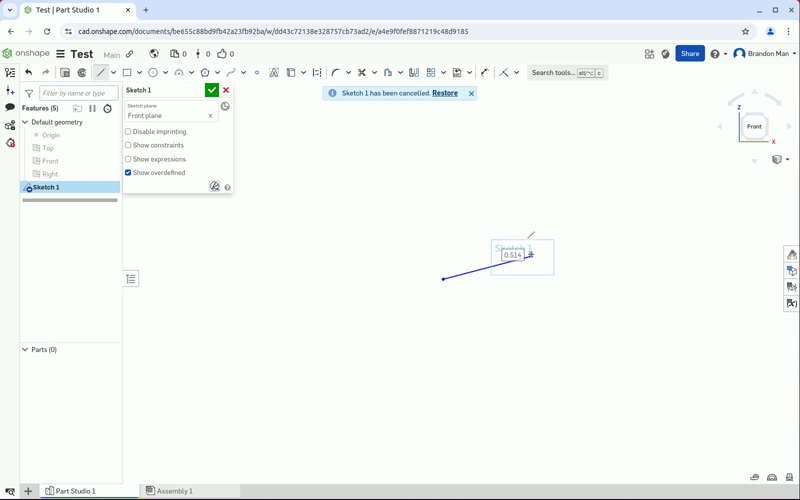
key_up(shift)
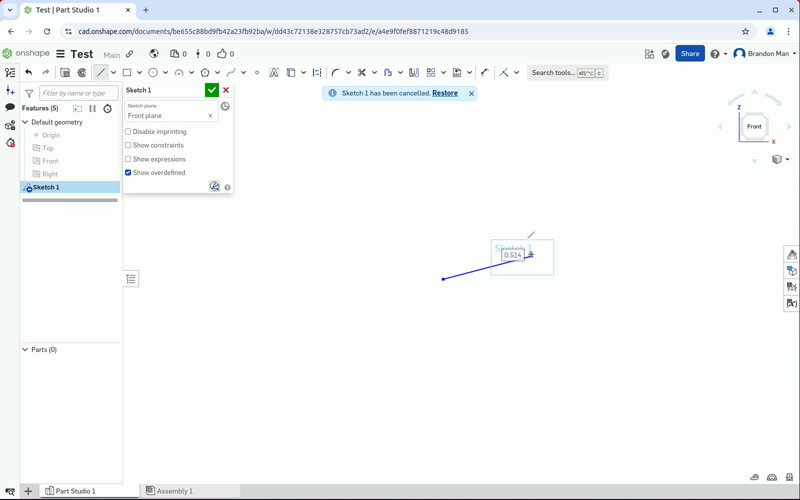
key_down(shift)
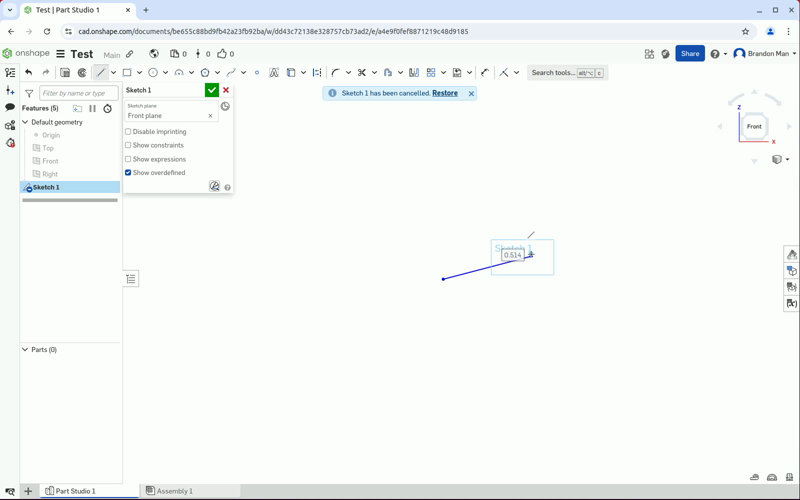
mouse_move(443, 276)
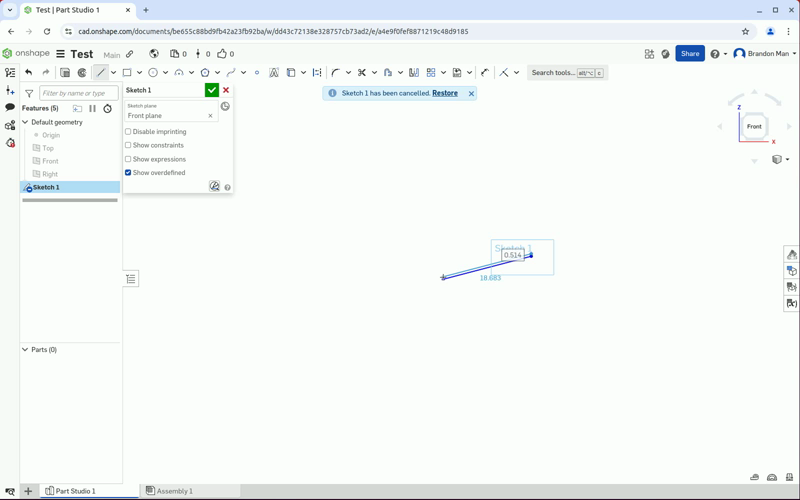
scroll(6)
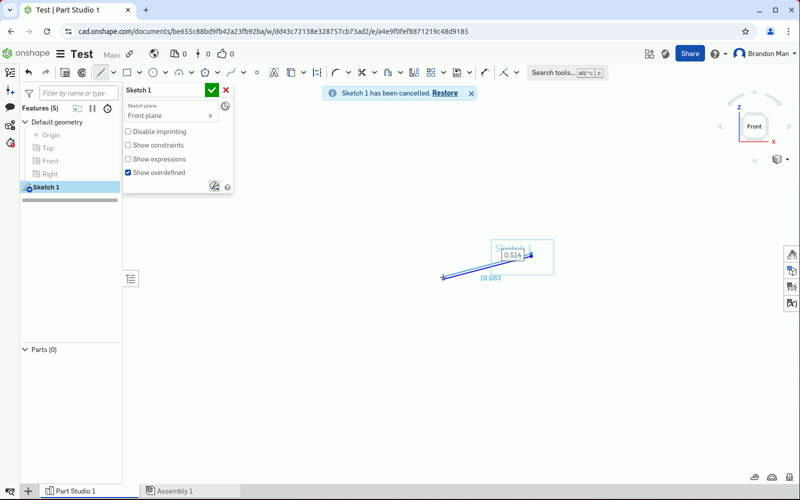
scroll(6)
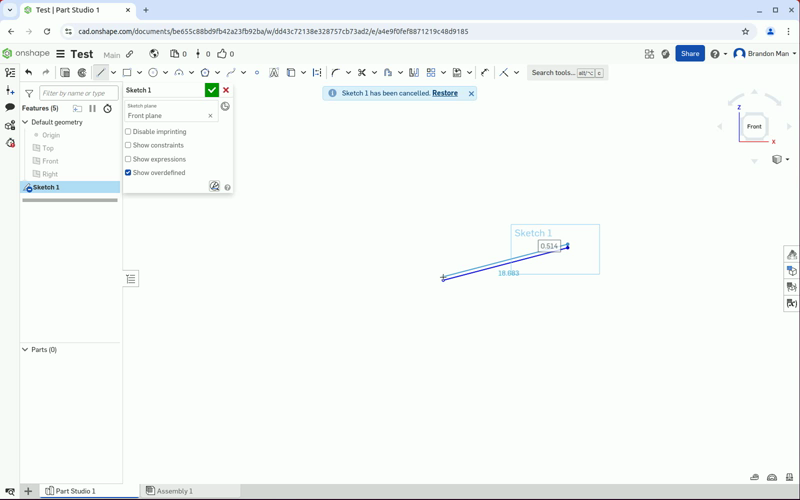
scroll(6)
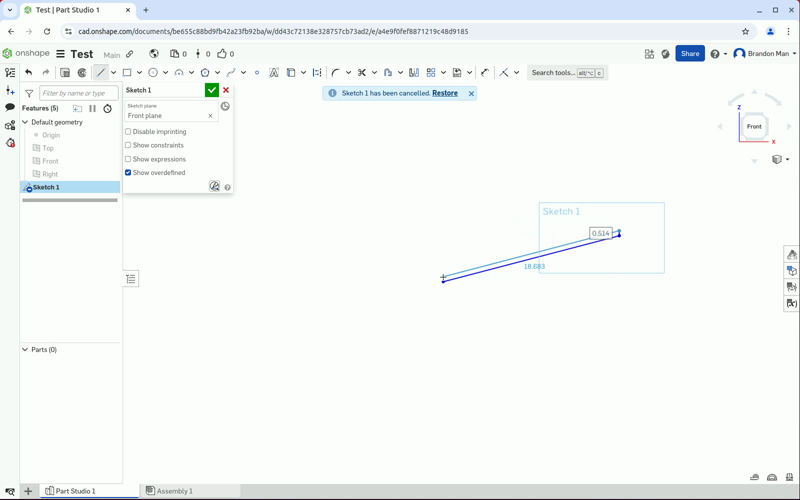
scroll(6)
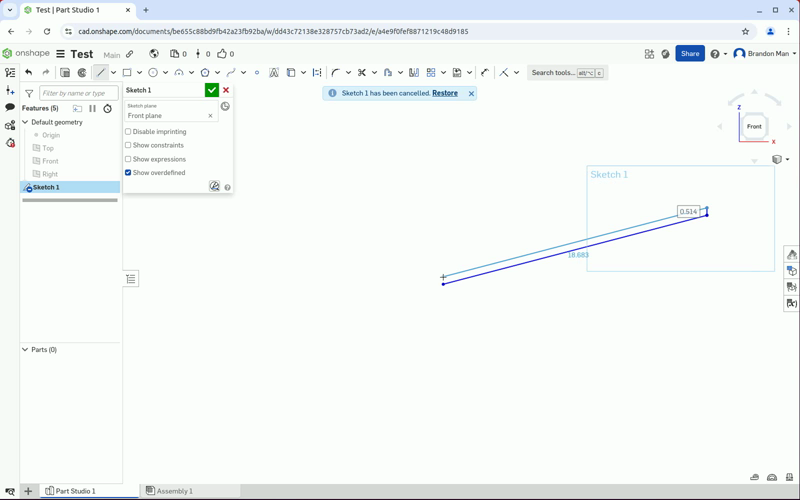
scroll(6)
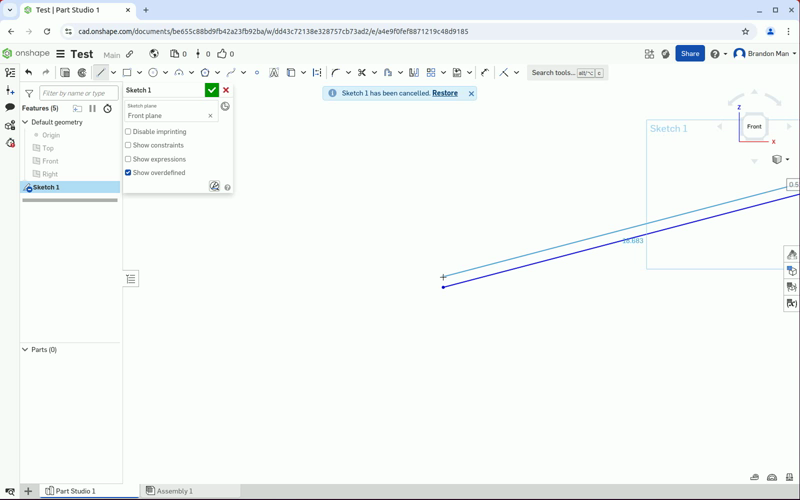
scroll(6)
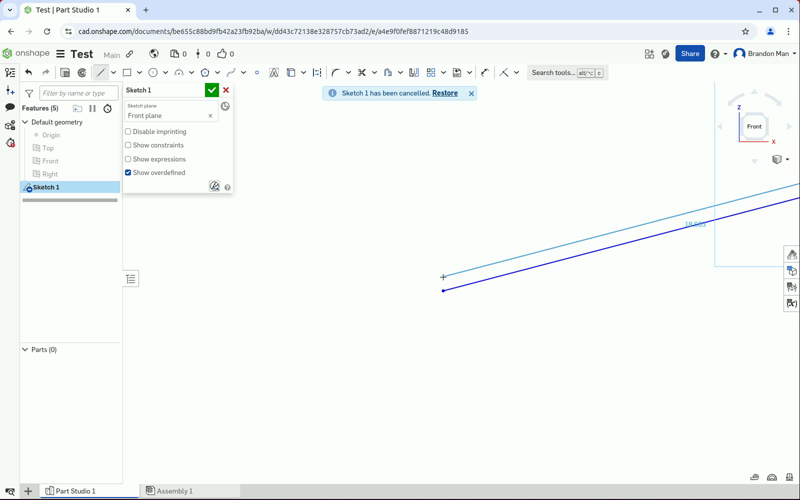
scroll(6)
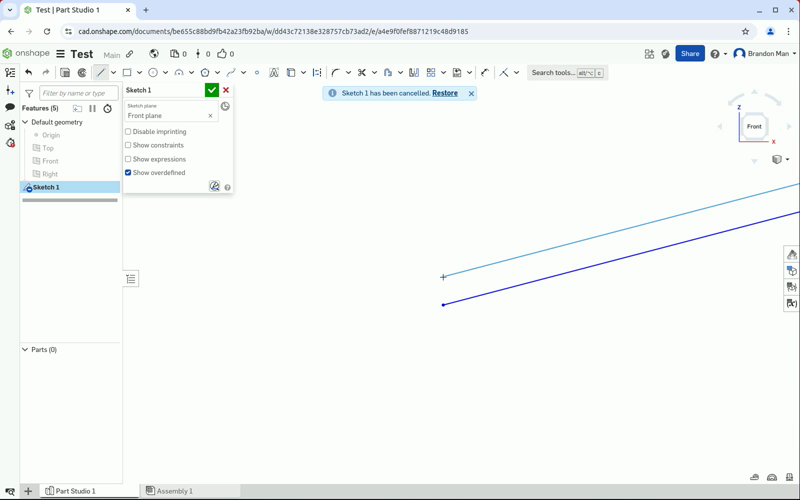
click(443, 276)
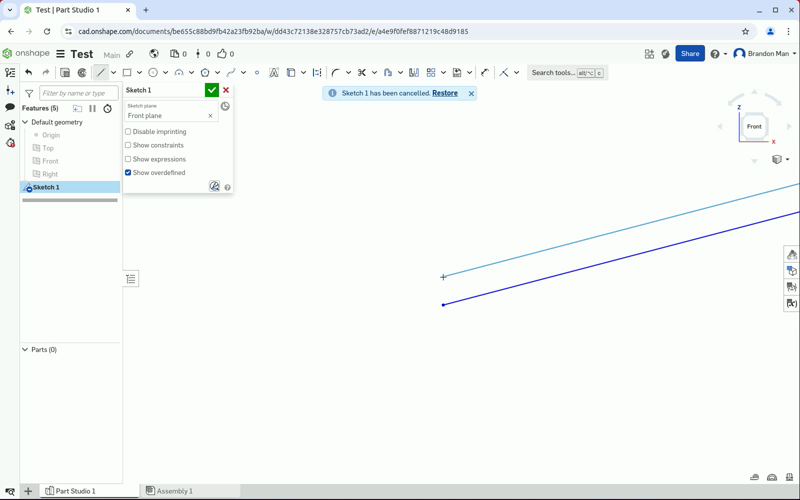
scroll(-6)
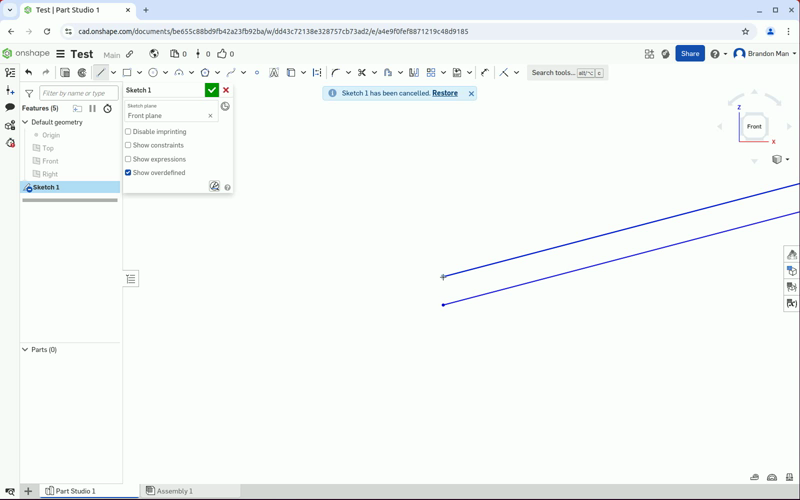
scroll(-6)
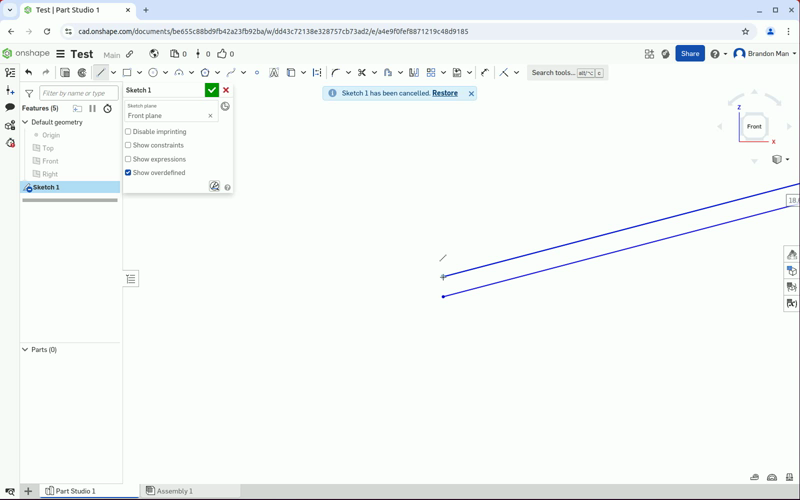
scroll(-6)
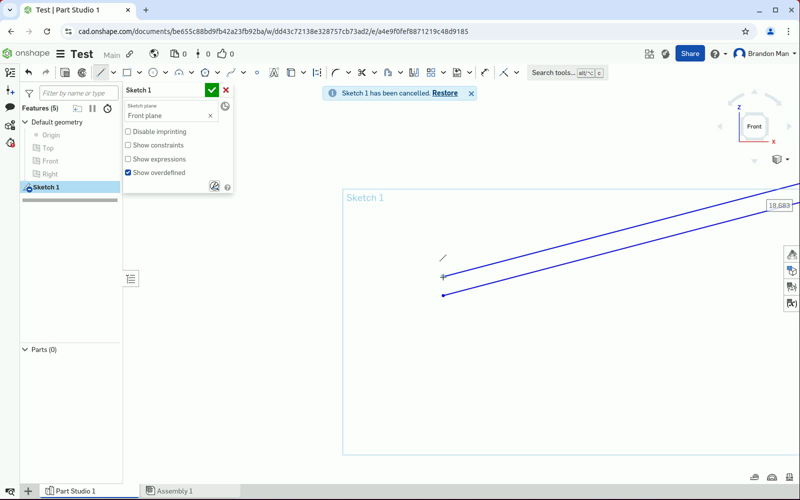
scroll(-6)
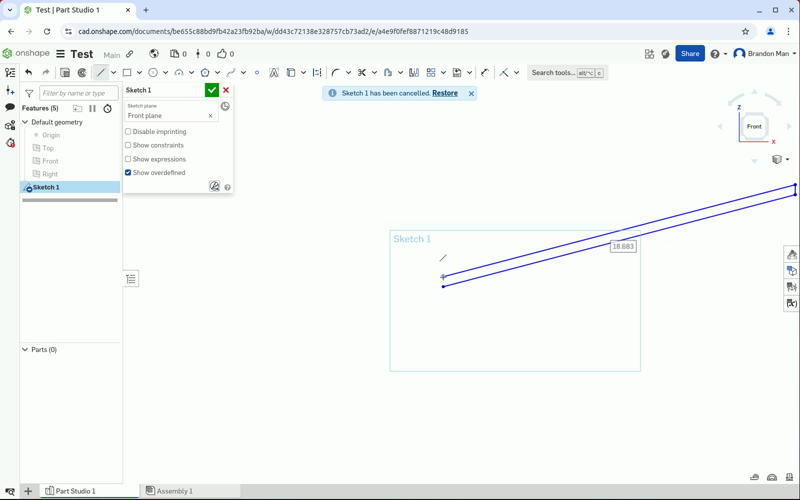
scroll(-6)
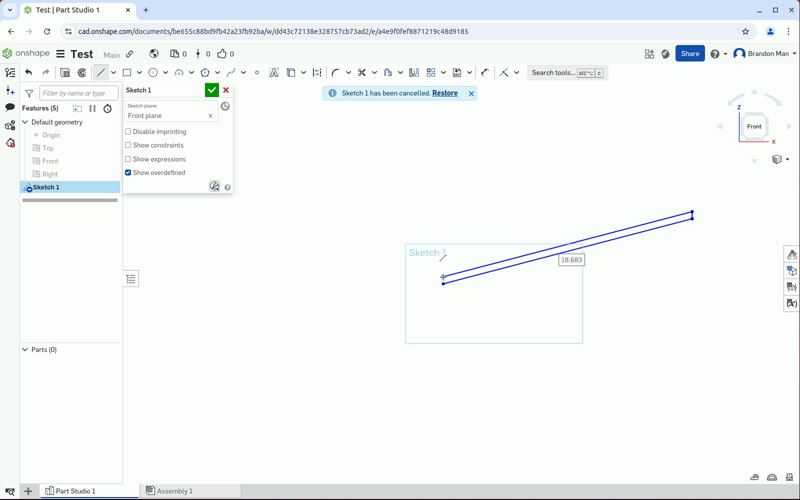
scroll(-6)
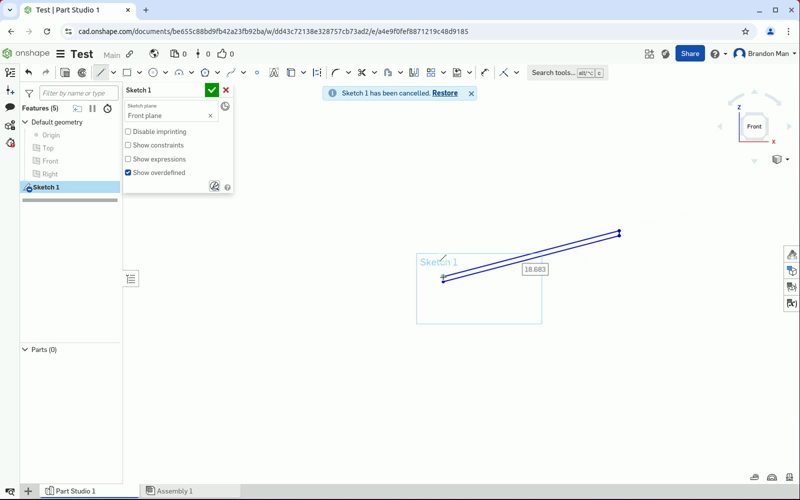
scroll(-6)
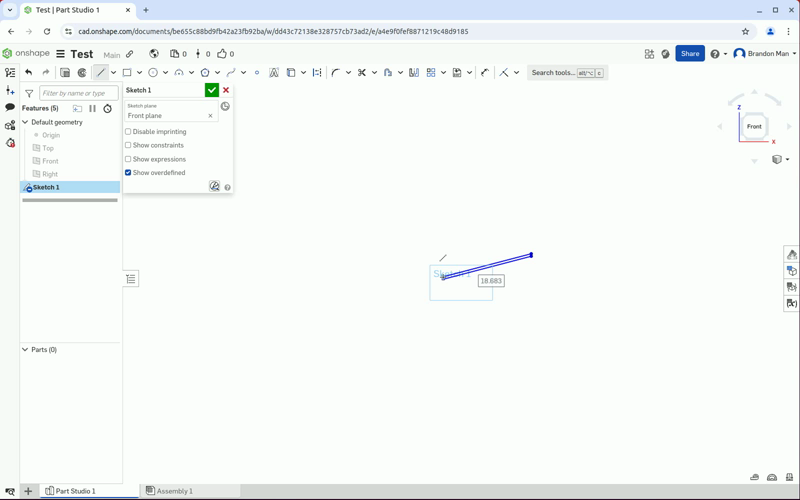
key_up(shift)
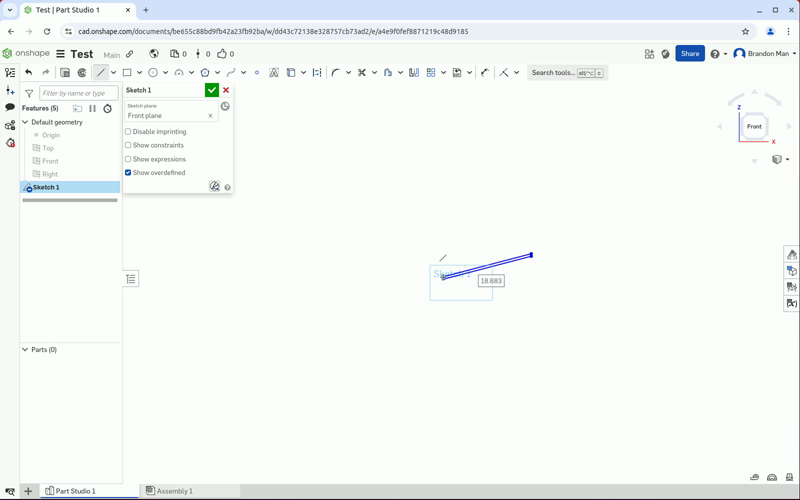
mouse_move(473, 276)
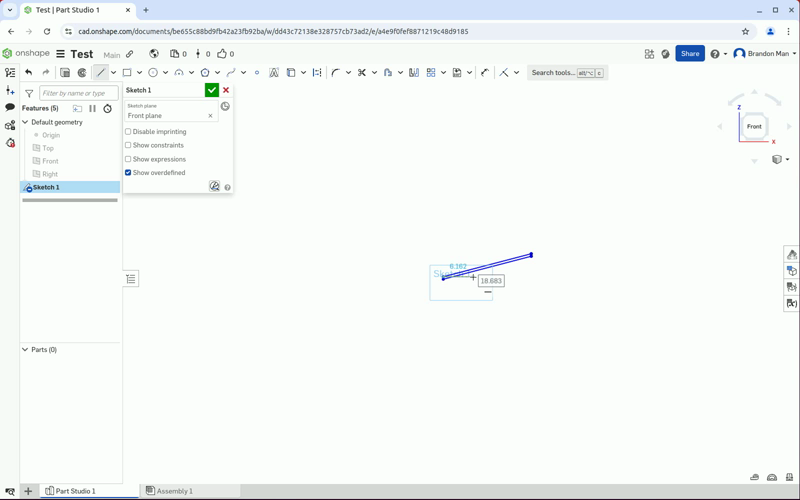
key_down(shift)
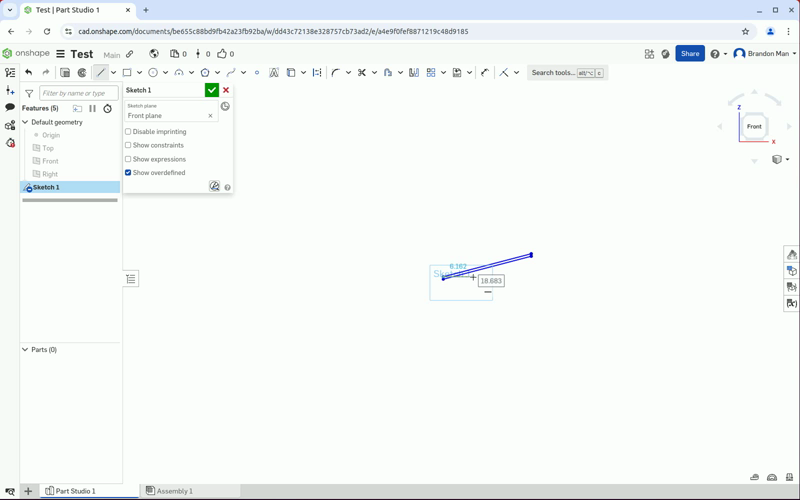
mouse_move(443, 279)
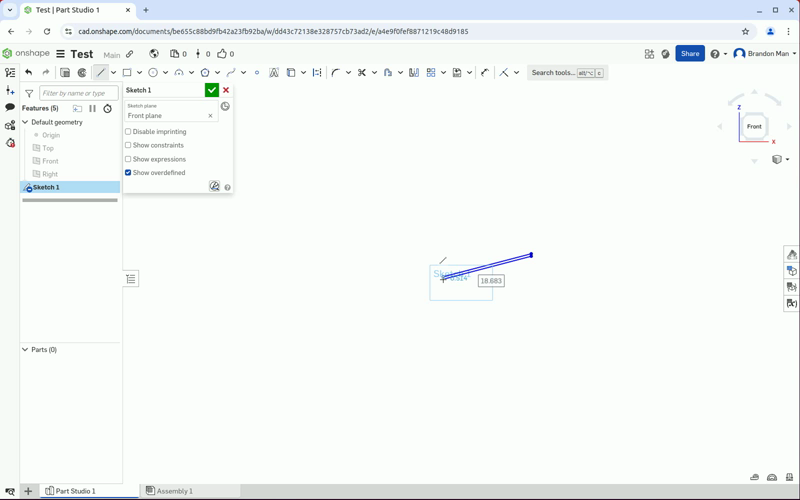
scroll(6)
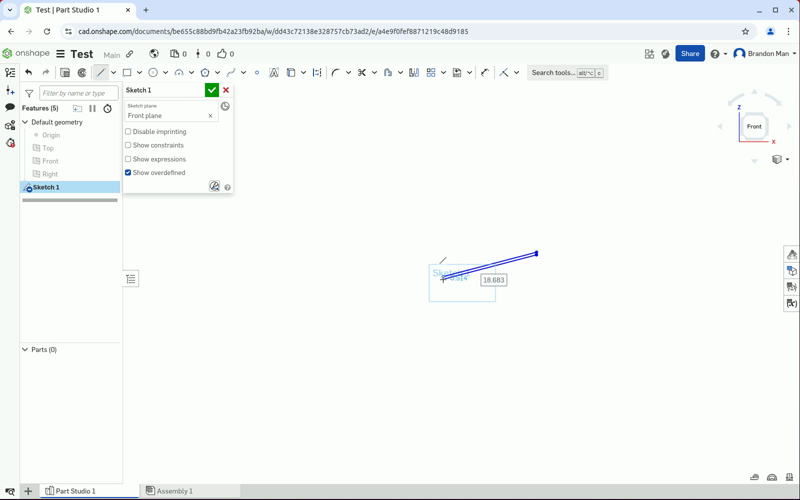
scroll(6)
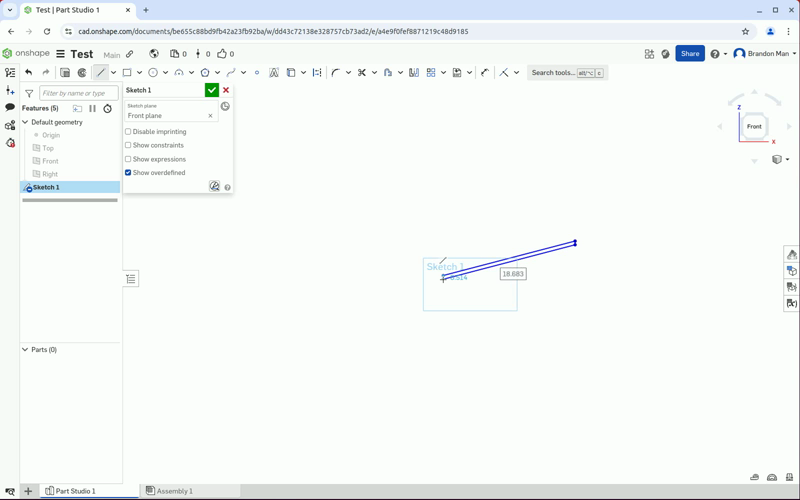
scroll(6)
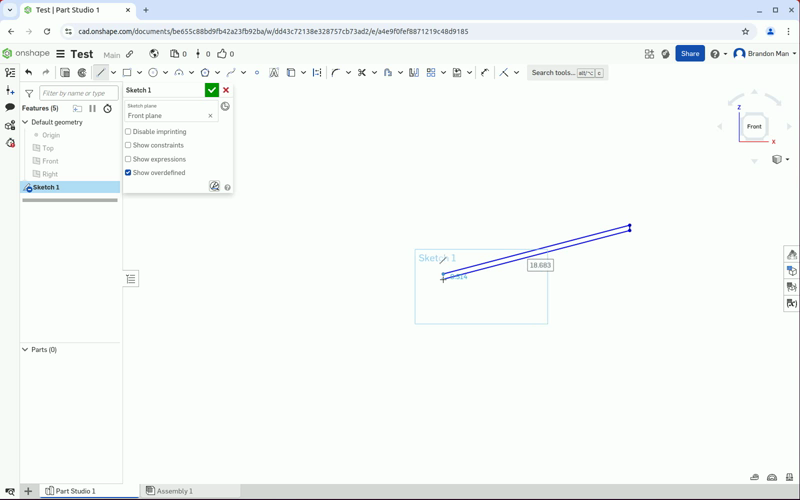
scroll(6)
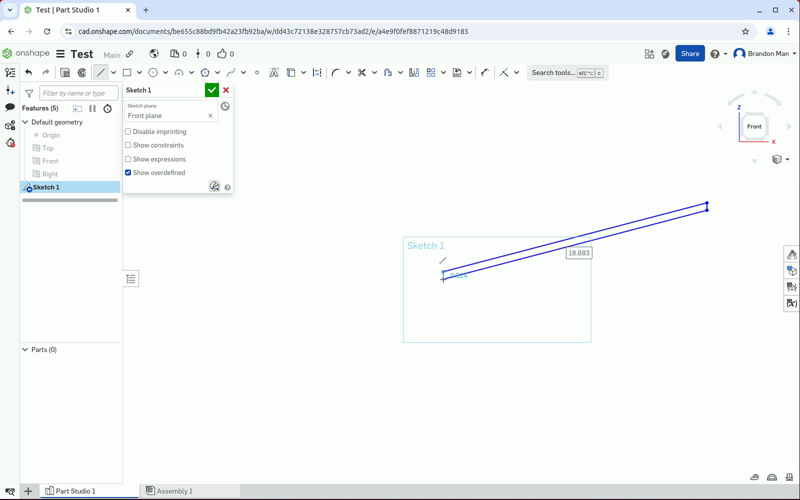
scroll(6)
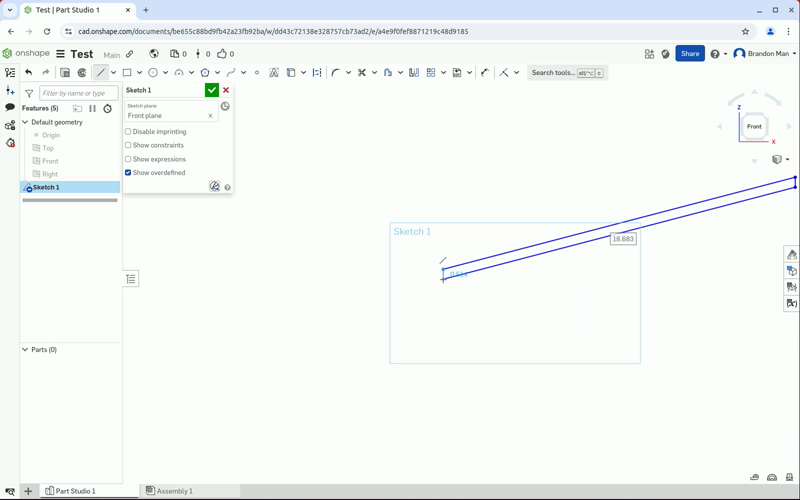
scroll(6)
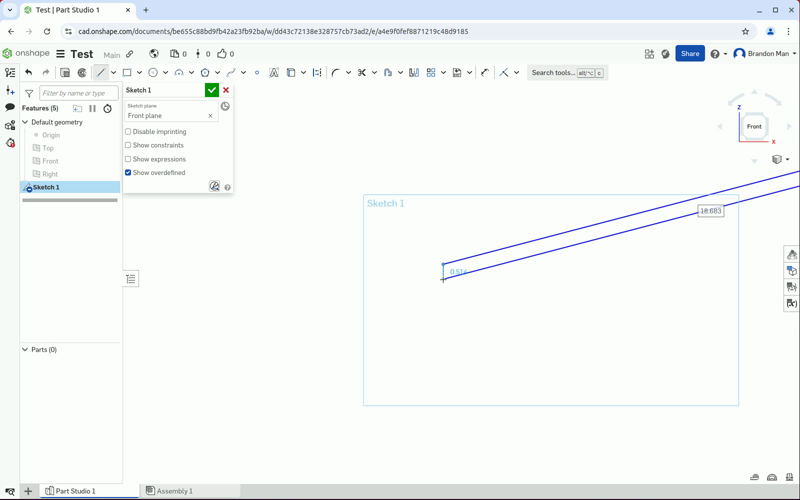
scroll(6)
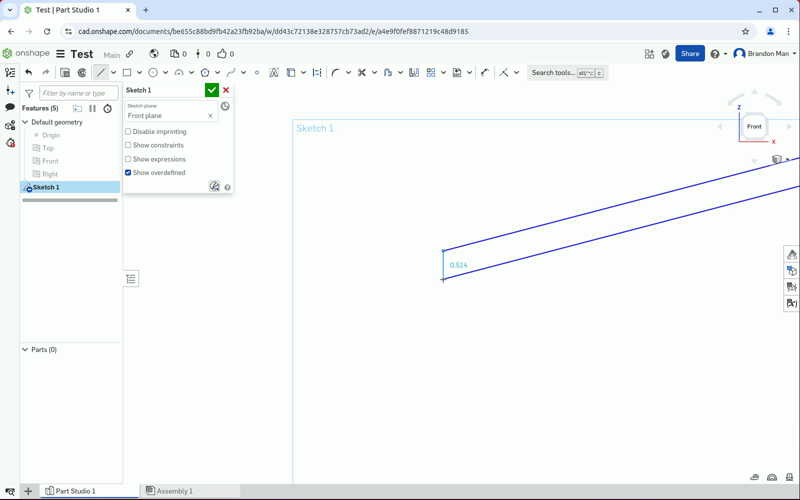
key_up(shift)
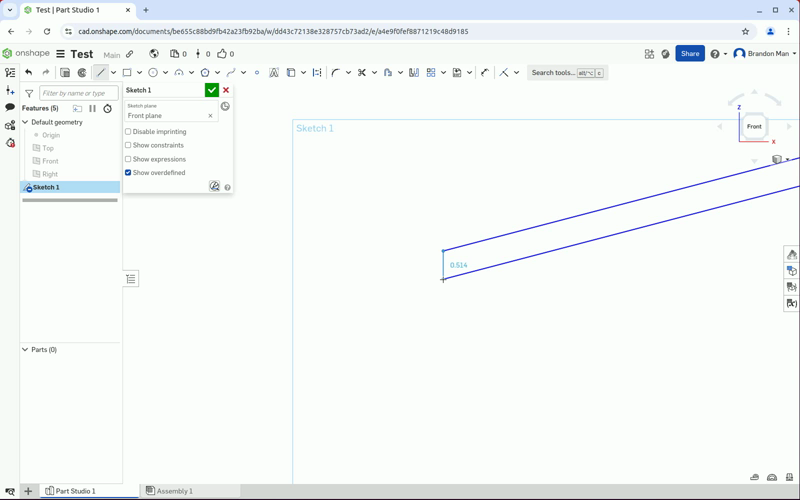
click(443, 279)
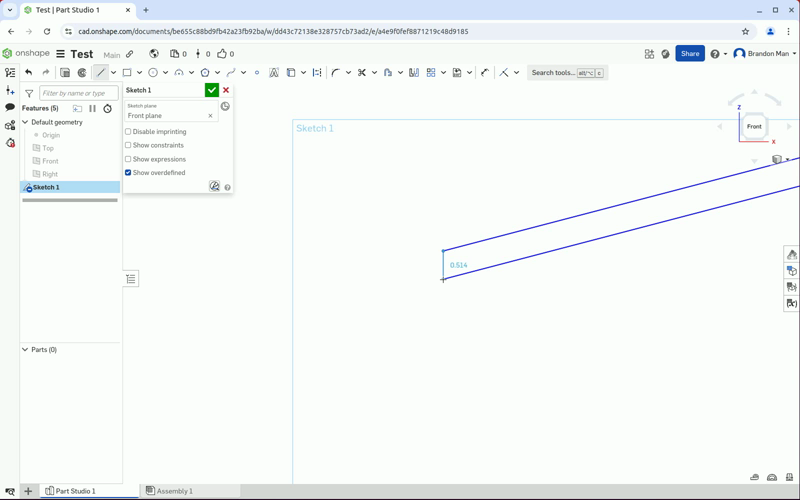
scroll(-6)
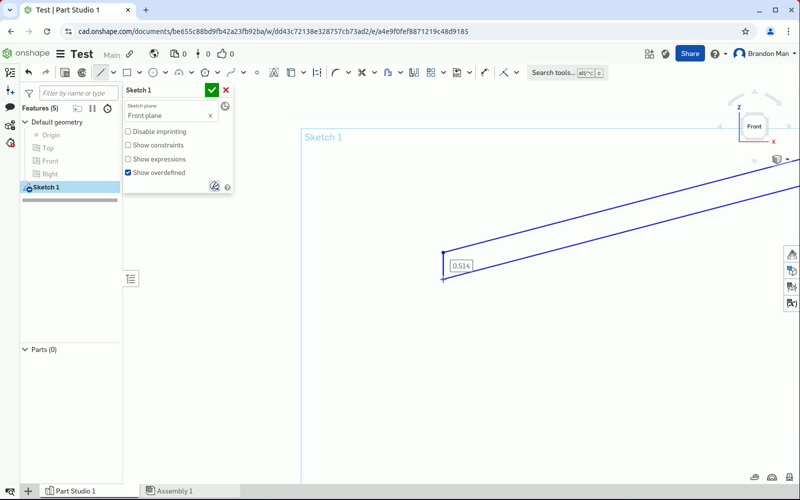
scroll(-6)
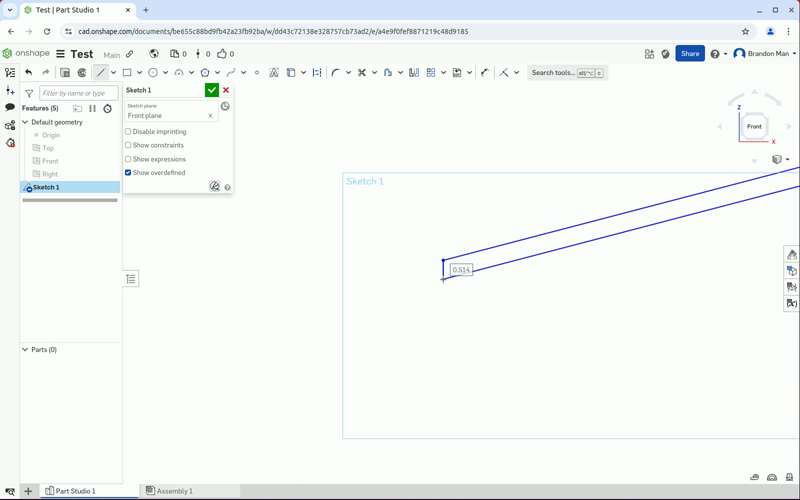
scroll(-6)
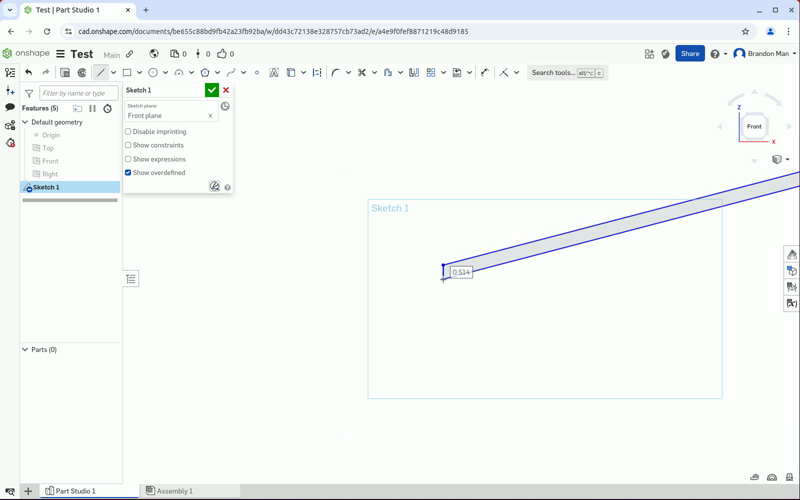
scroll(-6)
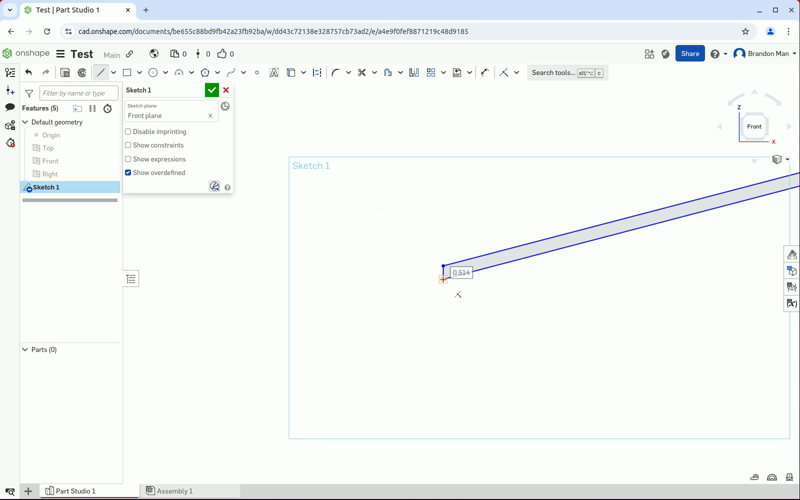
scroll(-6)
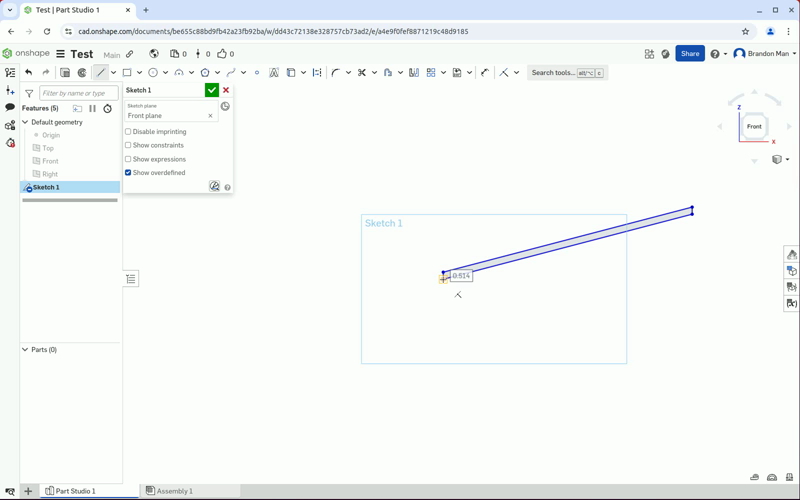
scroll(-6)
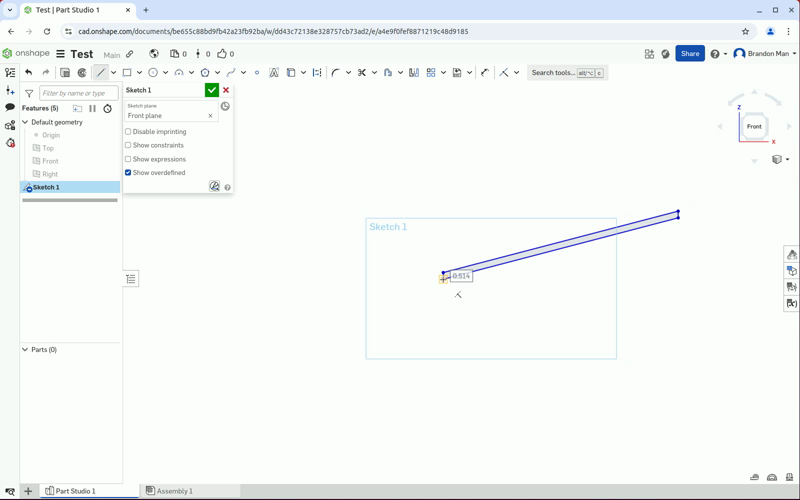
scroll(-6)
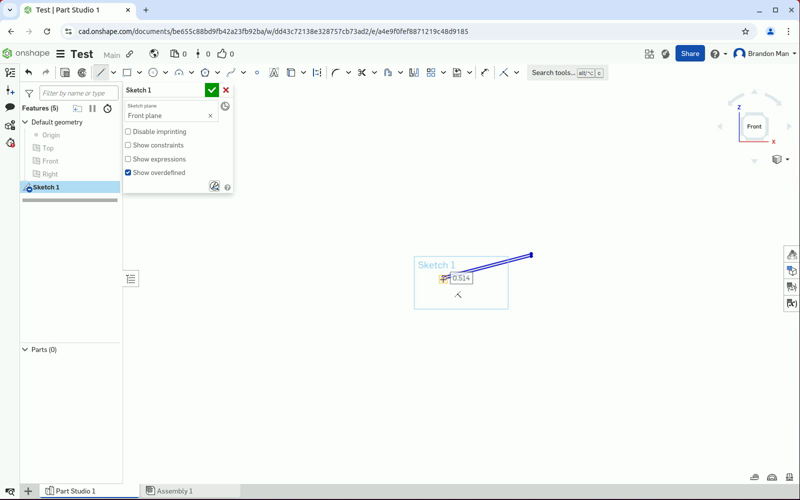
key(esc)
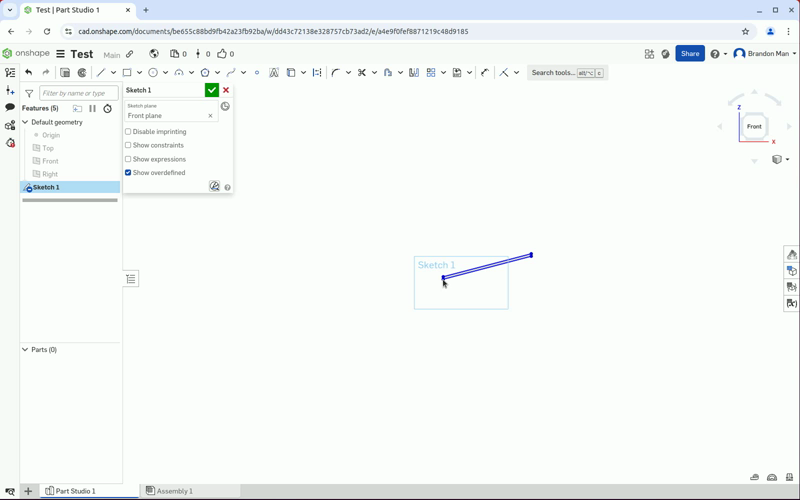
mouse_move(443, 277)
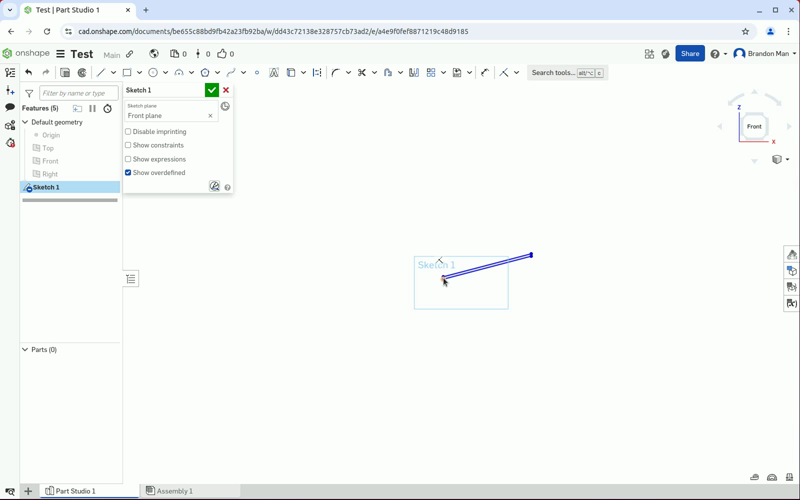
scroll(6)
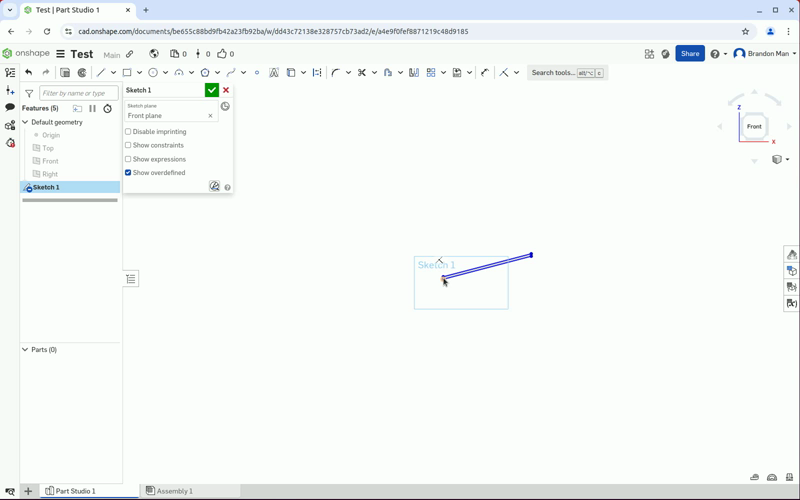
scroll(6)
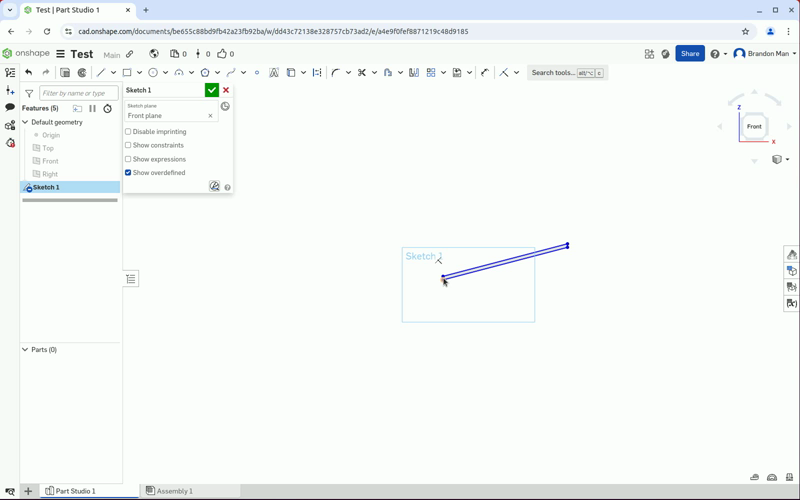
scroll(6)
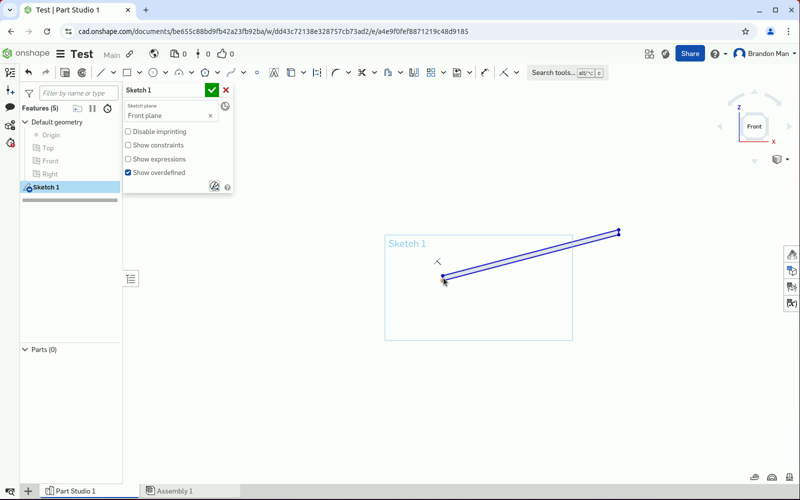
scroll(6)
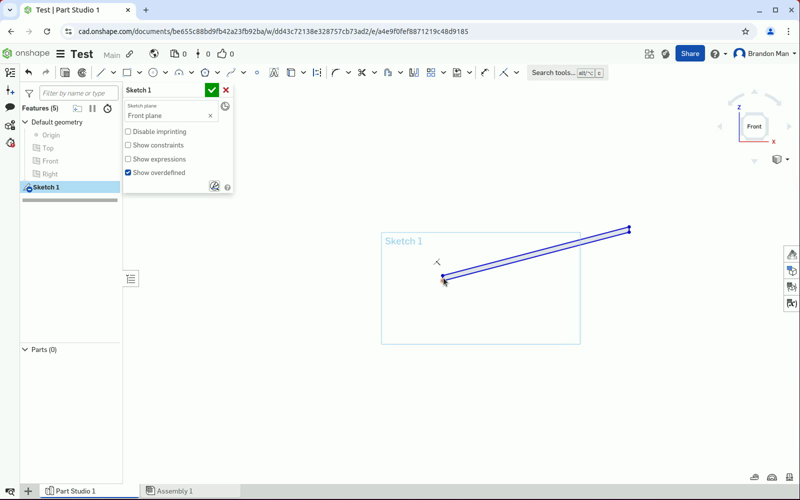
scroll(6)
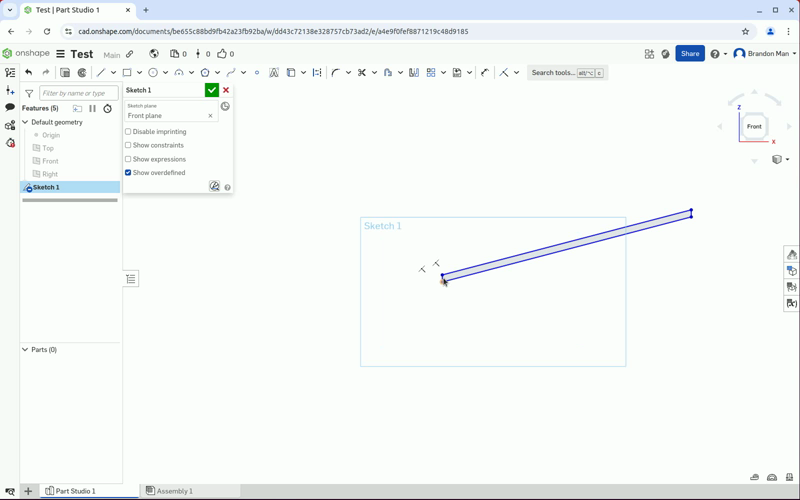
scroll(6)
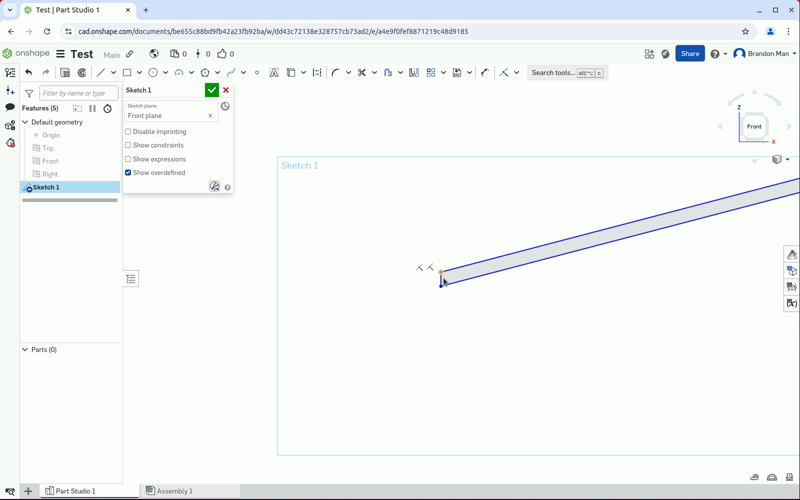
scroll(6)
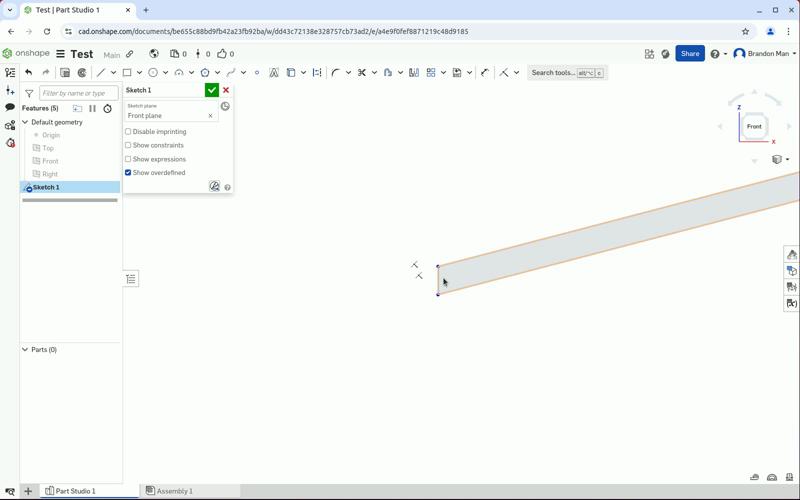
click(443, 277)
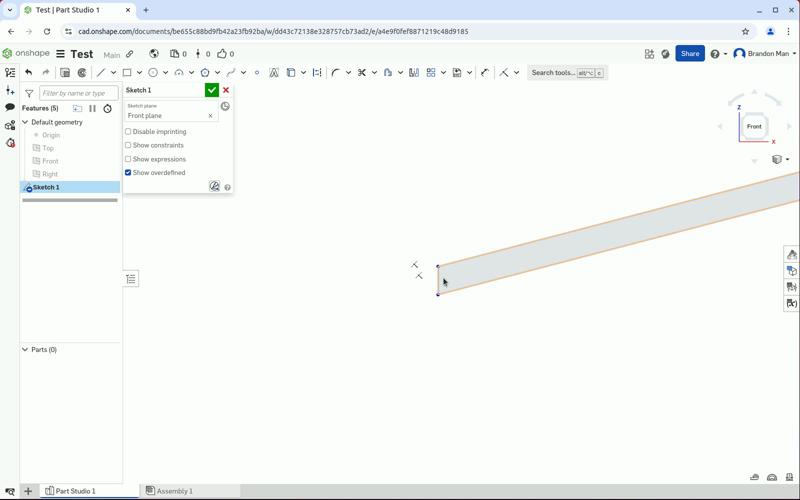
scroll(-6)
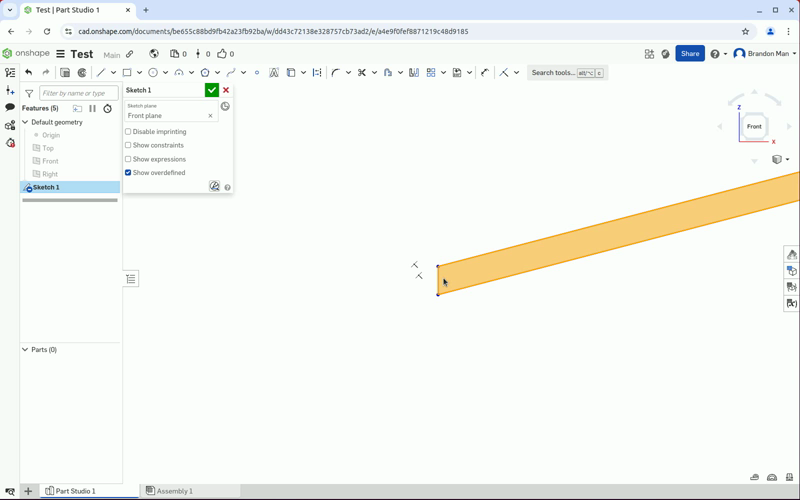
scroll(-6)
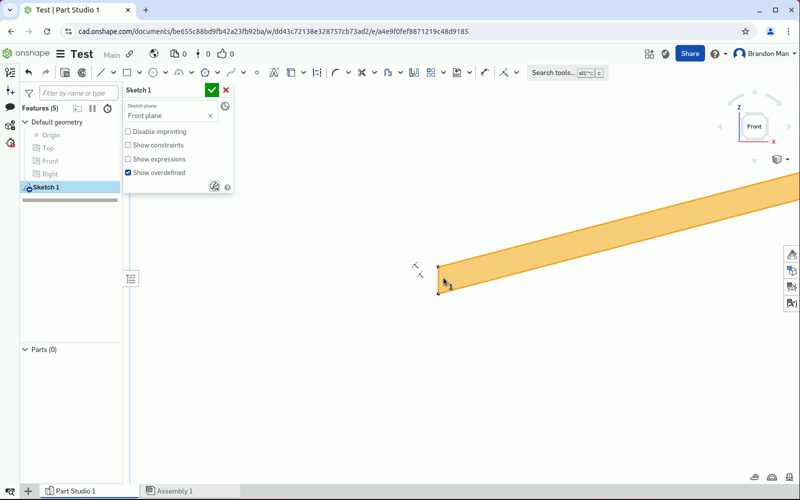
scroll(-6)
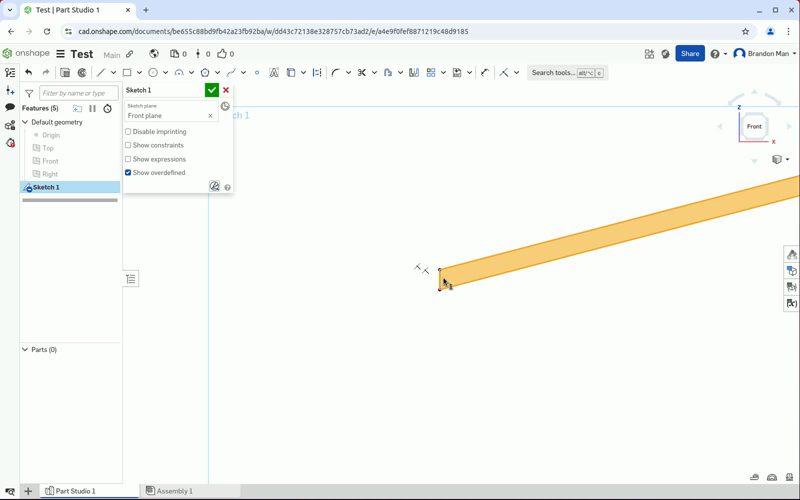
scroll(-6)
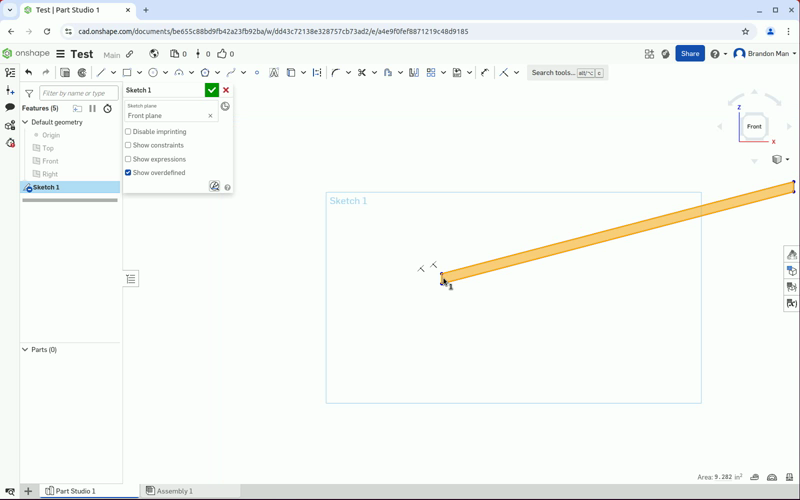
scroll(-6)
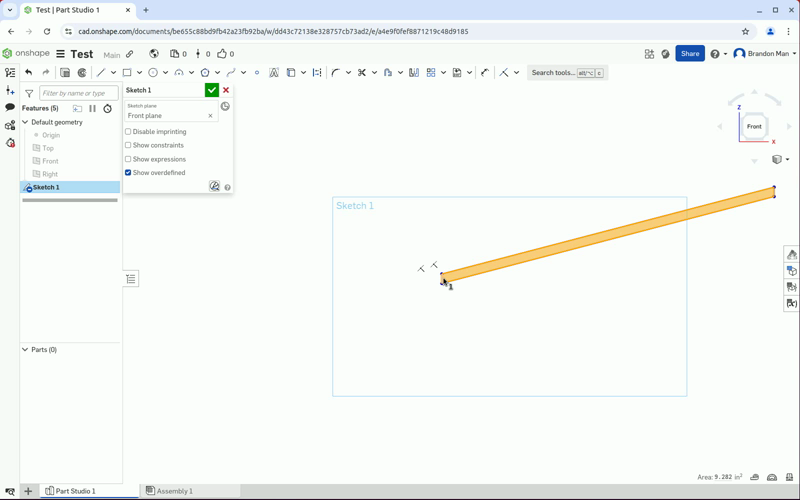
scroll(-6)
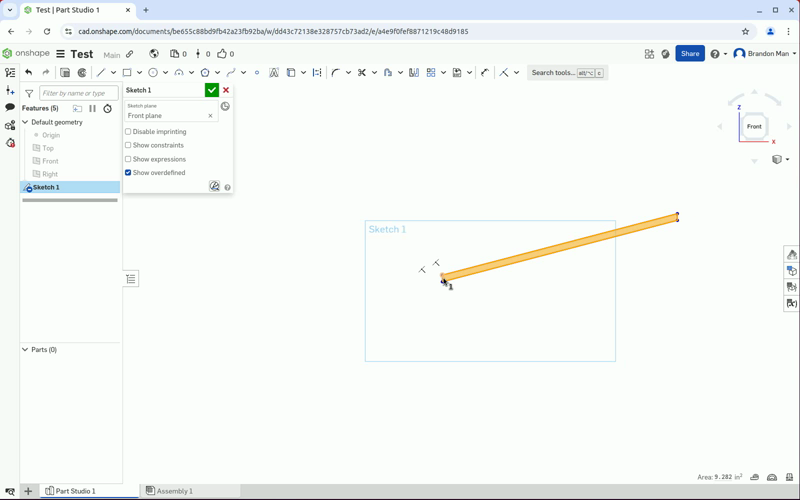
scroll(-6)
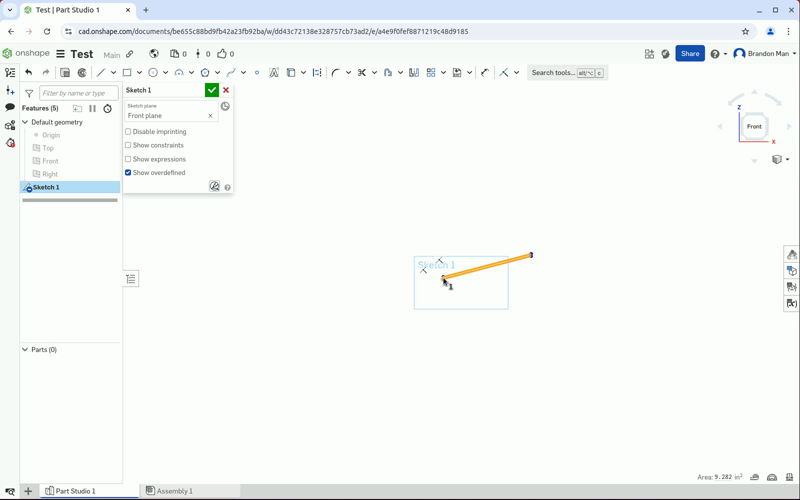
mouse_move(73, 352)
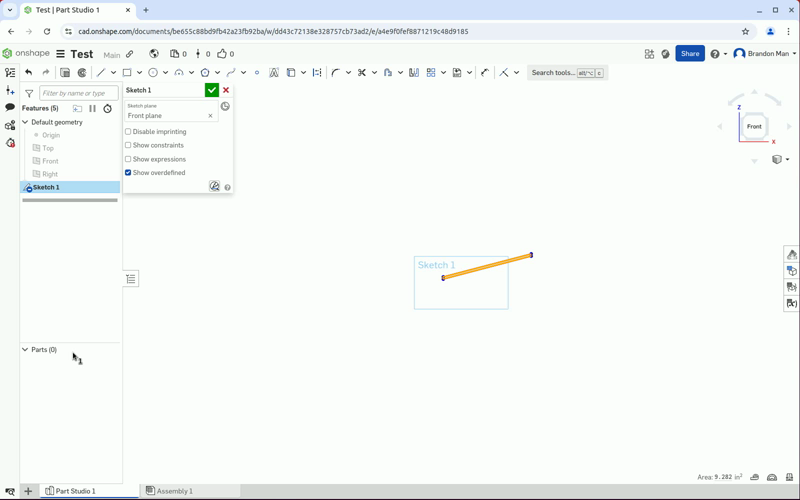
key(shift+y)
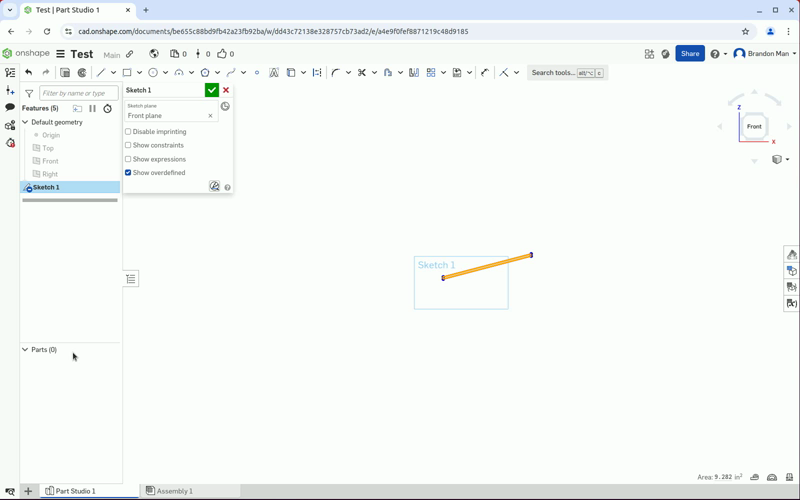
key(shift+e)
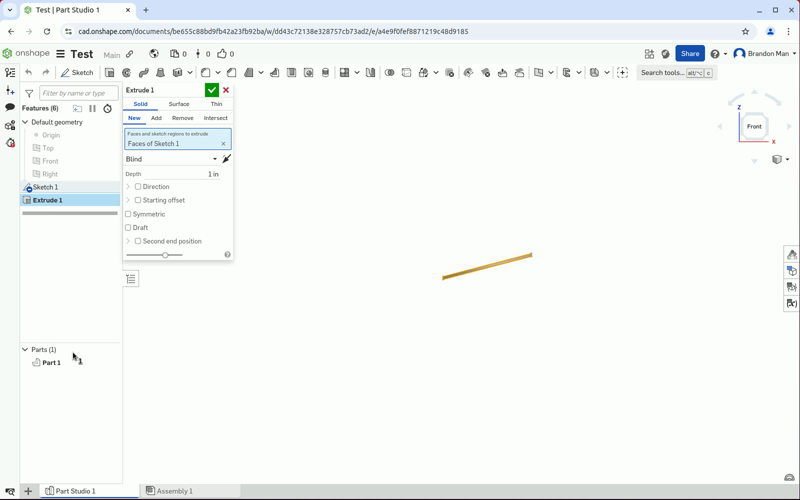
mouse_move(143, 106)
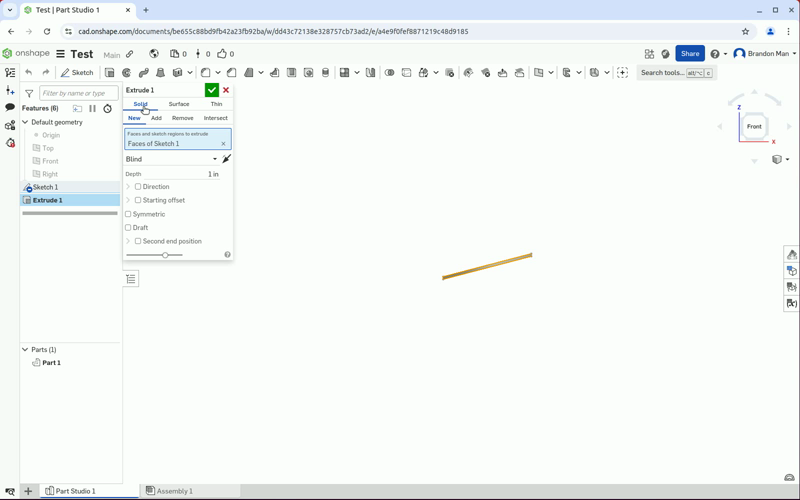
click(143, 106)
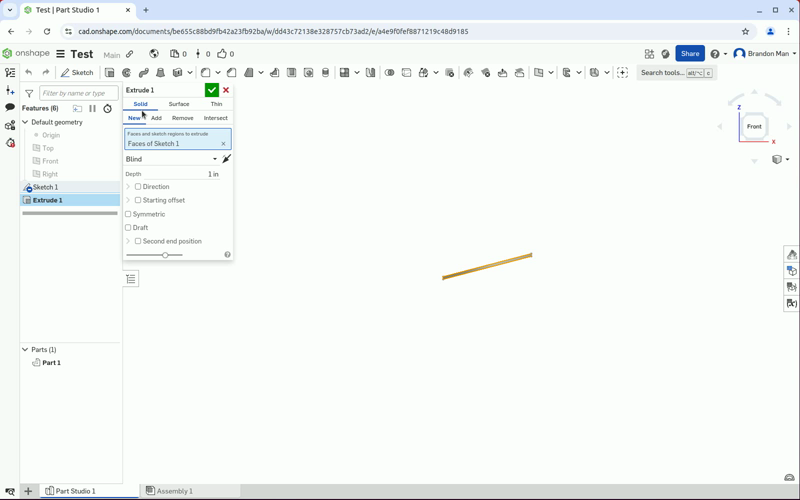
mouse_move(137, 120)
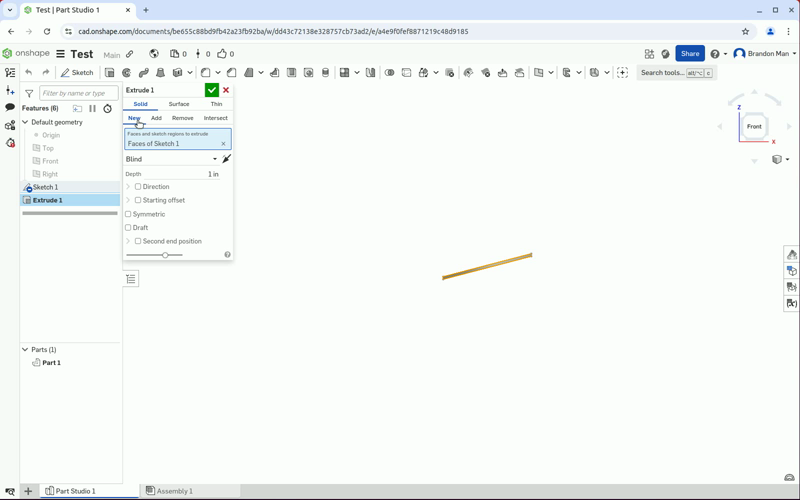
click(137, 120)
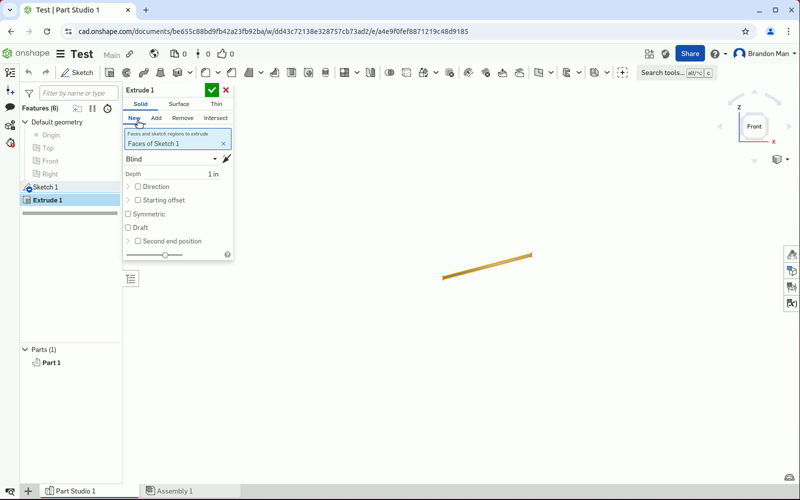
key(tab, 4)
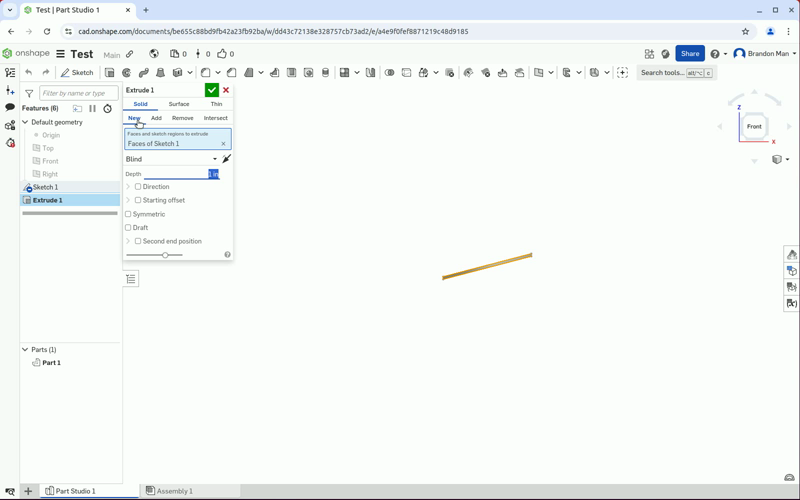
text(0.481)
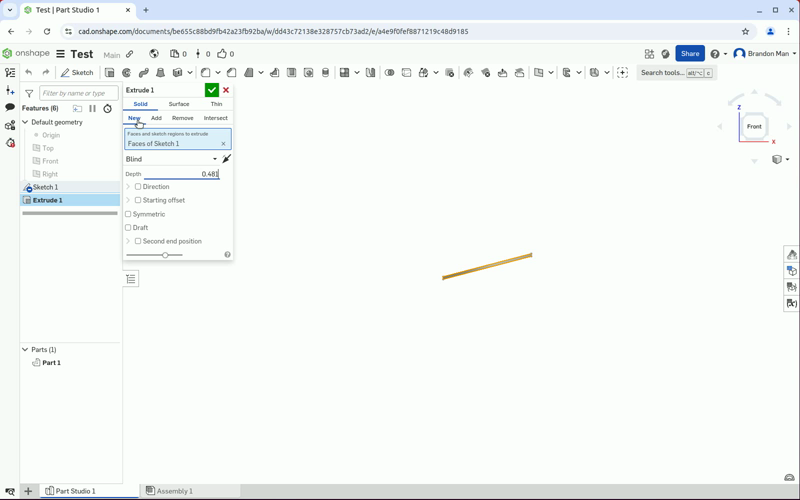
key(enter)
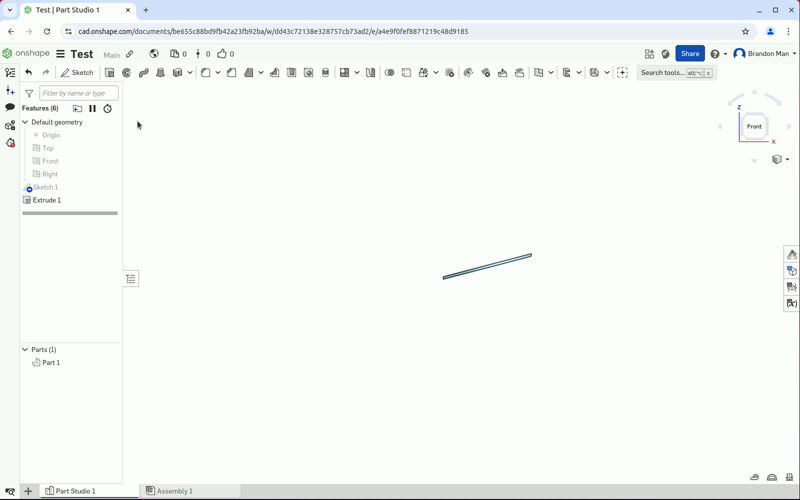
key(shift+h)
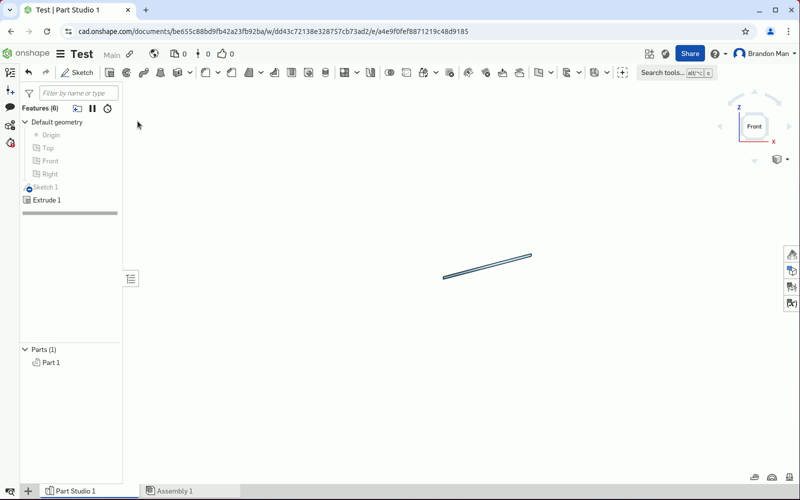
key(shift+h)
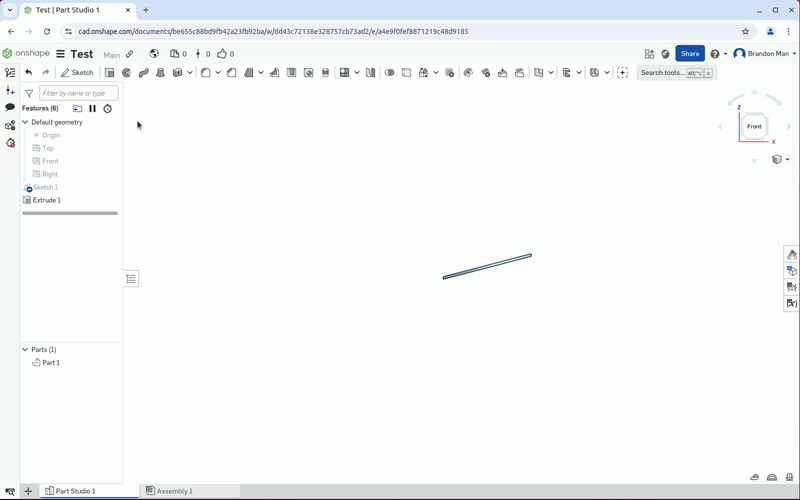
mouse_move(73, 189)
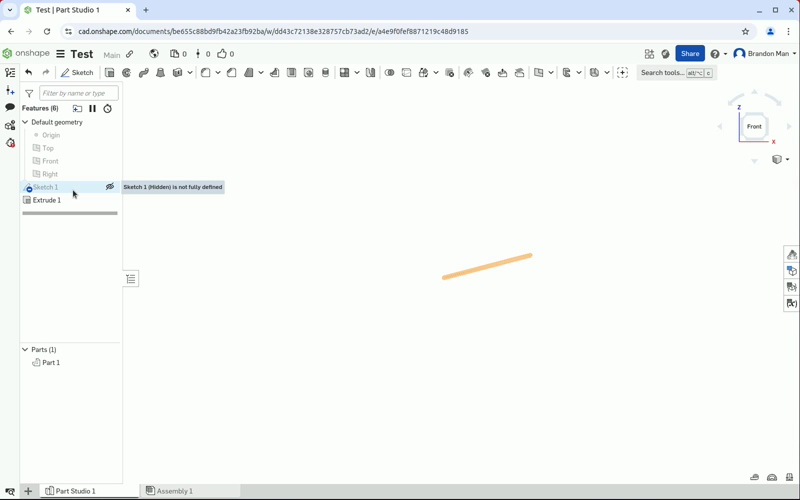
click(73, 189)
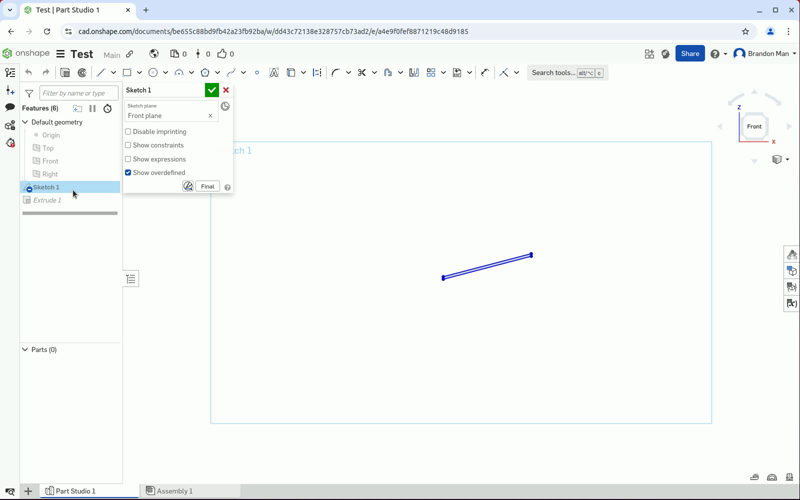
mouse_move(229, 92)
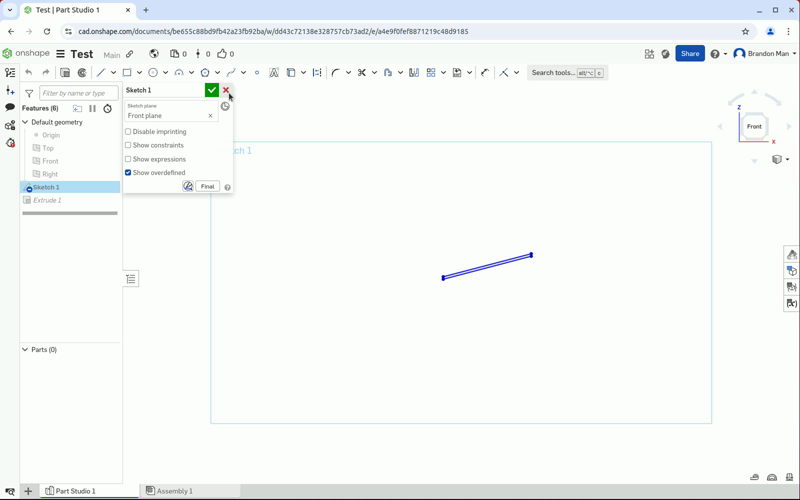
click(229, 92)
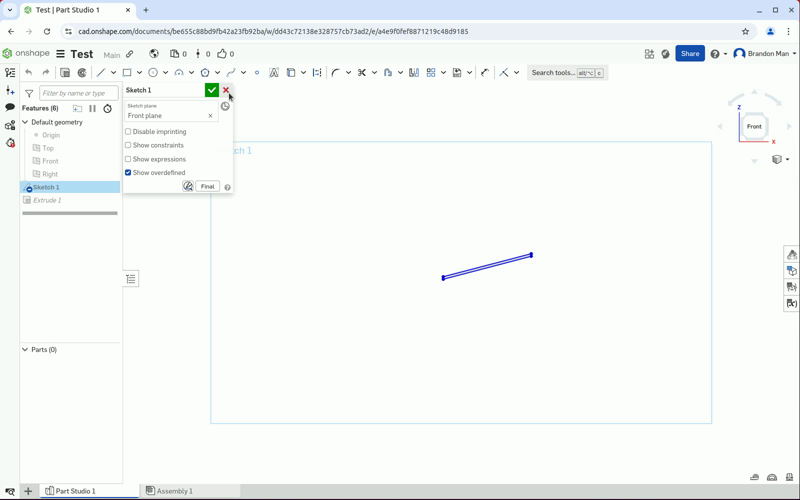
key(shift+s)
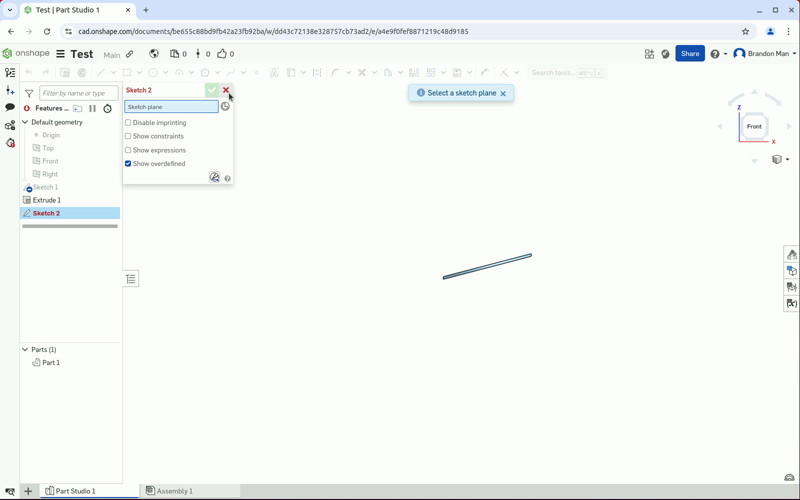
mouse_move(73, 163)
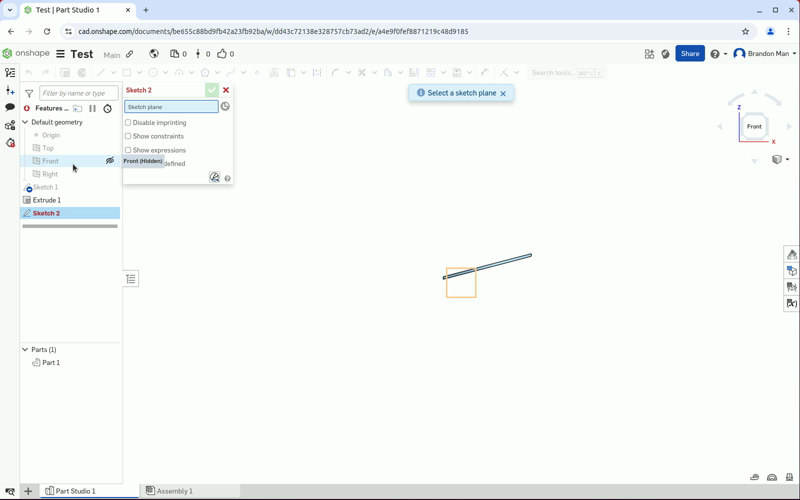
click(73, 163)
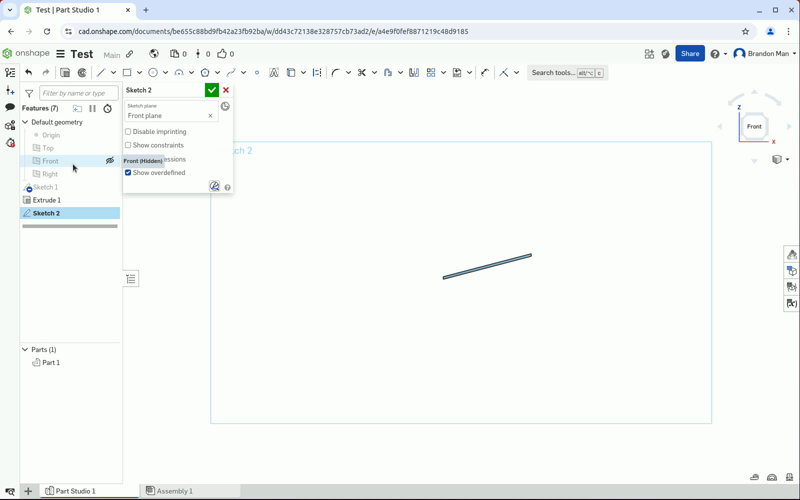
mouse_move(73, 352)
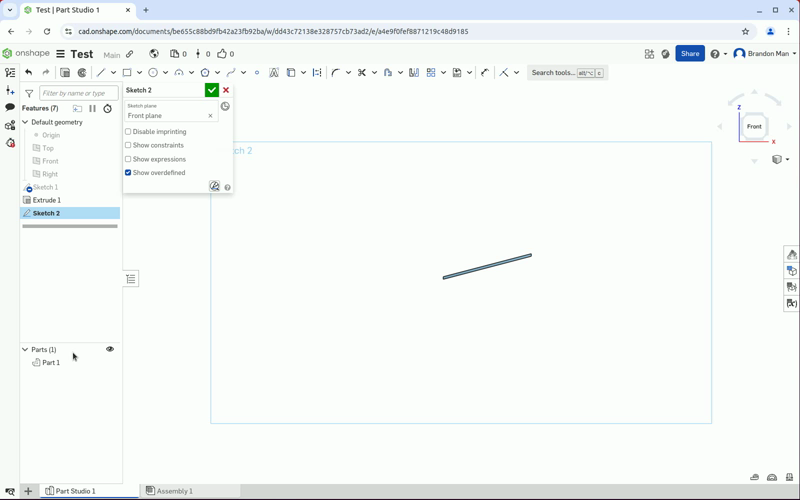
key(y)
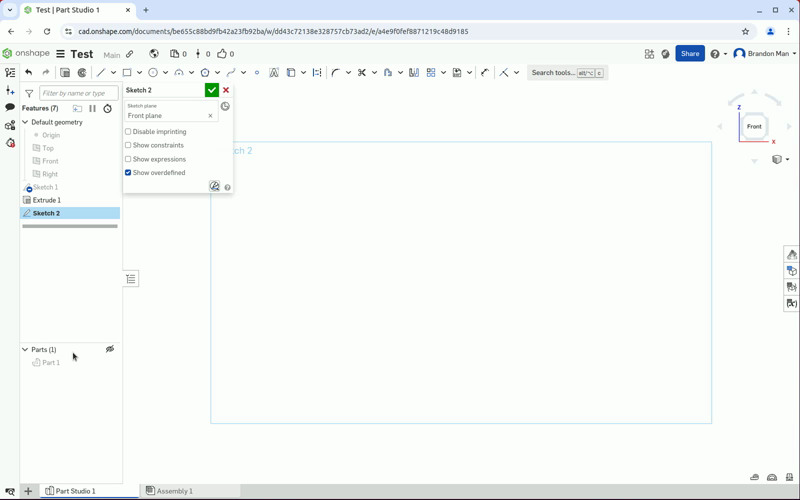
key(l)
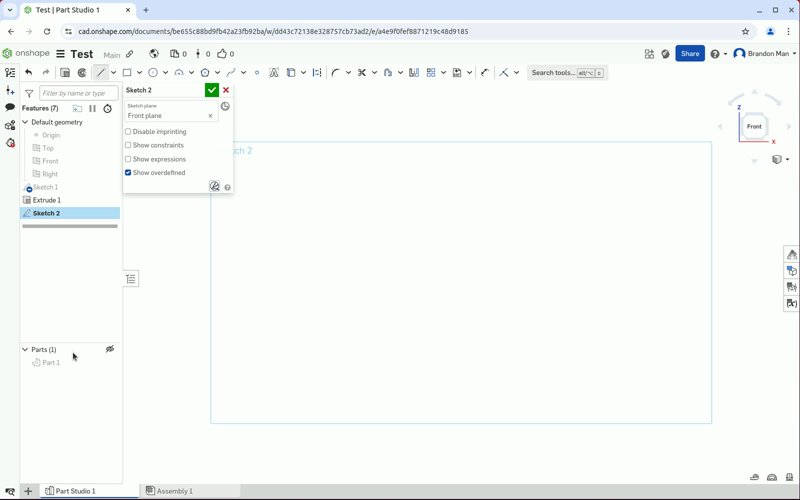
key_down(shift)
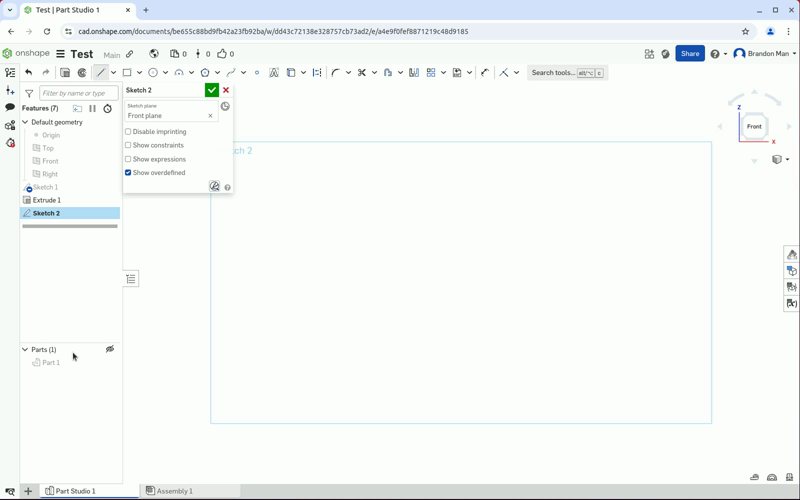
mouse_move(447, 286)
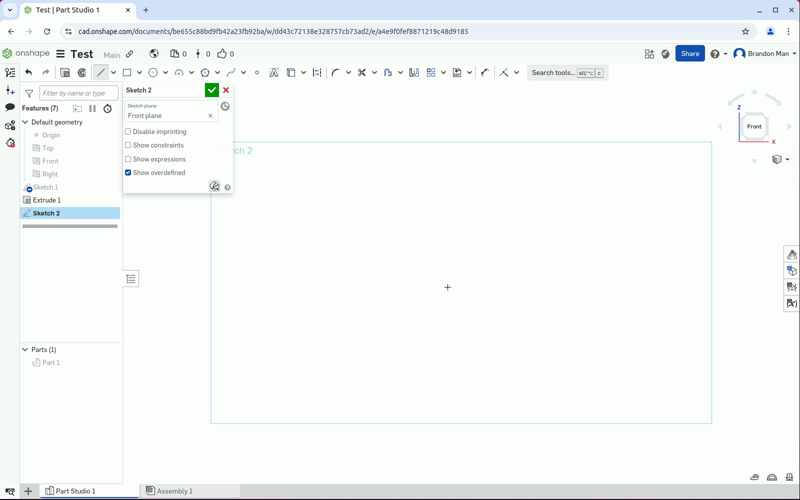
click(447, 286)
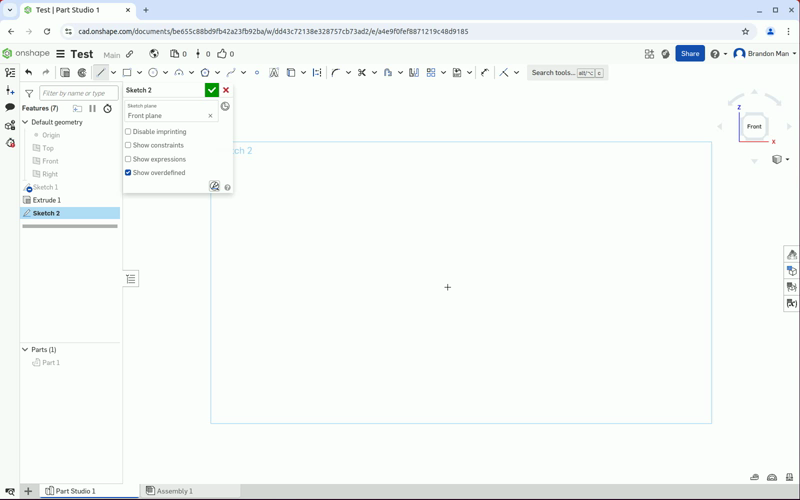
key_up(shift)
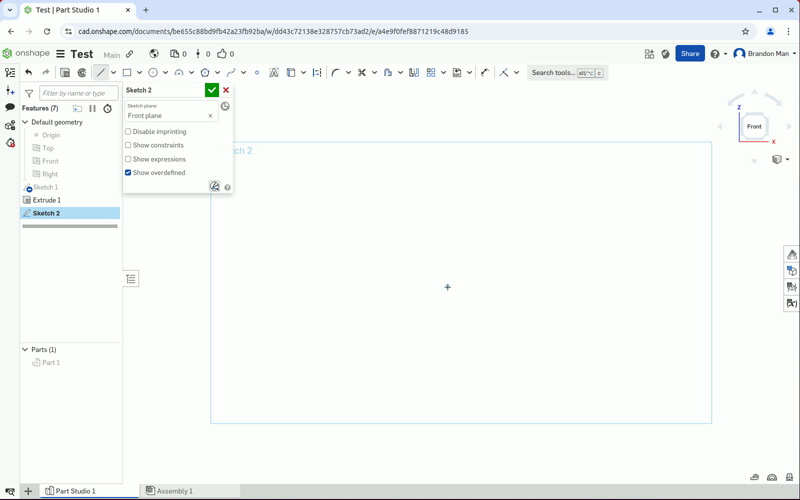
key_down(shift)
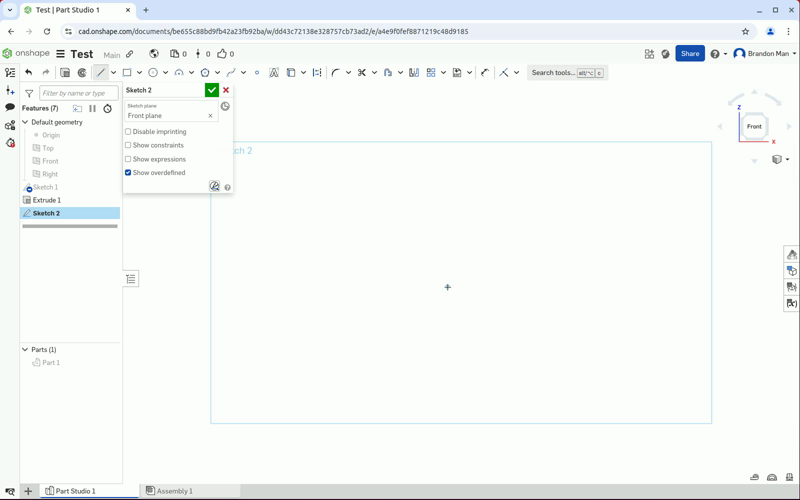
mouse_move(477, 286)
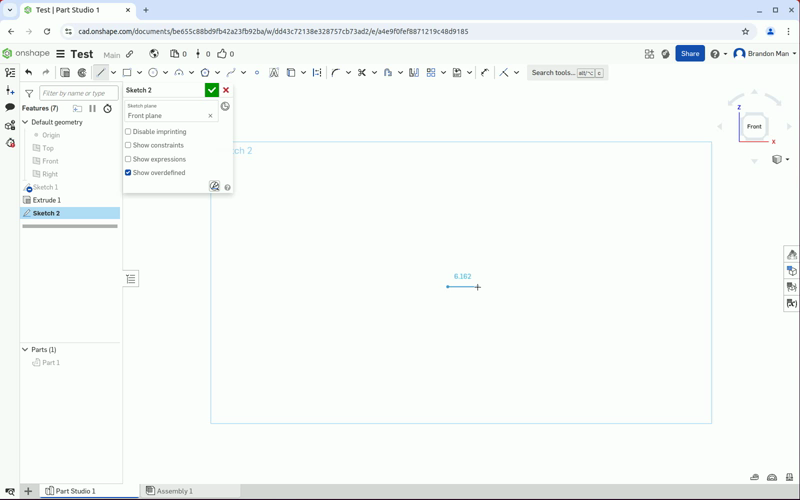
mouse_move(451, 285)
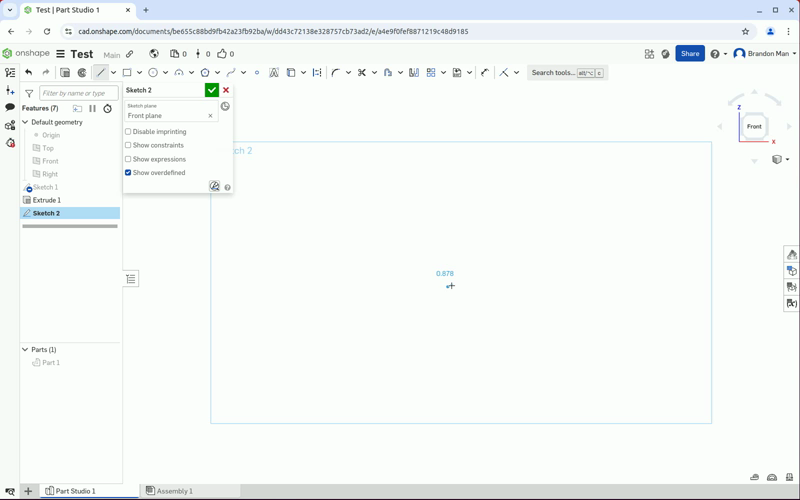
scroll(6)
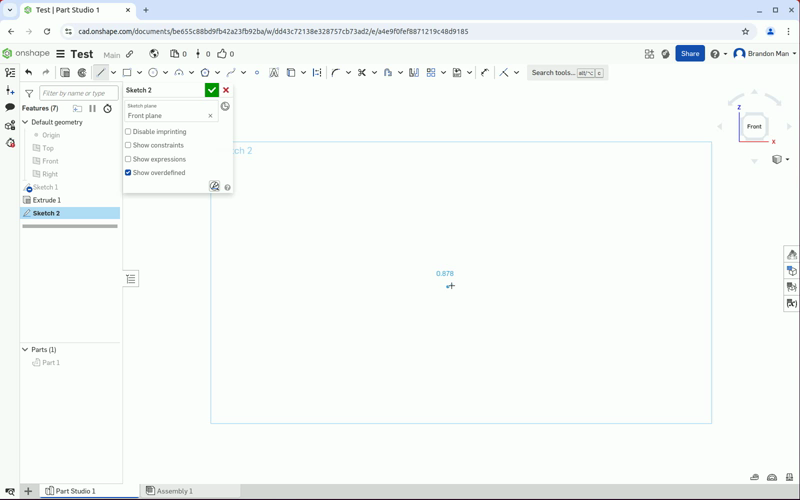
scroll(6)
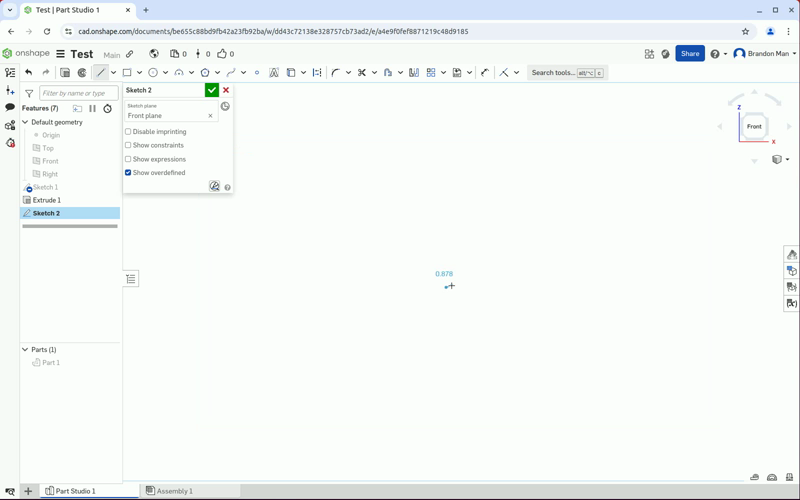
scroll(6)
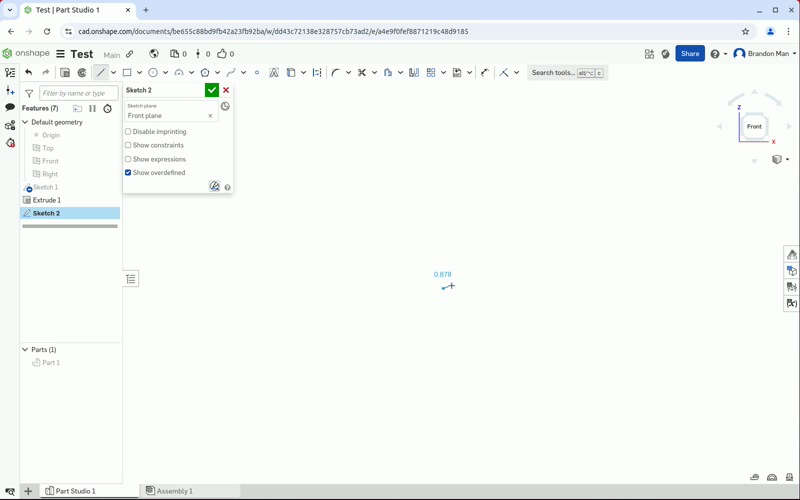
scroll(6)
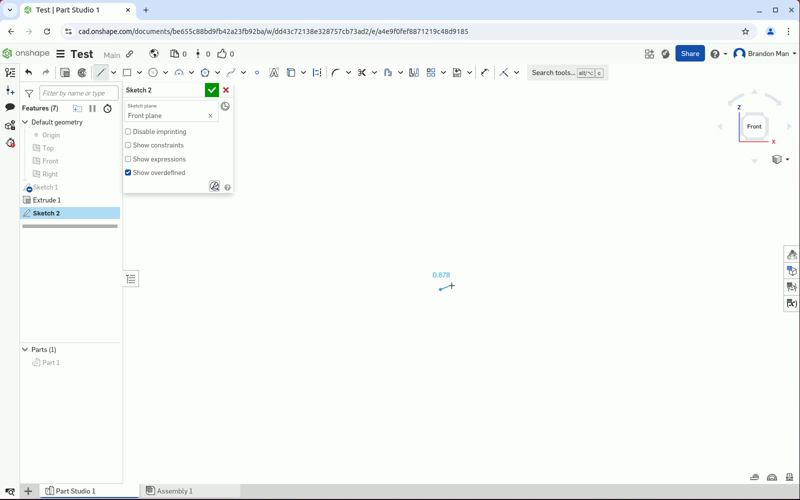
scroll(6)
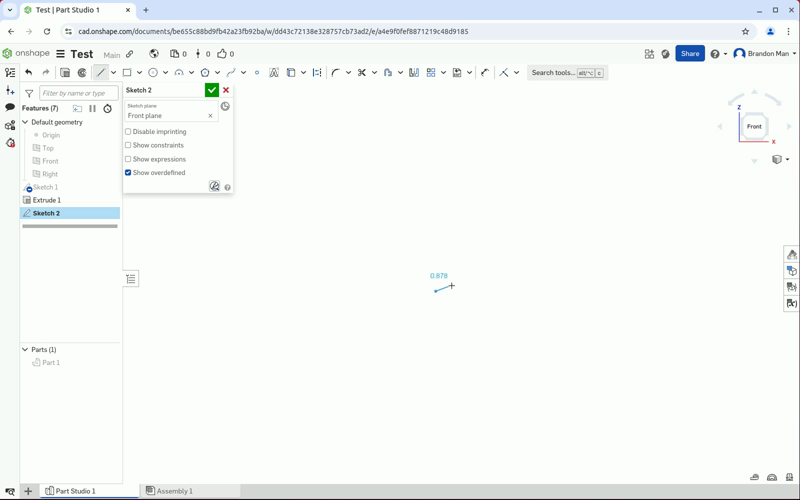
scroll(6)
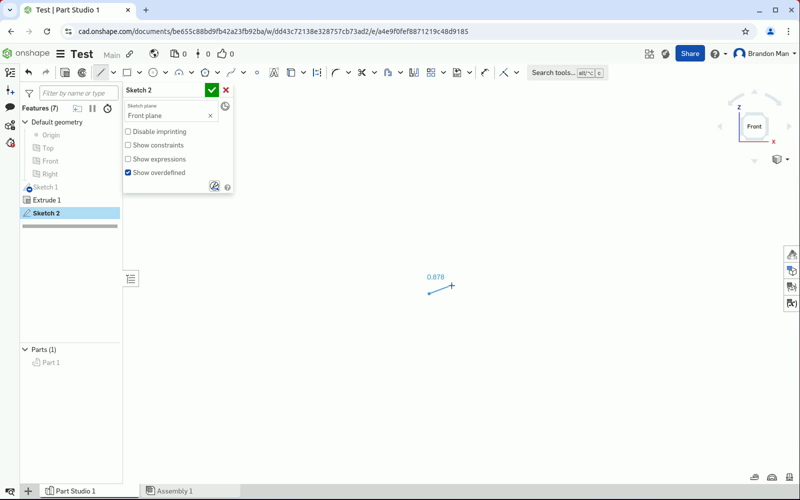
scroll(6)
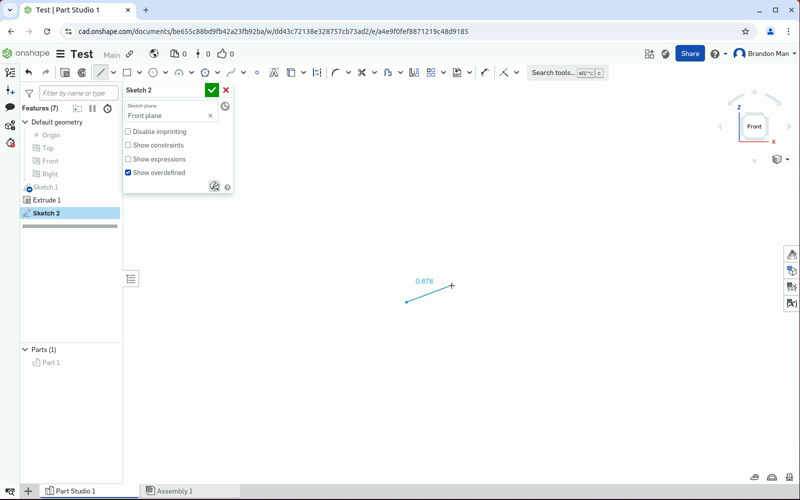
click(451, 285)
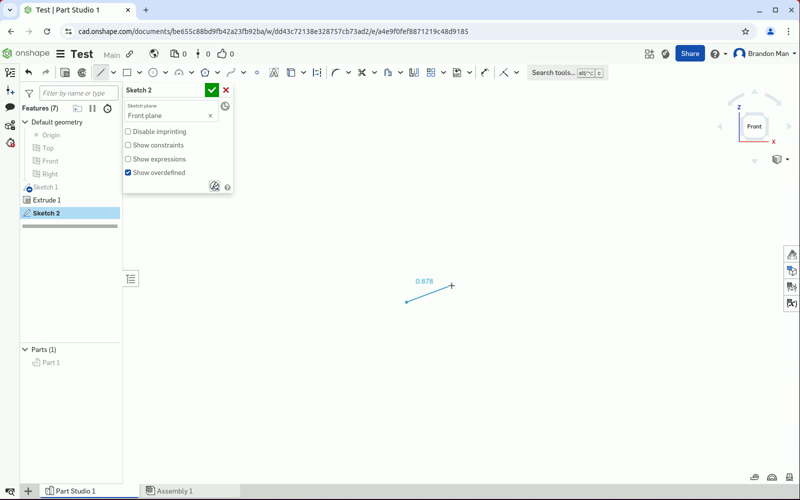
scroll(-6)
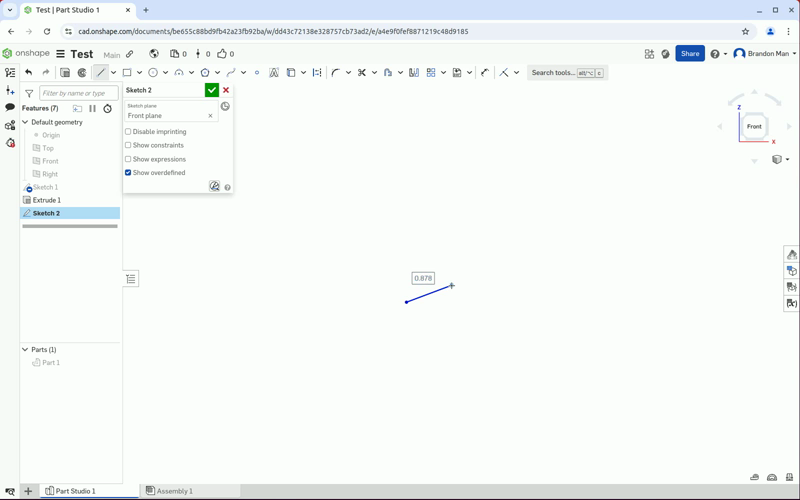
scroll(-6)
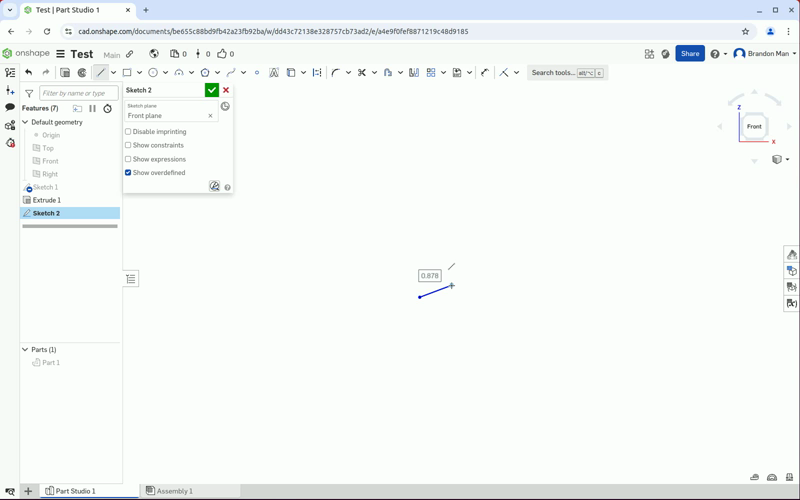
scroll(-6)
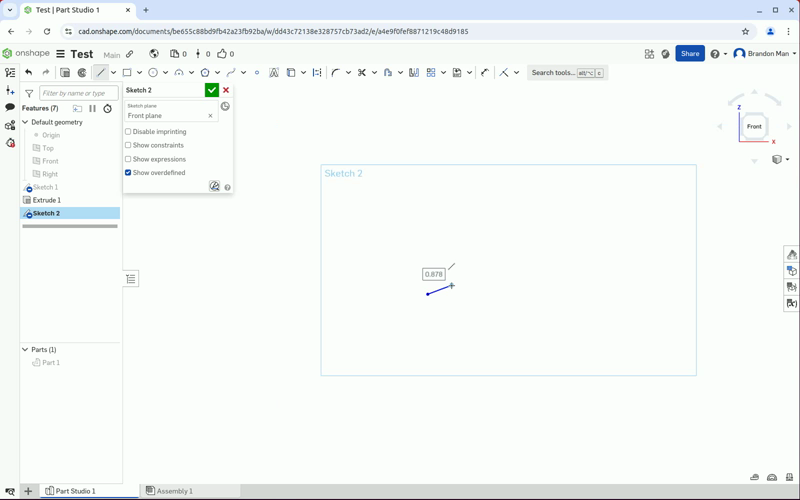
scroll(-6)
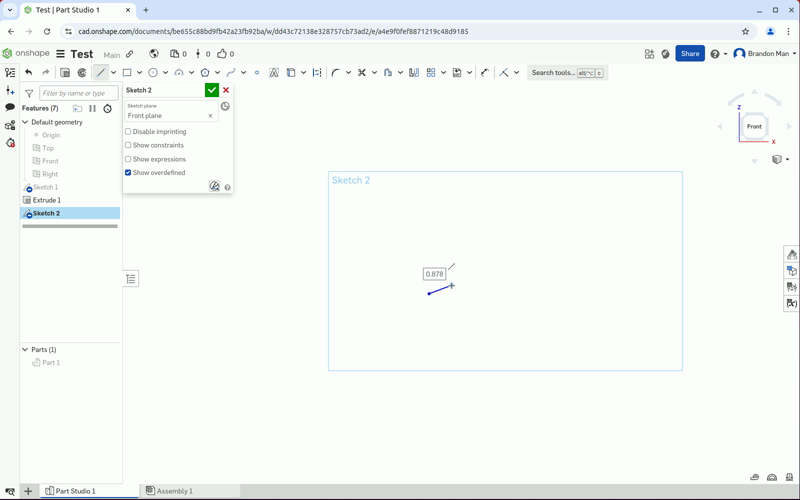
scroll(-6)
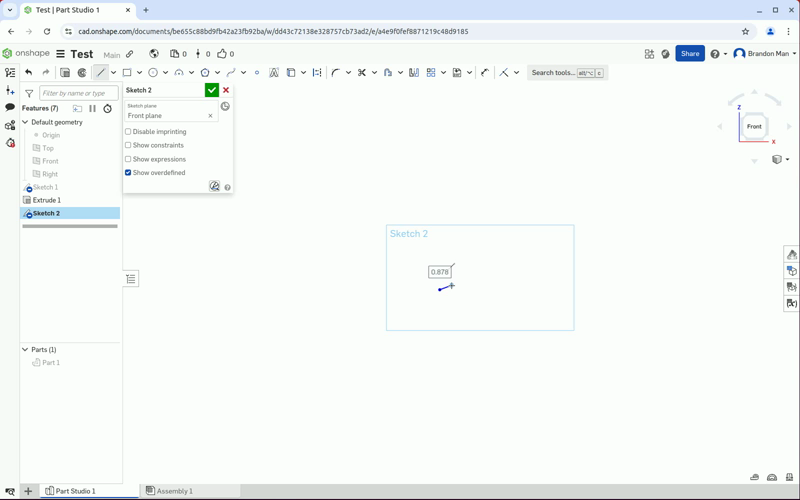
scroll(-6)
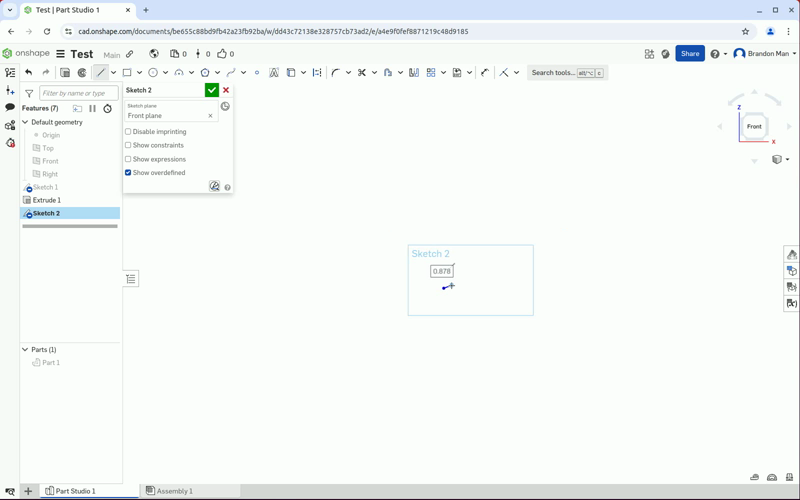
scroll(-6)
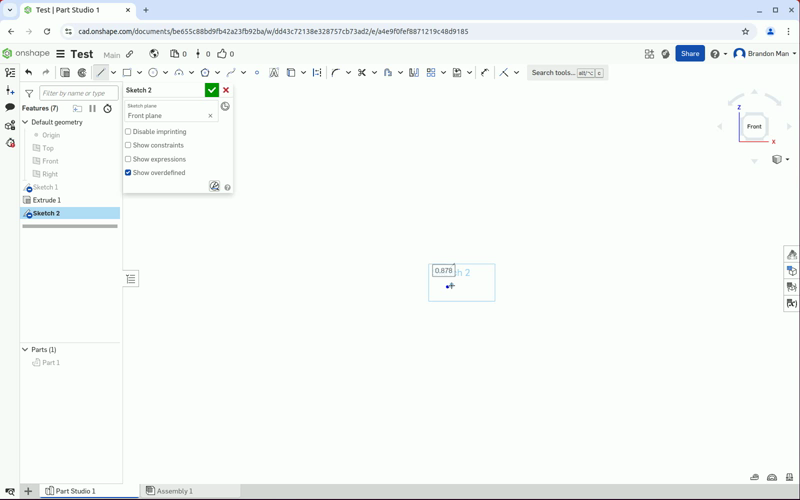
key_up(shift)
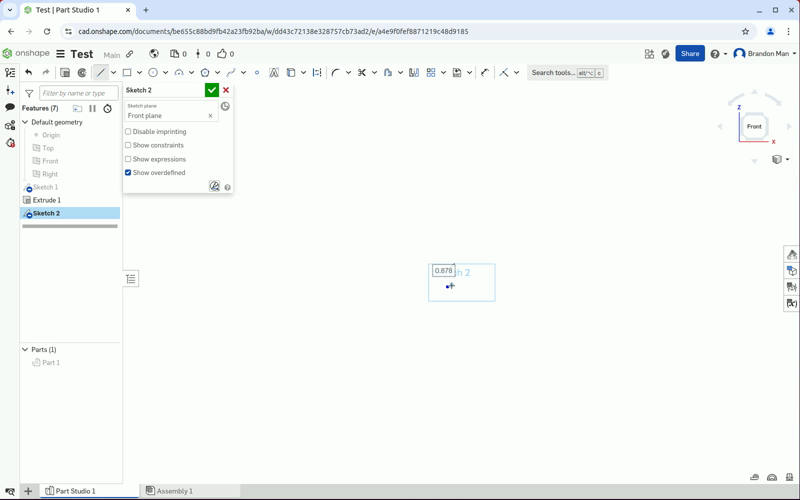
key_down(shift)
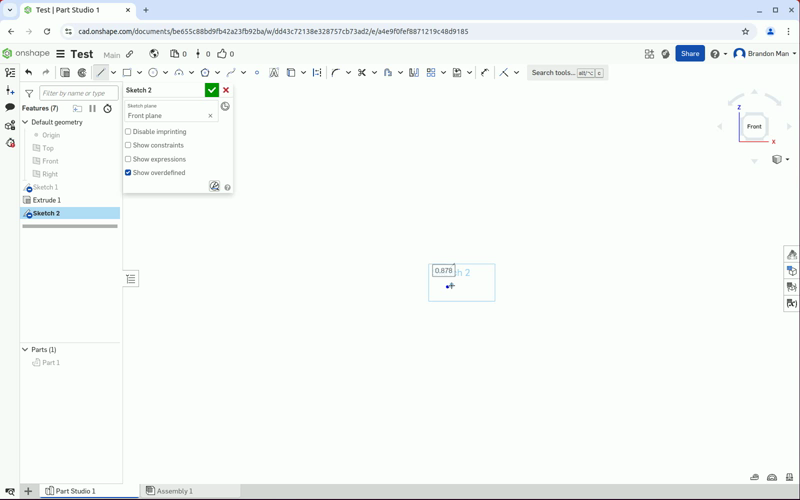
mouse_move(481, 285)
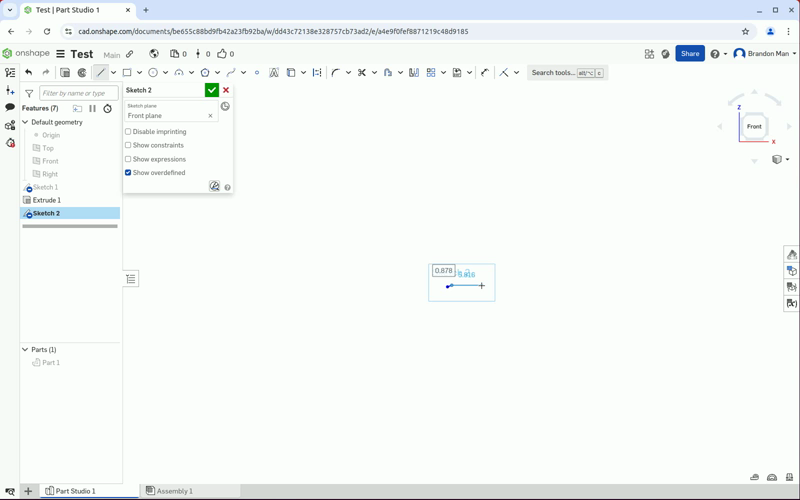
mouse_move(451, 281)
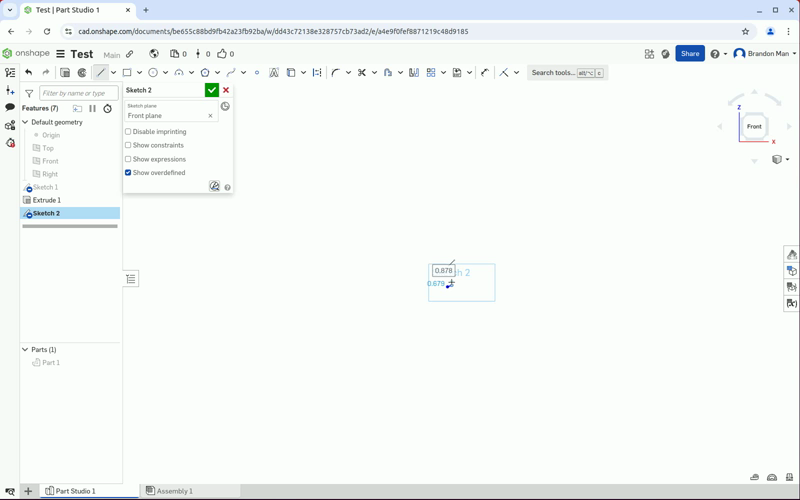
scroll(6)
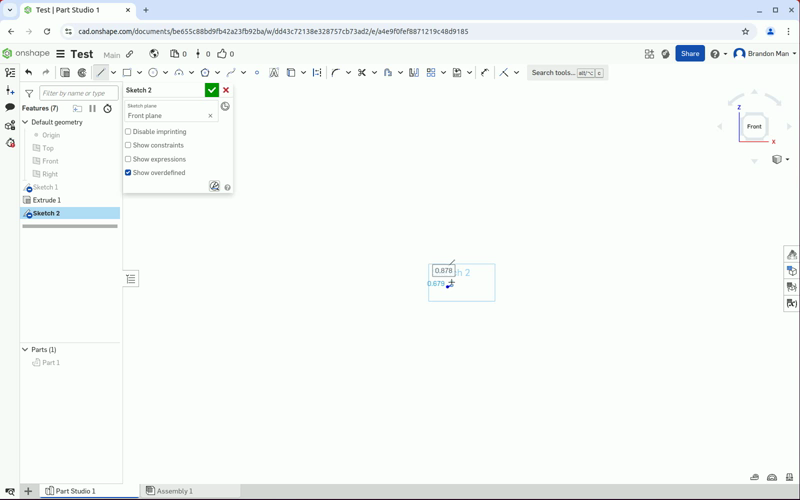
scroll(6)
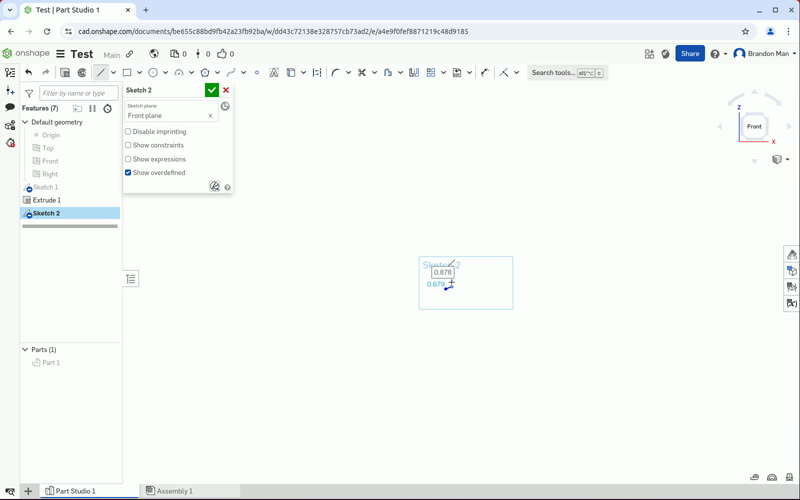
scroll(6)
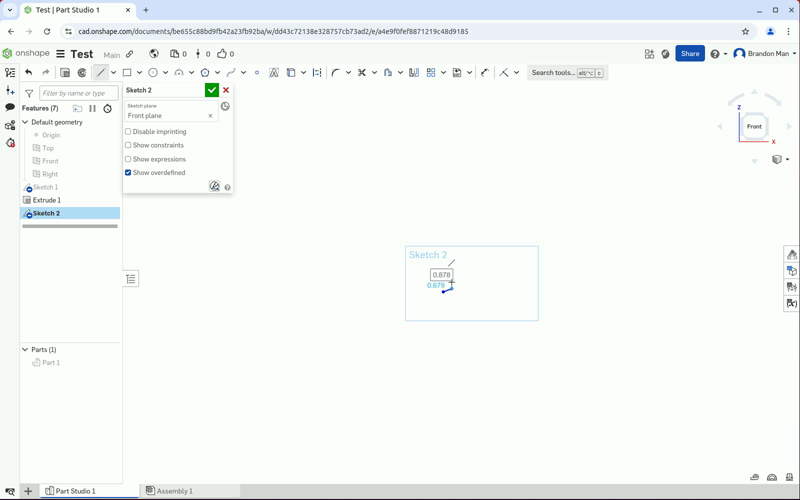
scroll(6)
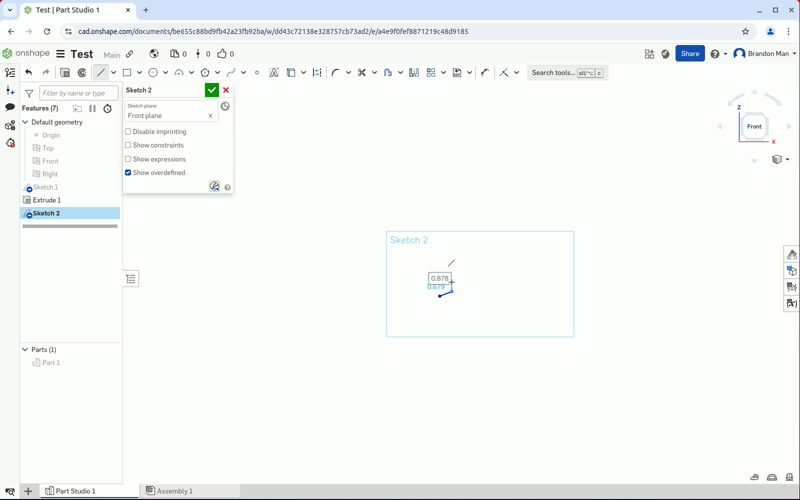
scroll(6)
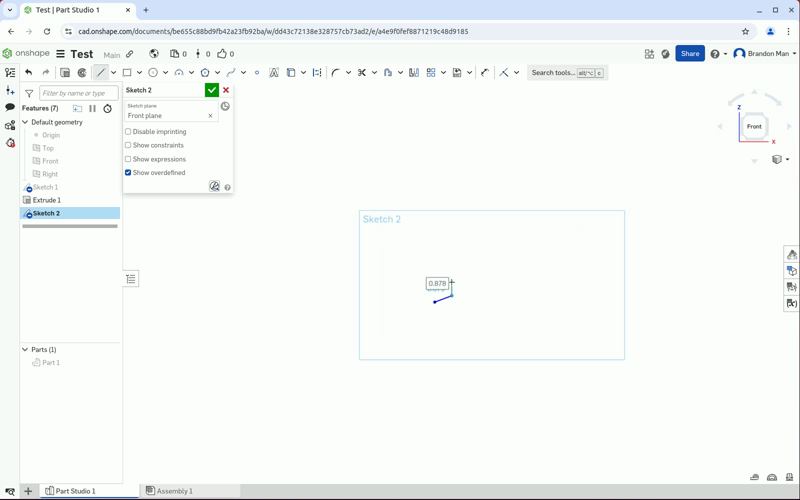
scroll(6)
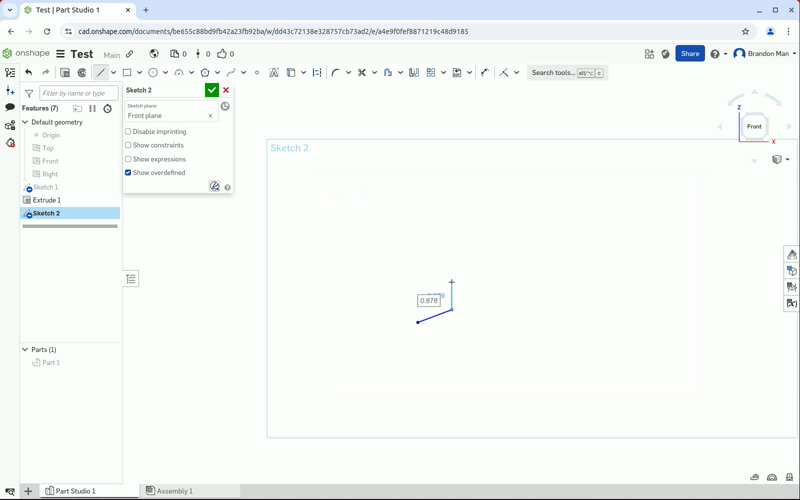
scroll(6)
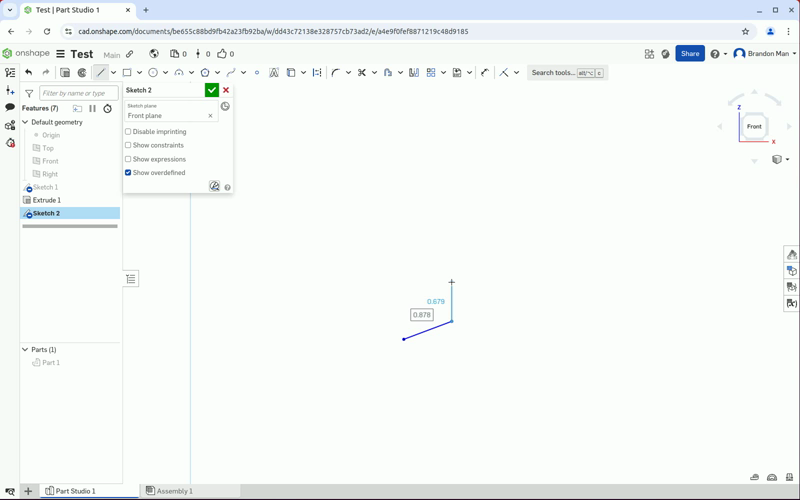
click(451, 281)
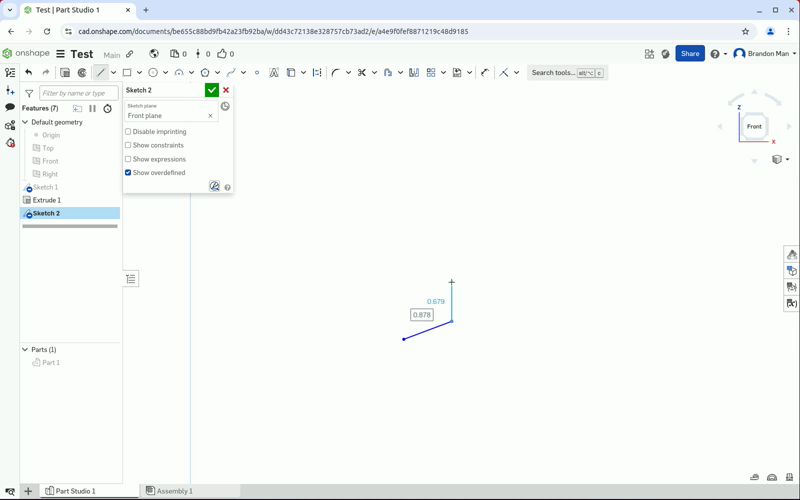
scroll(-6)
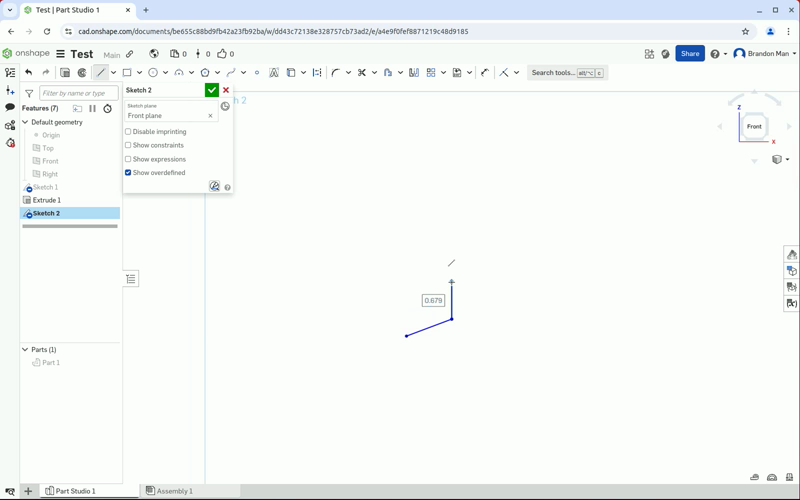
scroll(-6)
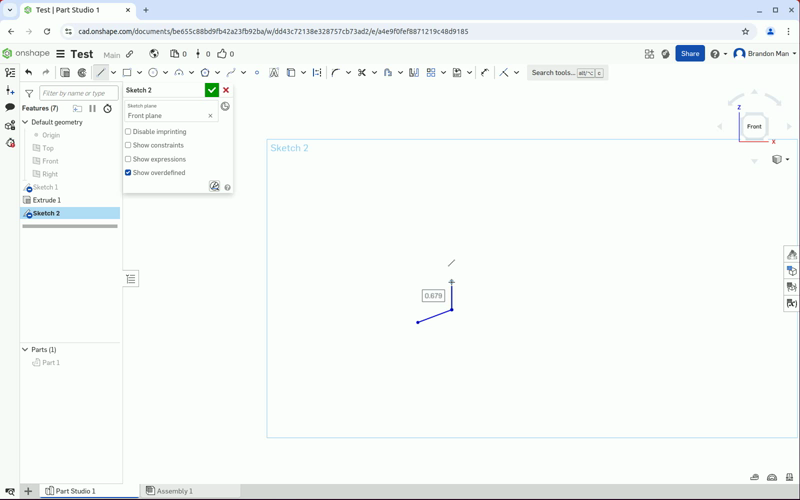
scroll(-6)
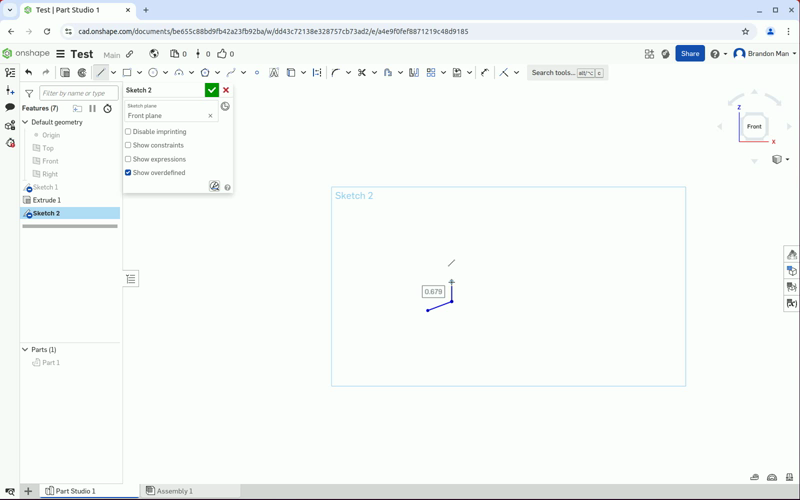
scroll(-6)
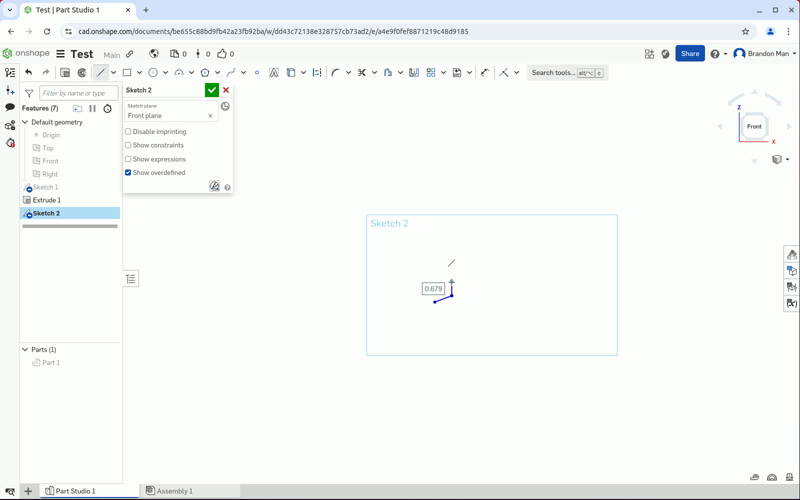
scroll(-6)
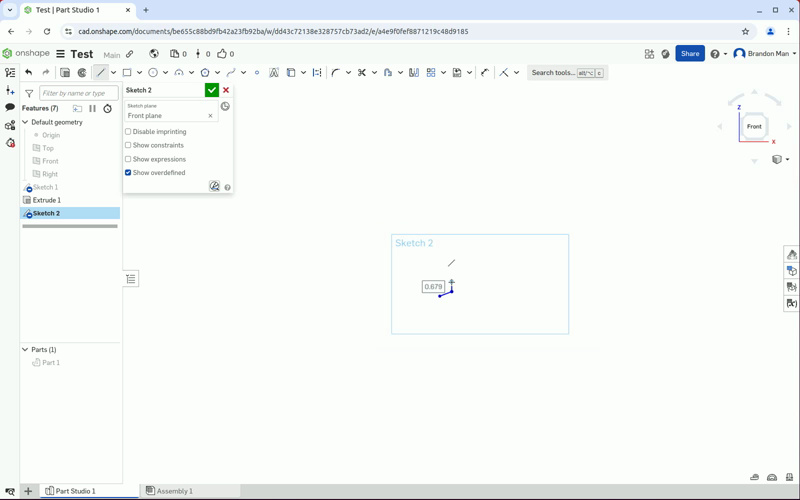
scroll(-6)
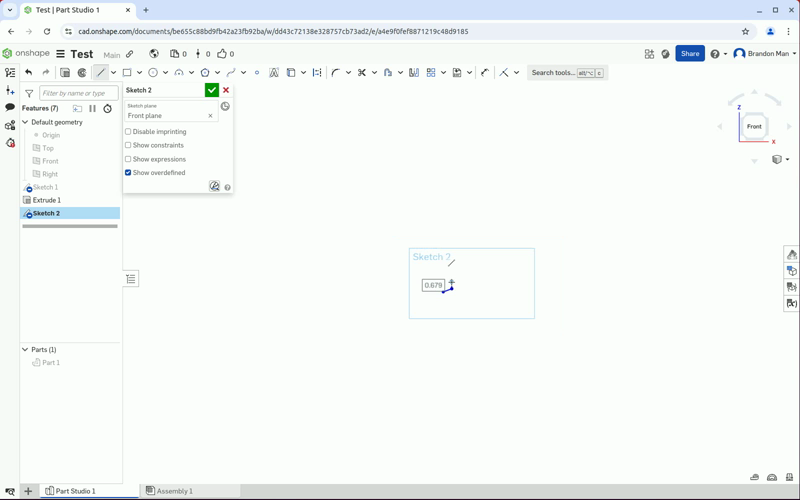
scroll(-6)
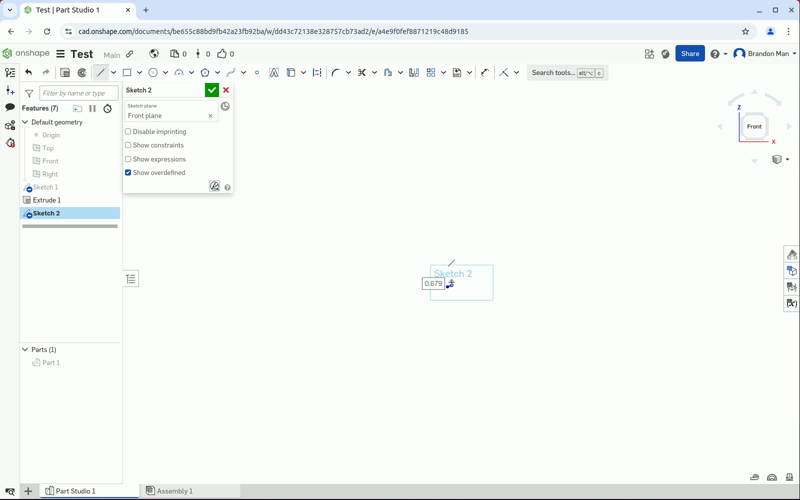
key_up(shift)
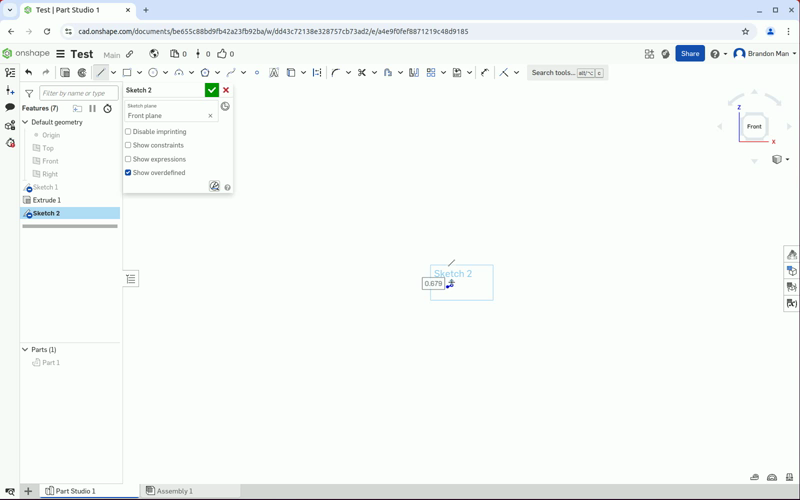
key_down(shift)
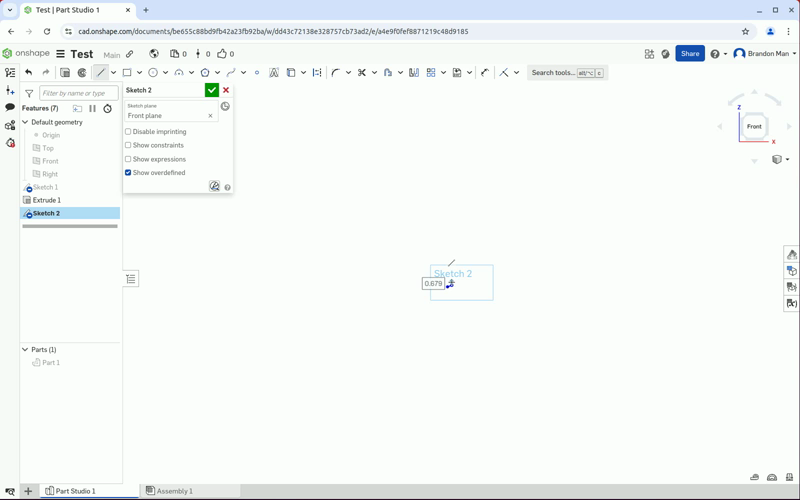
mouse_move(481, 281)
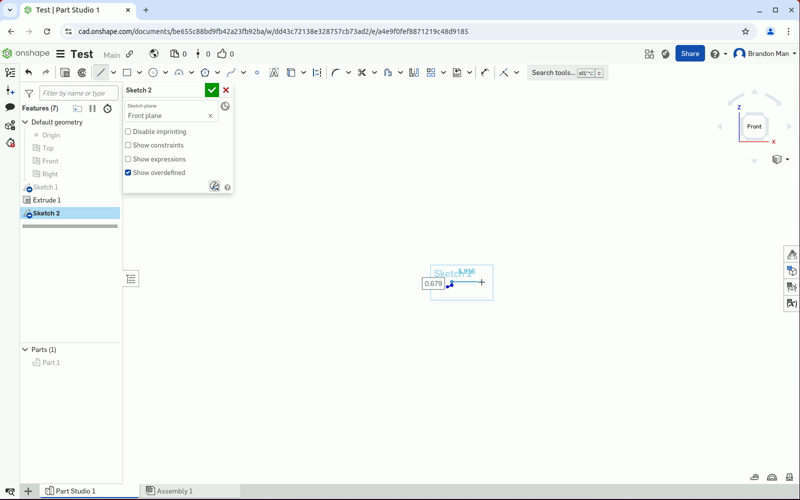
mouse_move(447, 282)
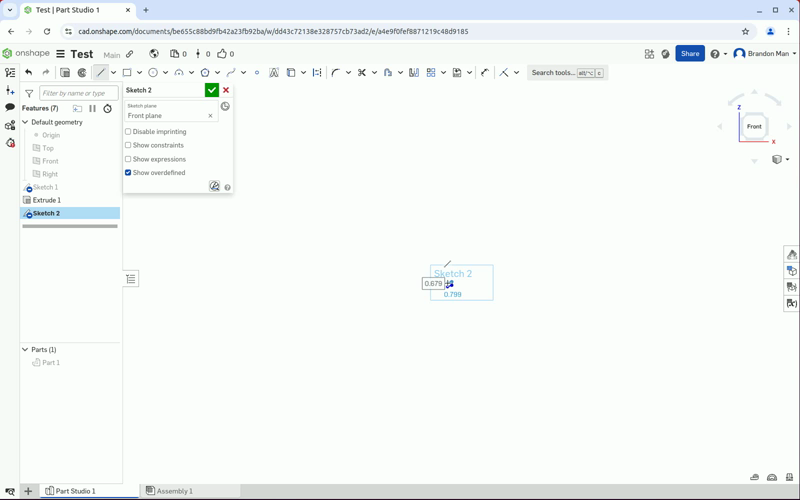
scroll(6)
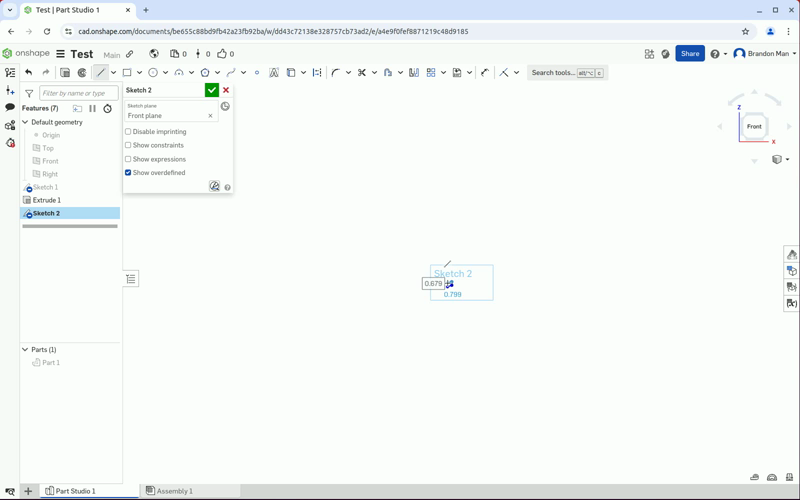
scroll(6)
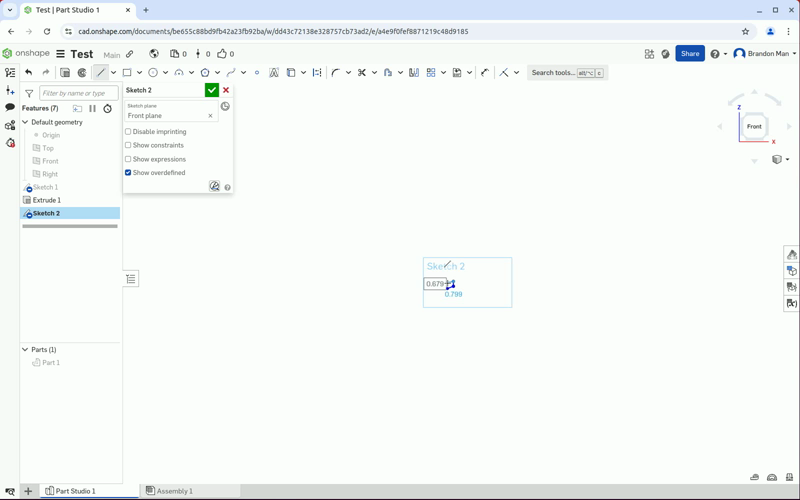
scroll(6)
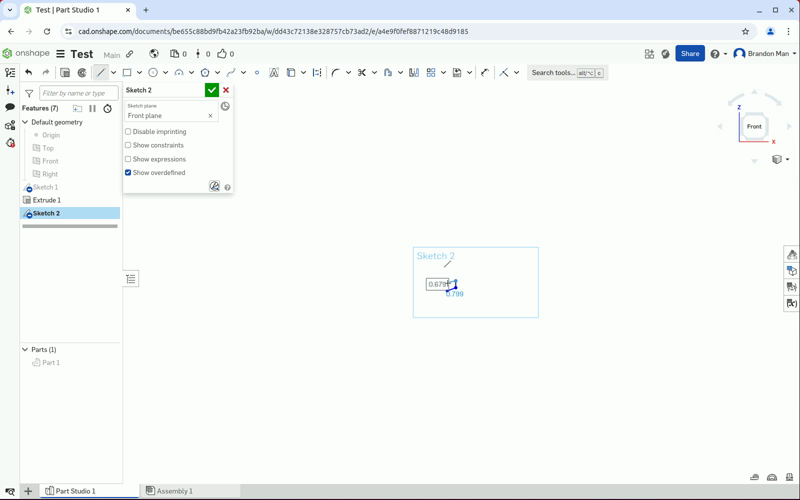
scroll(6)
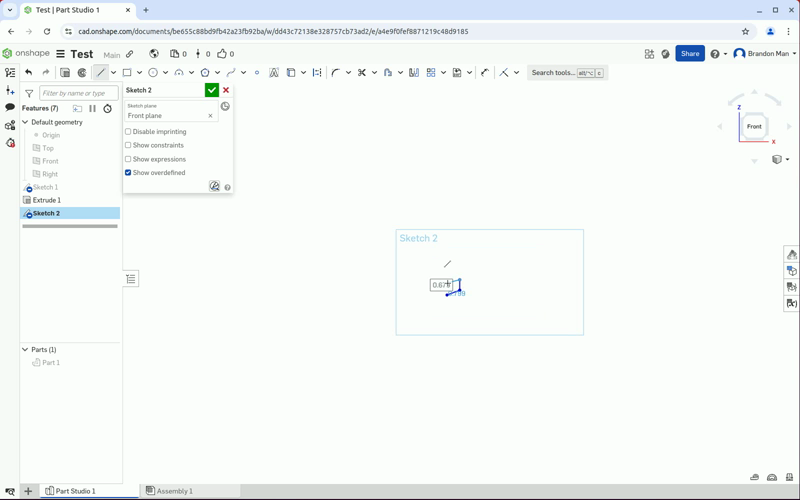
scroll(6)
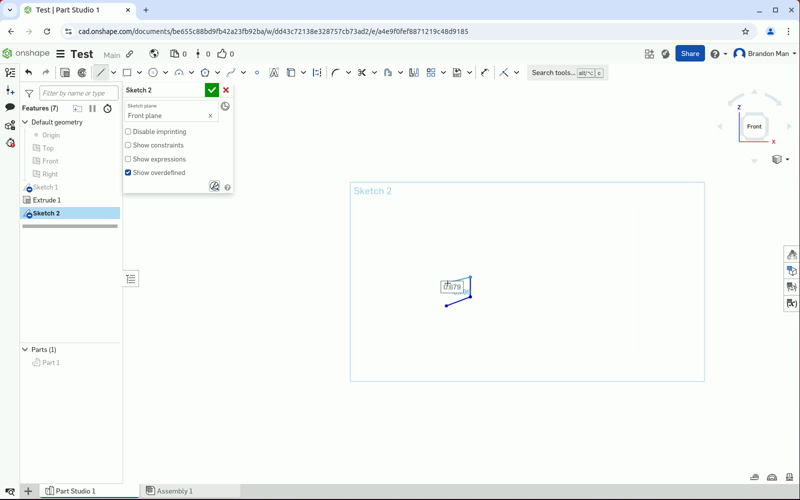
scroll(6)
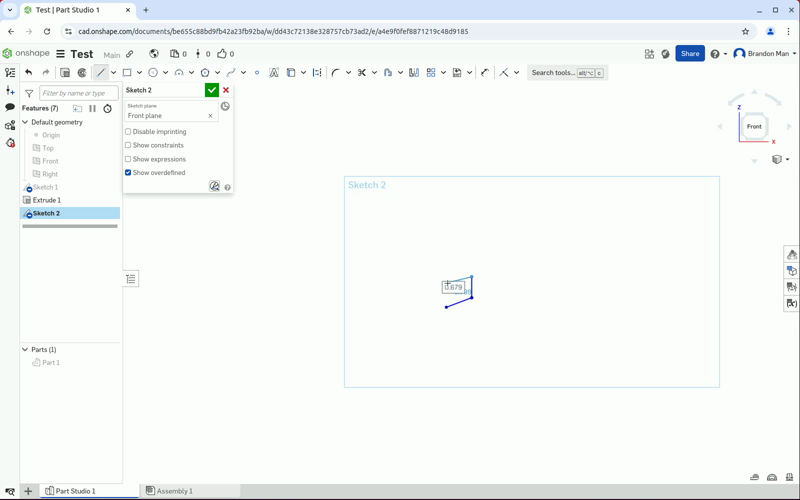
scroll(6)
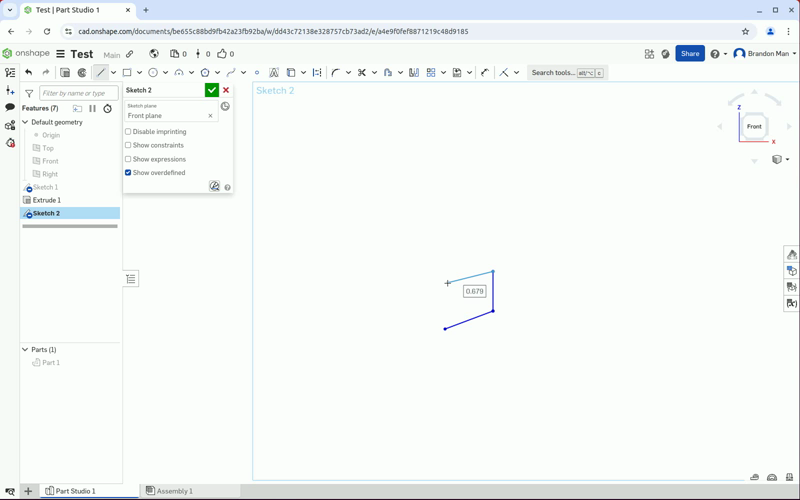
click(447, 282)
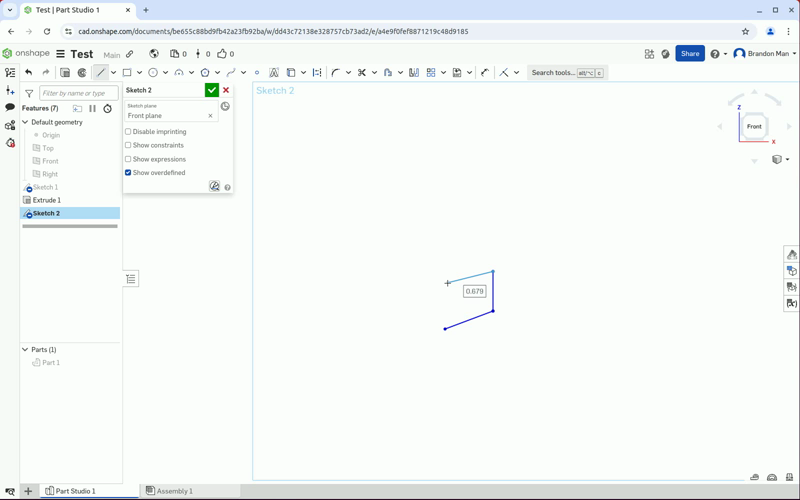
scroll(-6)
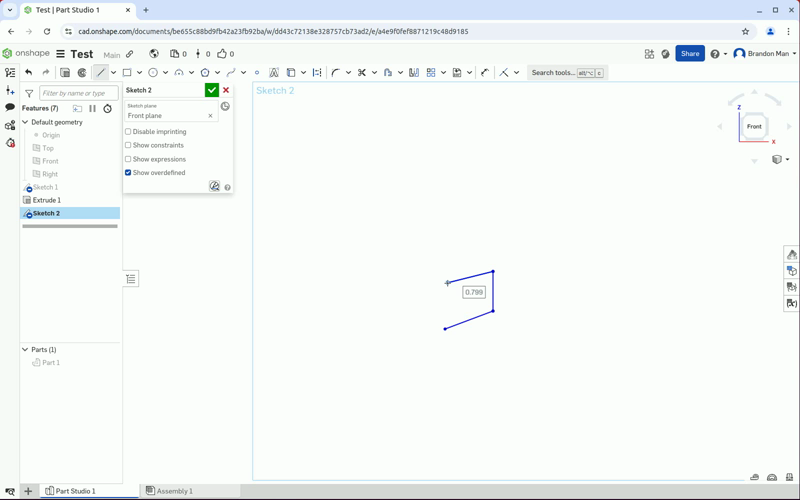
scroll(-6)
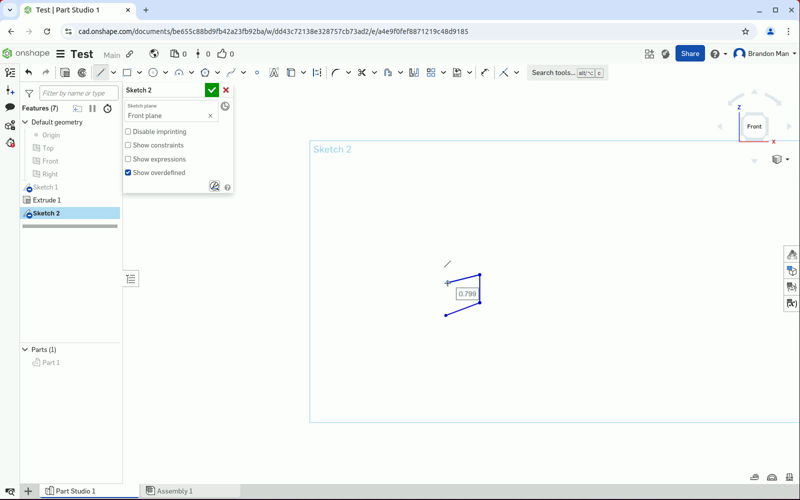
scroll(-6)
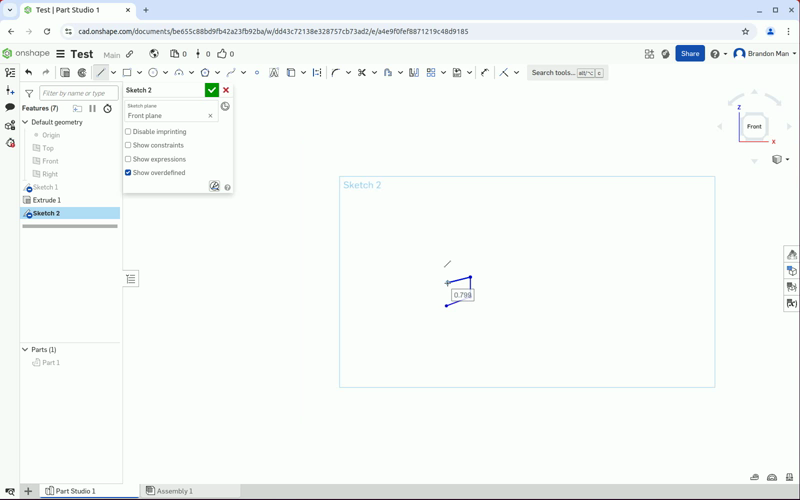
scroll(-6)
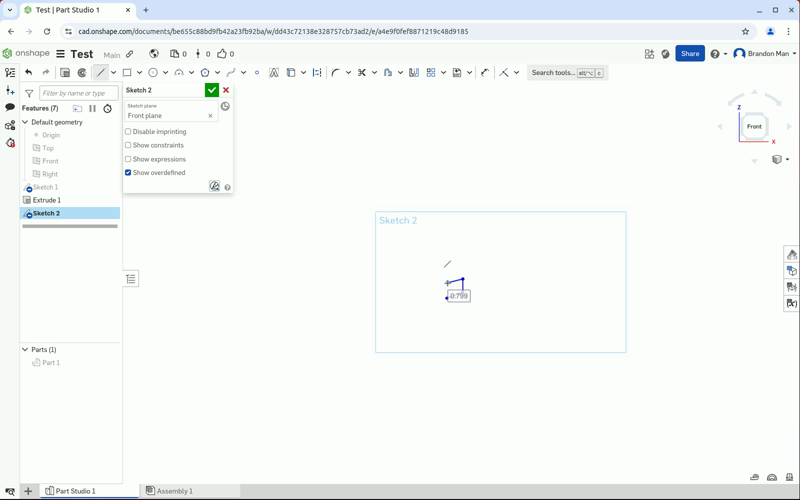
scroll(-6)
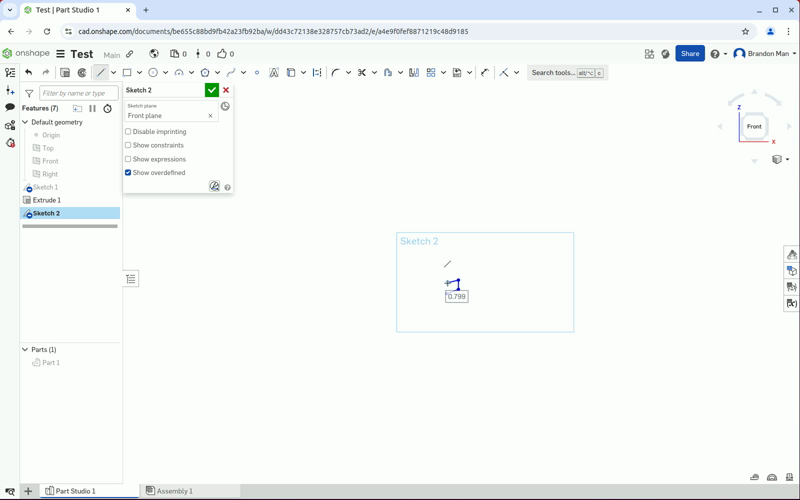
scroll(-6)
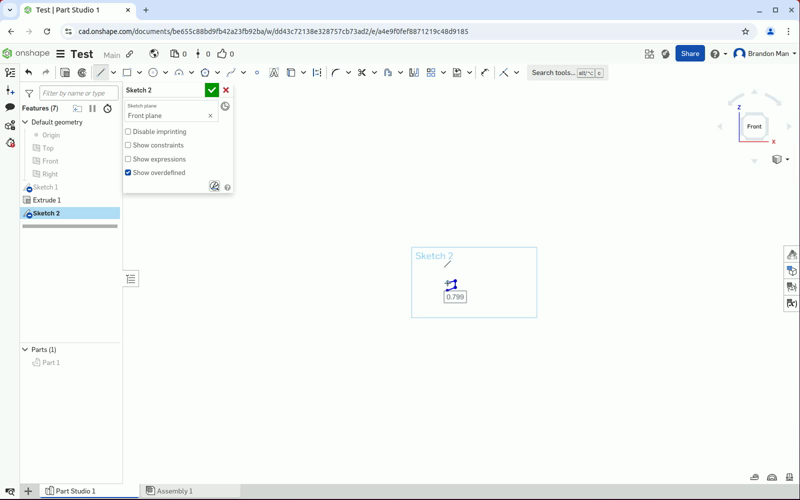
scroll(-6)
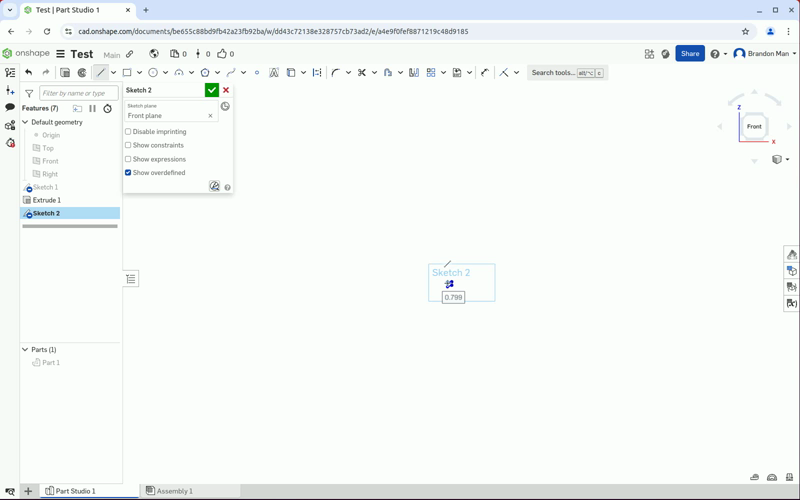
key_up(shift)
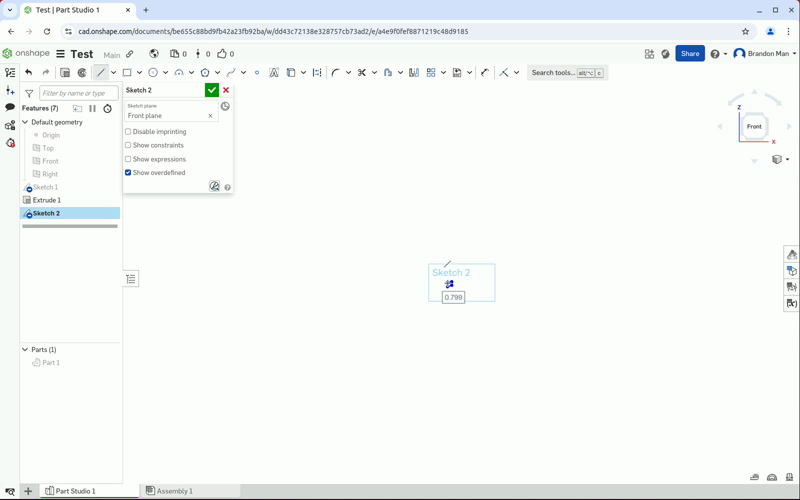
mouse_move(477, 282)
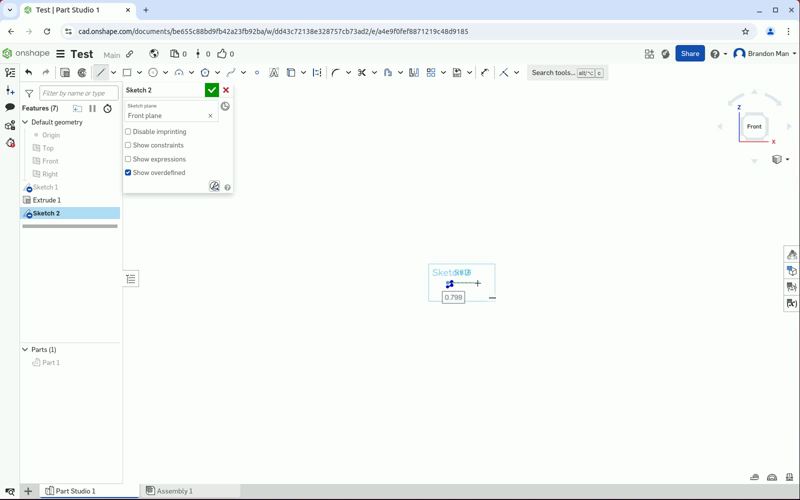
key_down(shift)
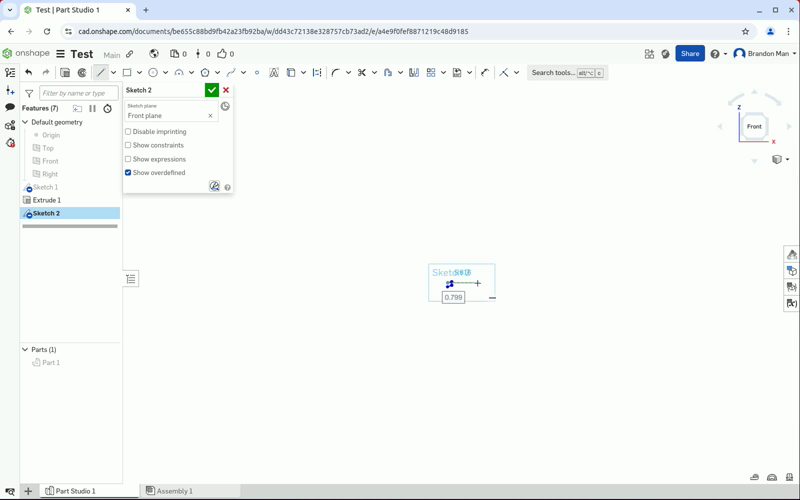
mouse_move(447, 286)
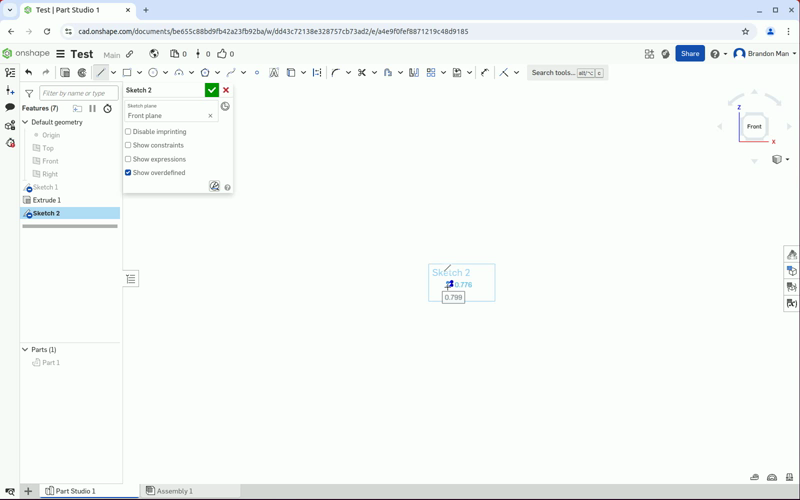
scroll(6)
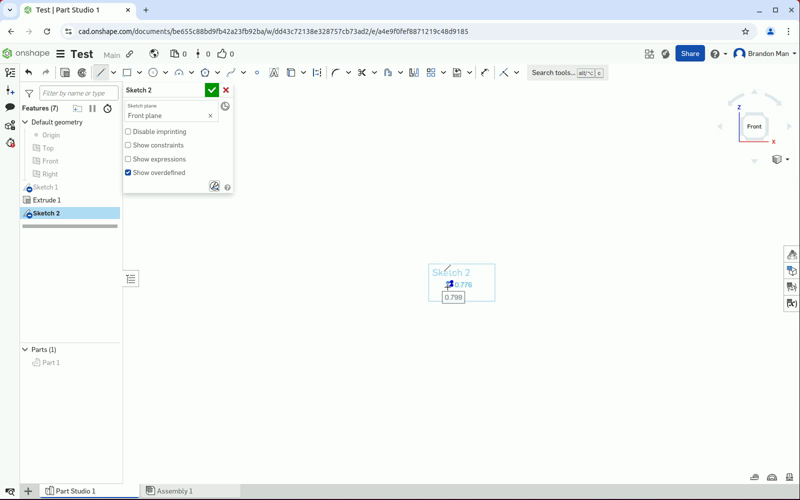
scroll(6)
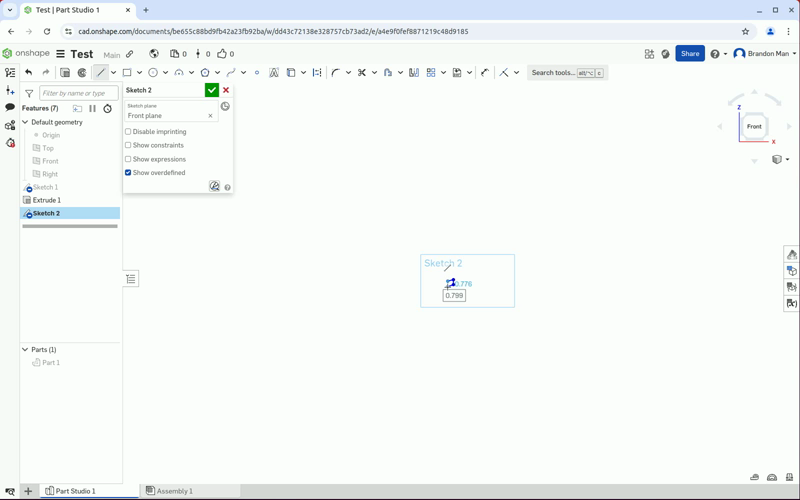
scroll(6)
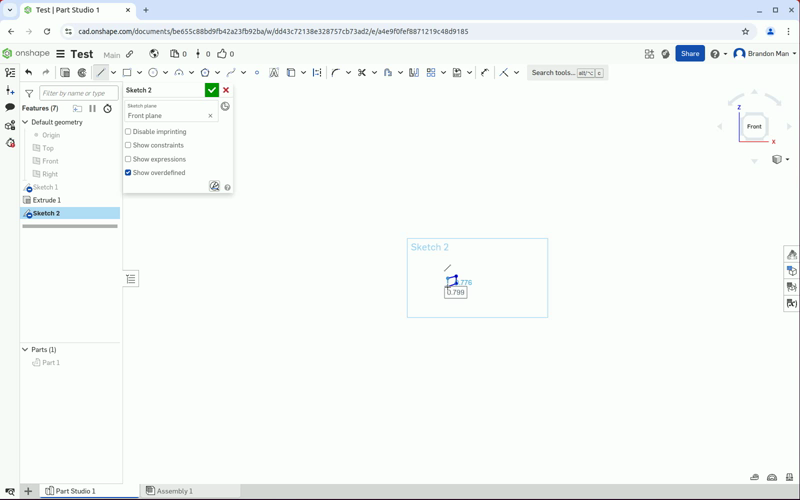
scroll(6)
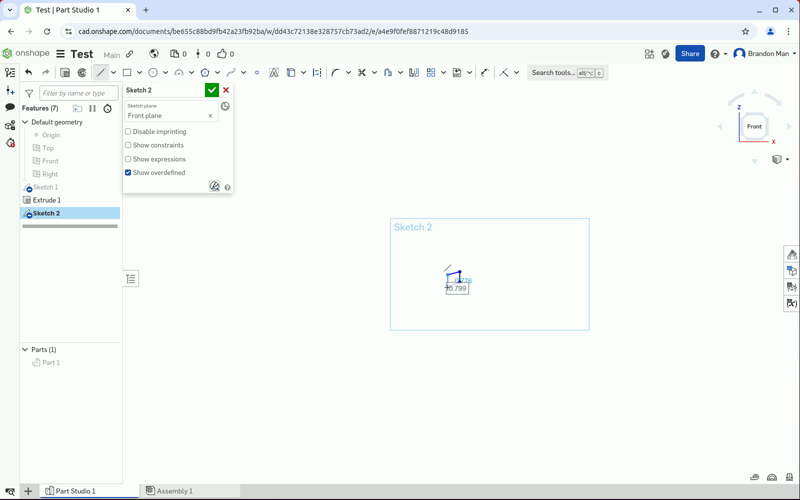
scroll(6)
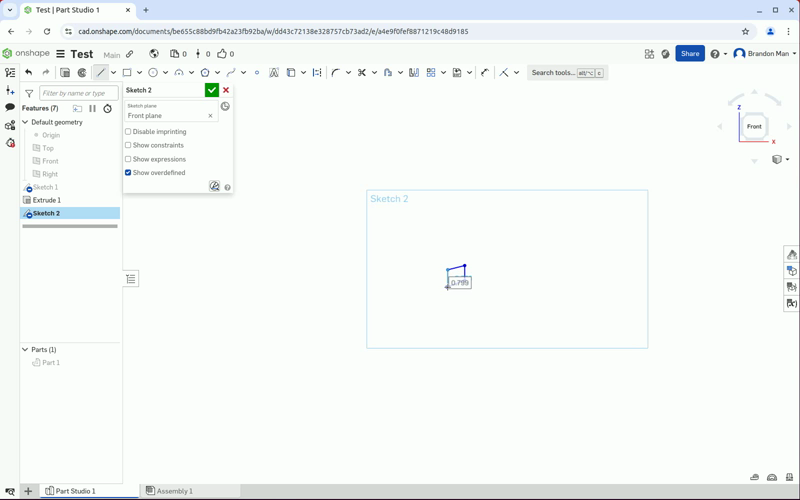
scroll(6)
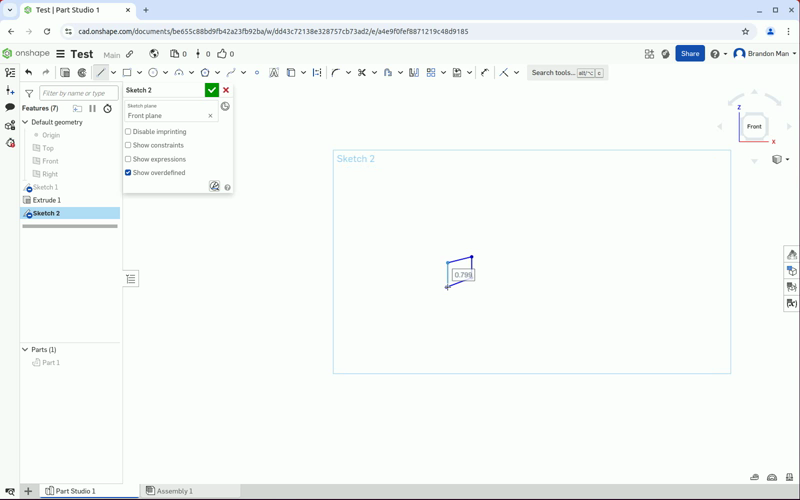
scroll(6)
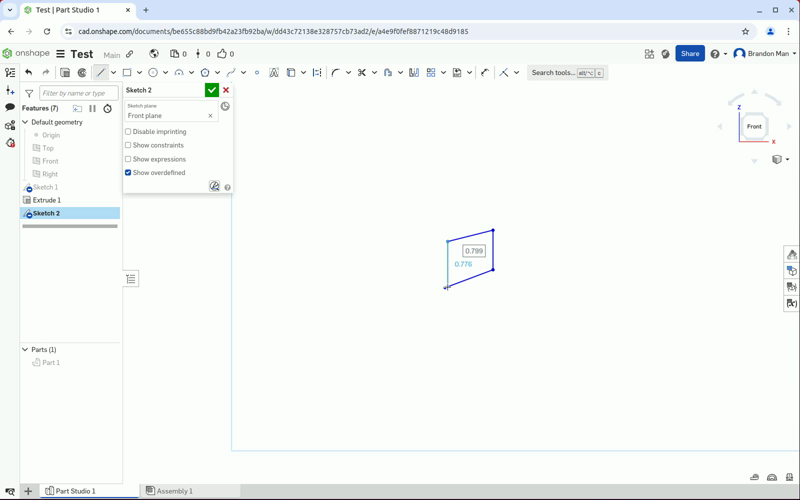
key_up(shift)
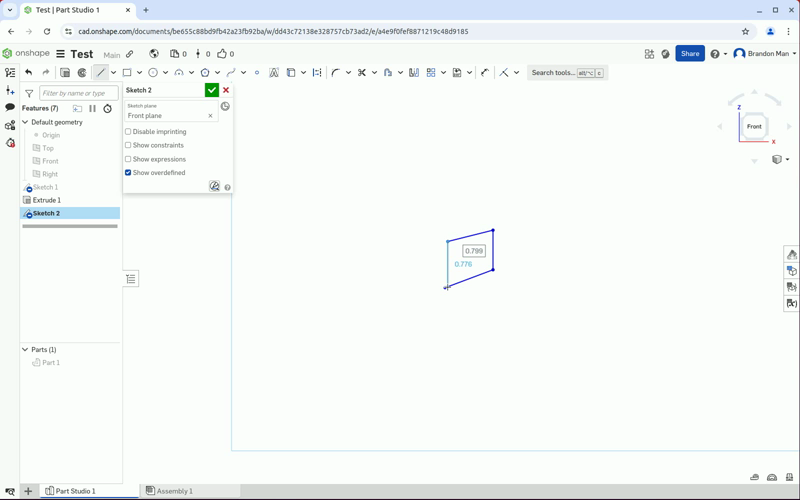
click(447, 286)
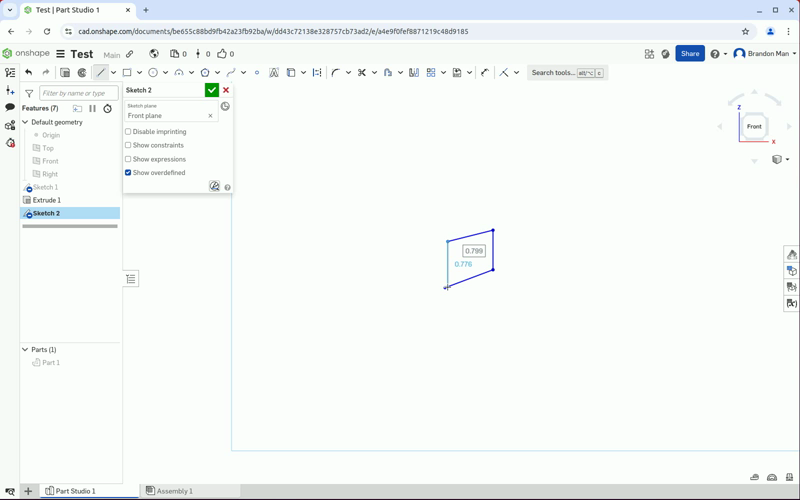
scroll(-6)
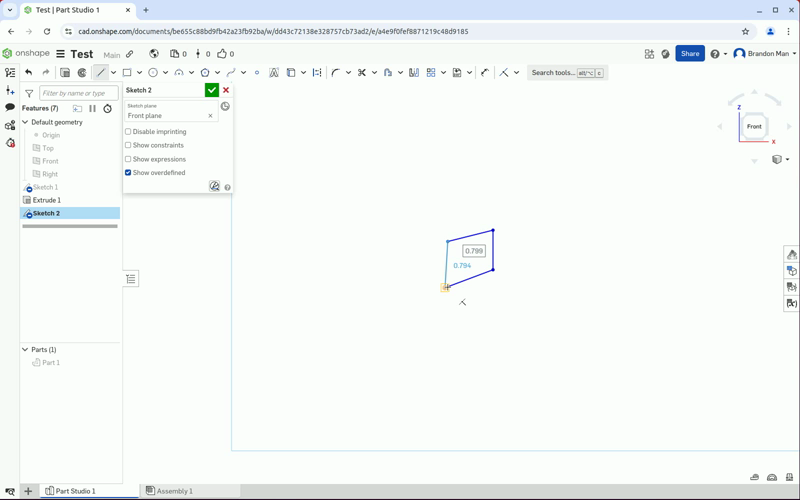
scroll(-6)
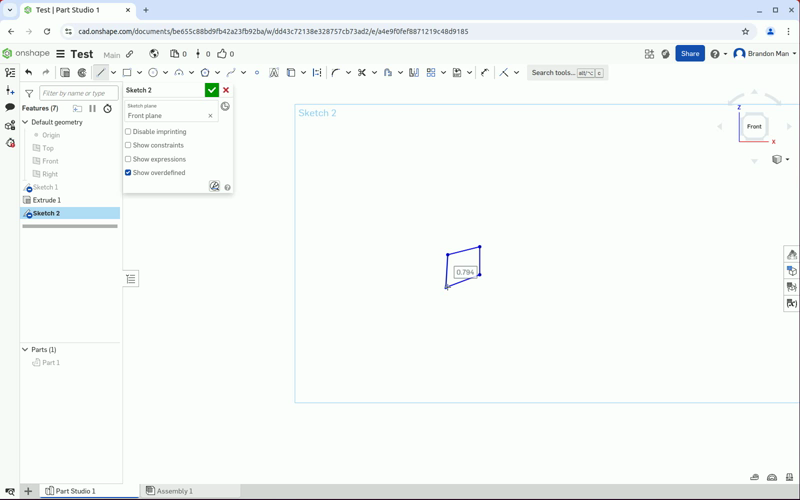
scroll(-6)
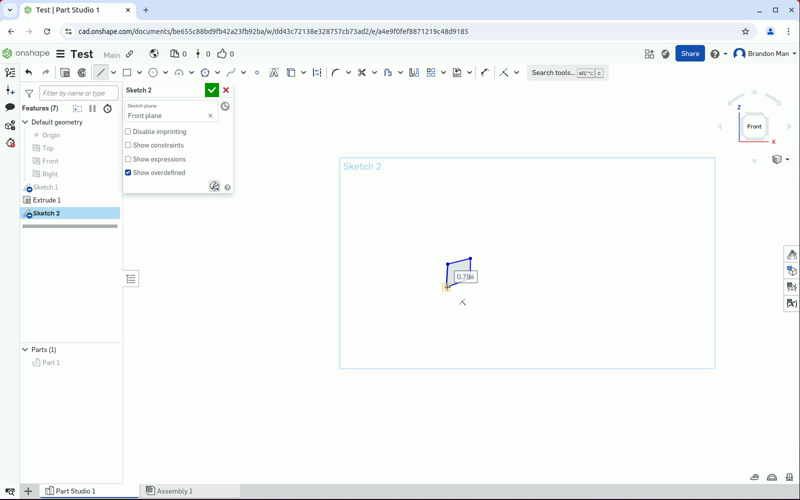
scroll(-6)
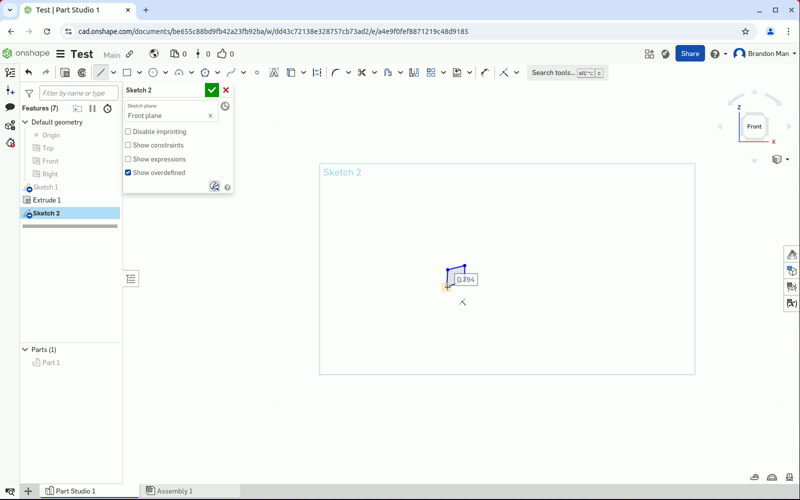
scroll(-6)
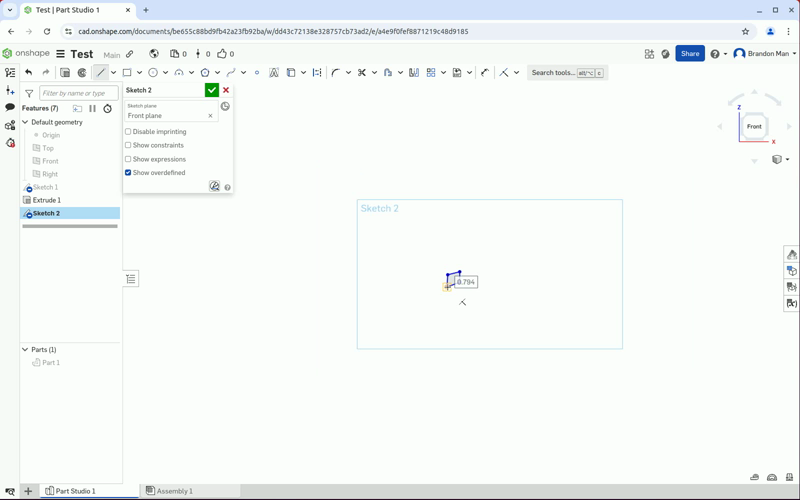
scroll(-6)
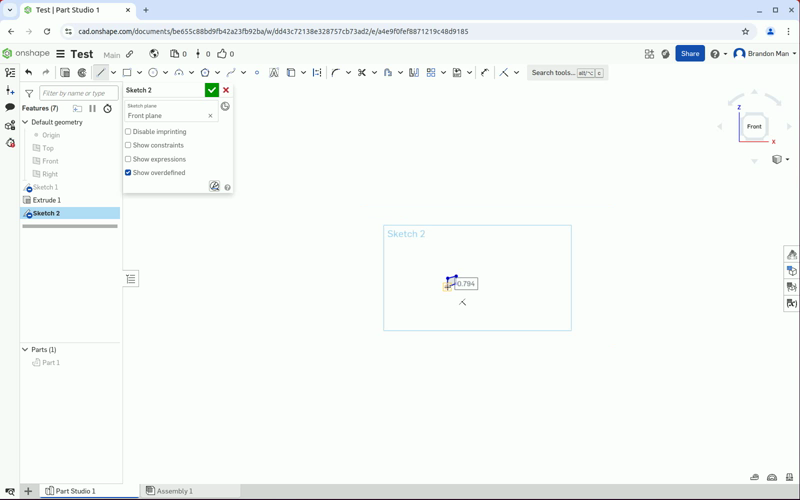
scroll(-6)
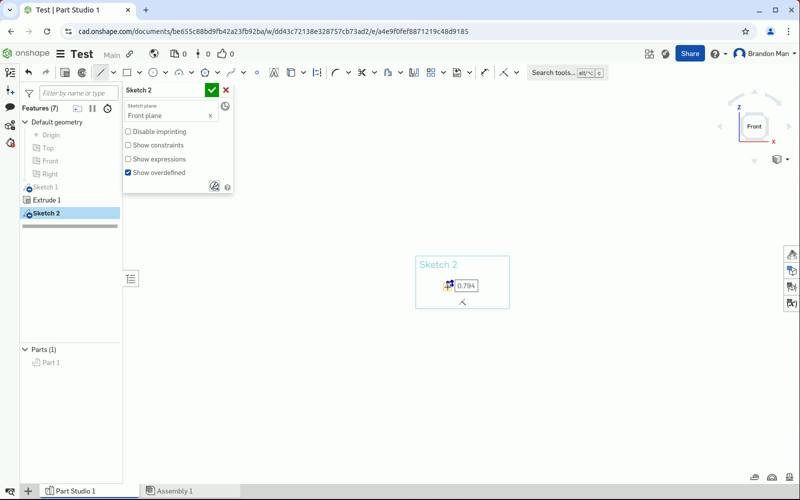
key(esc)
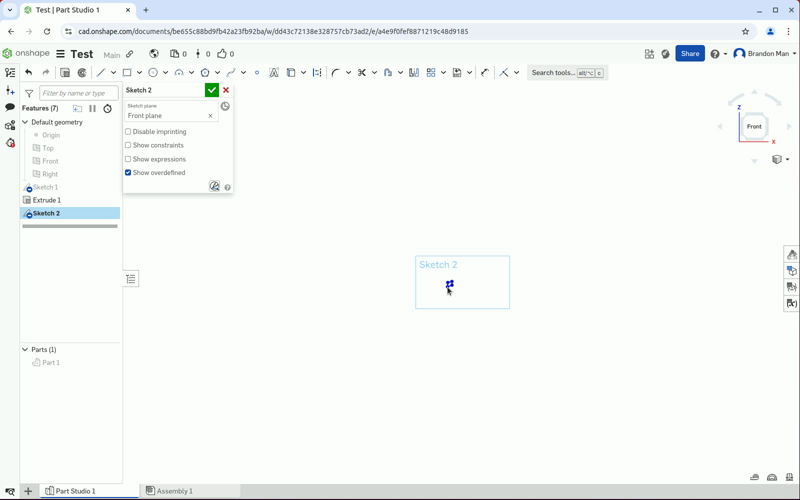
mouse_move(448, 282)
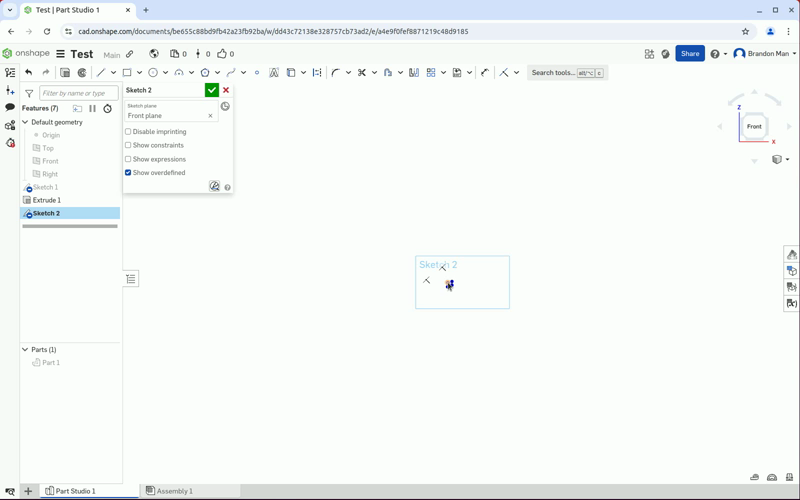
scroll(6)
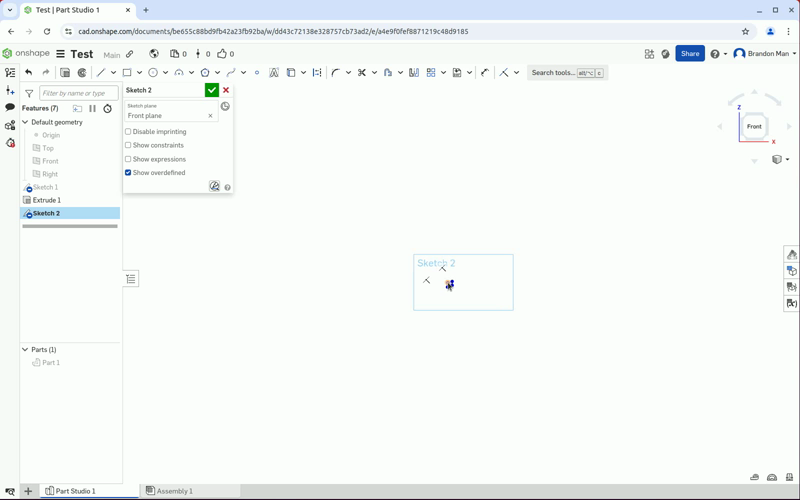
scroll(6)
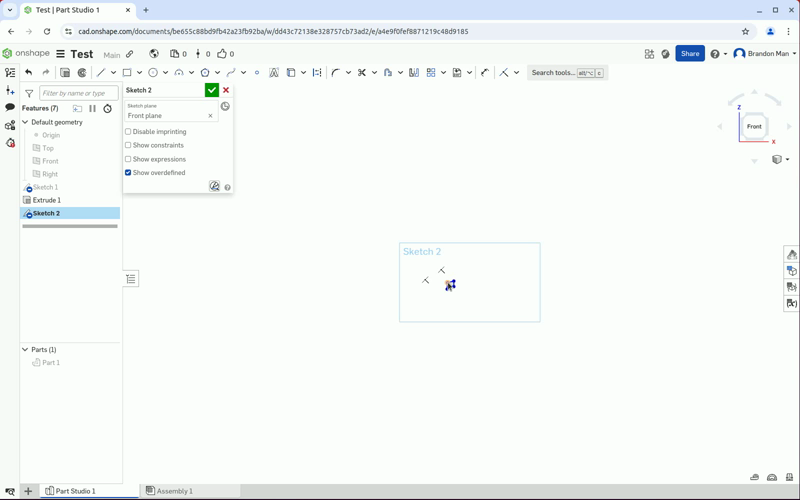
scroll(6)
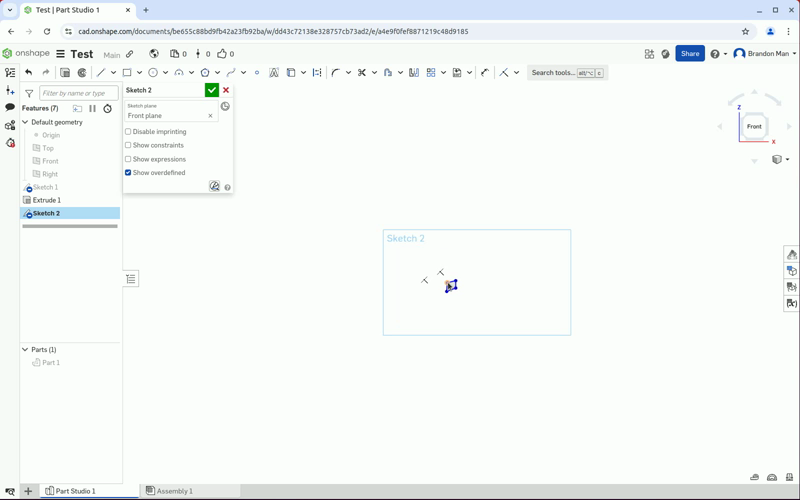
scroll(6)
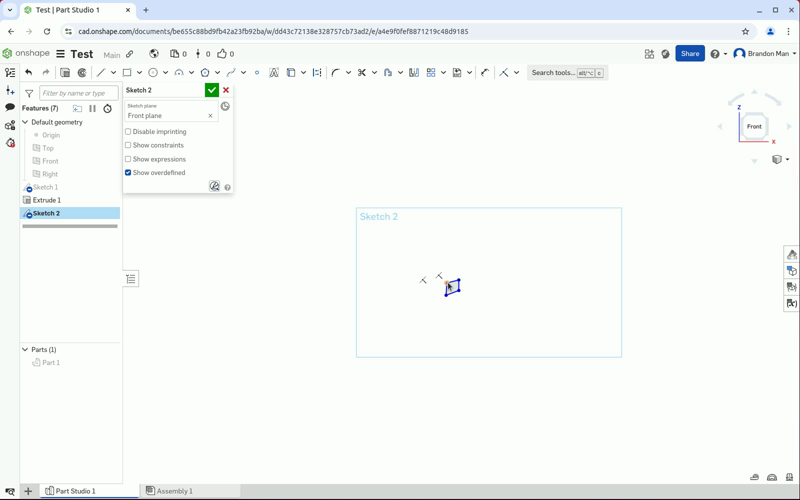
scroll(6)
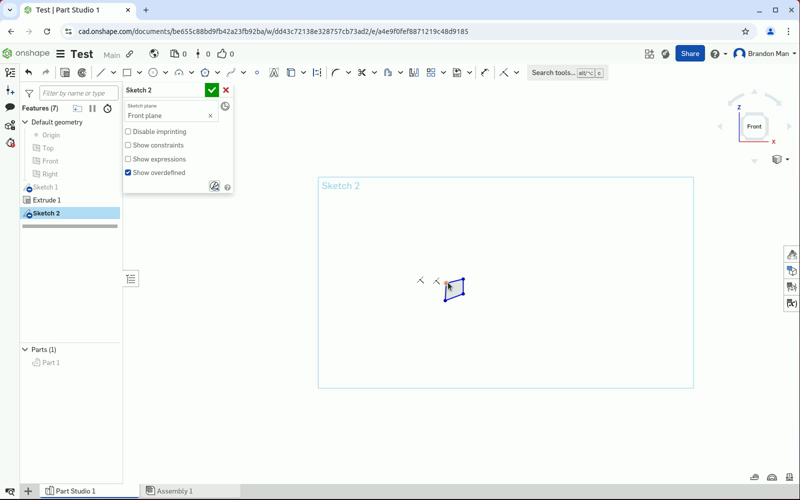
scroll(6)
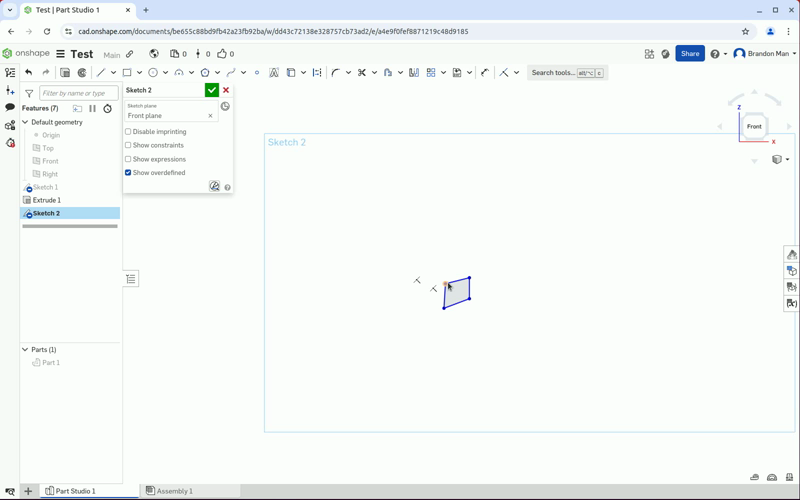
scroll(6)
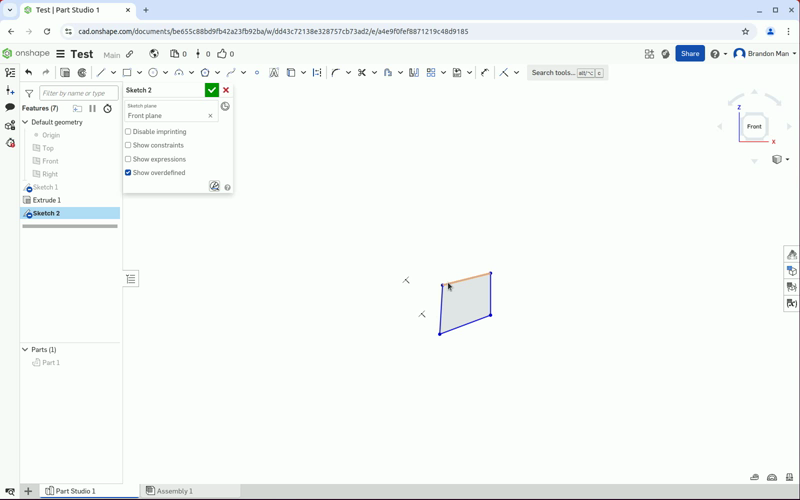
click(448, 282)
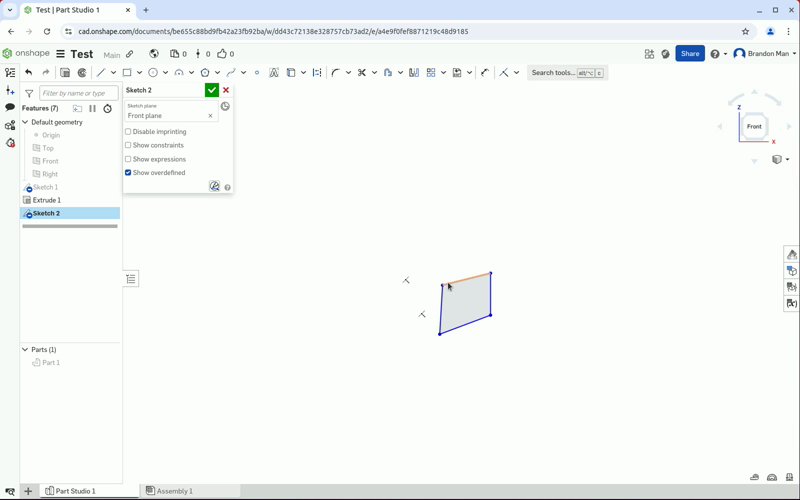
scroll(-6)
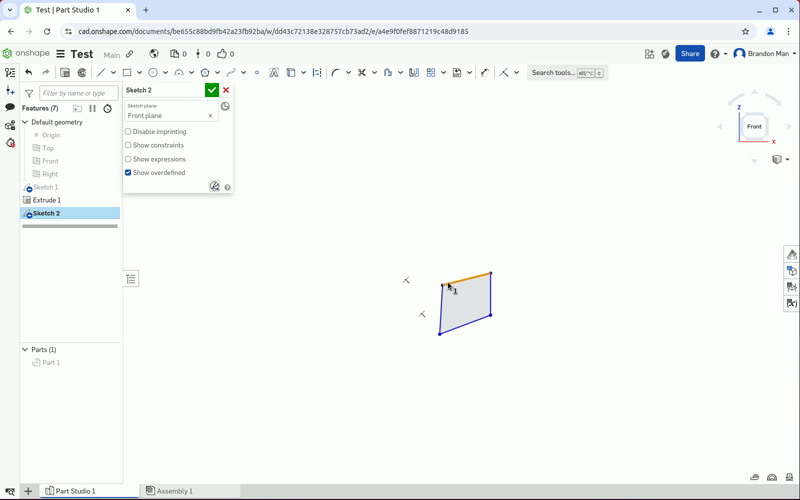
scroll(-6)
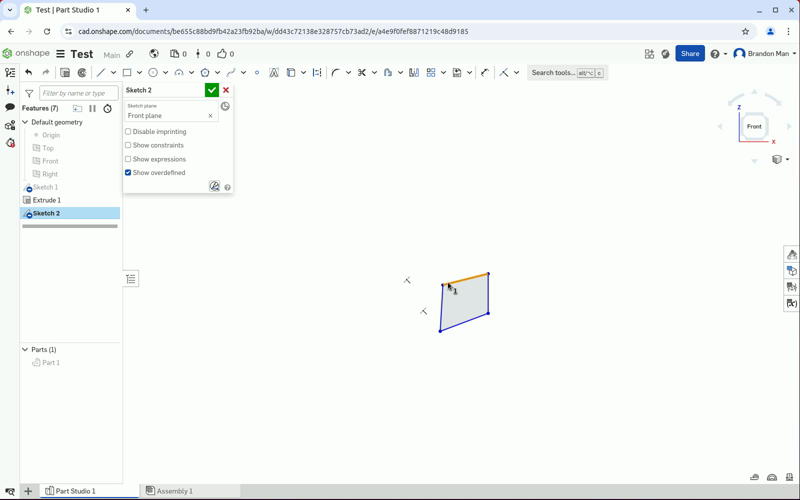
scroll(-6)
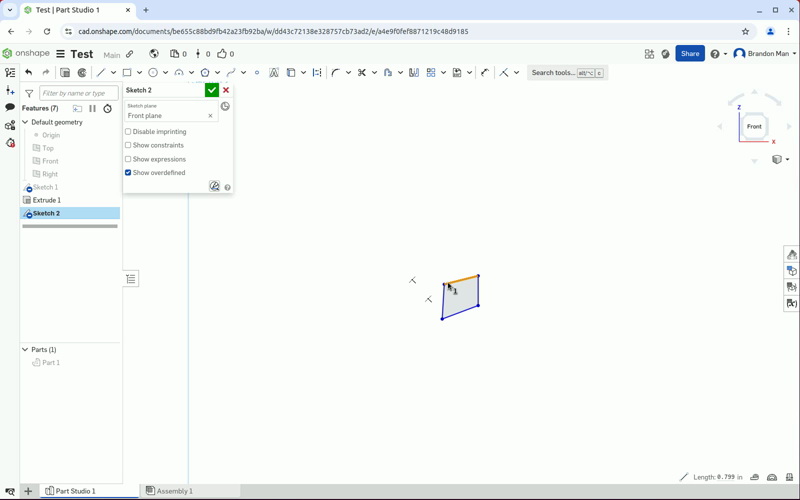
scroll(-6)
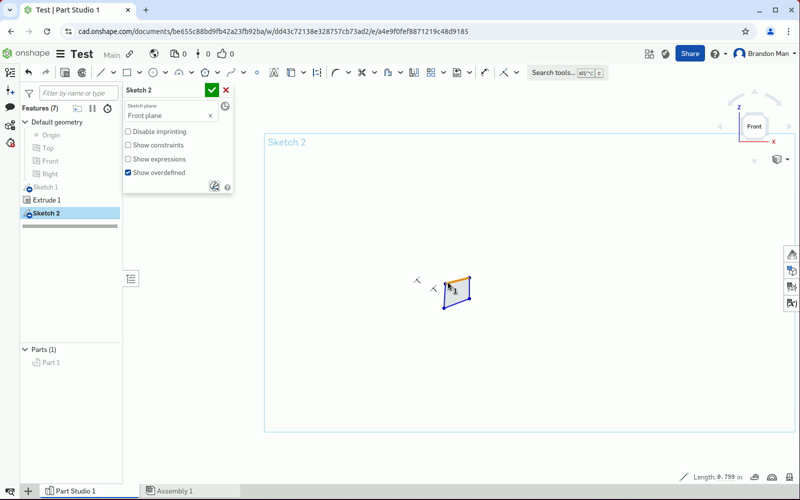
scroll(-6)
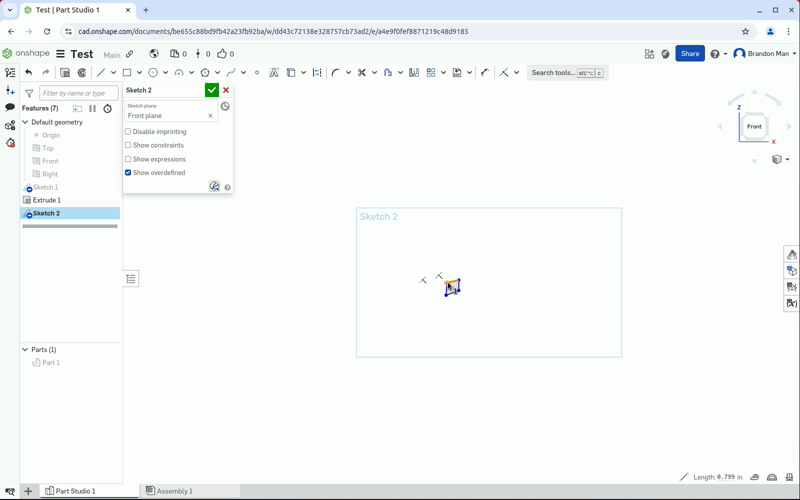
scroll(-6)
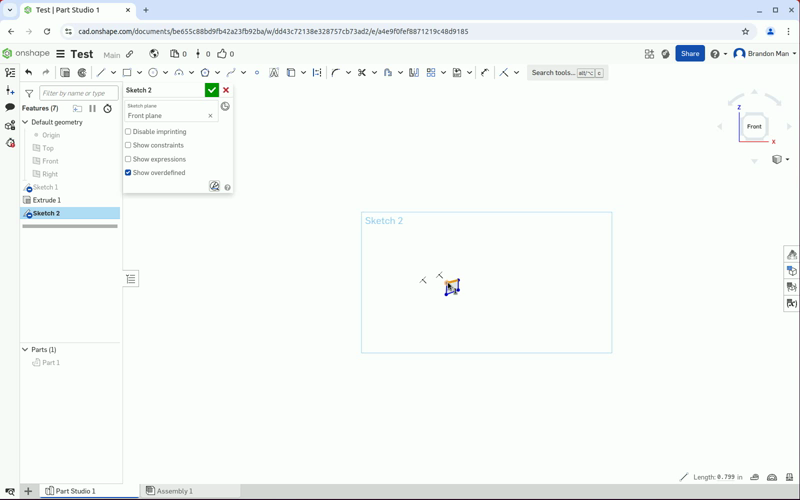
scroll(-6)
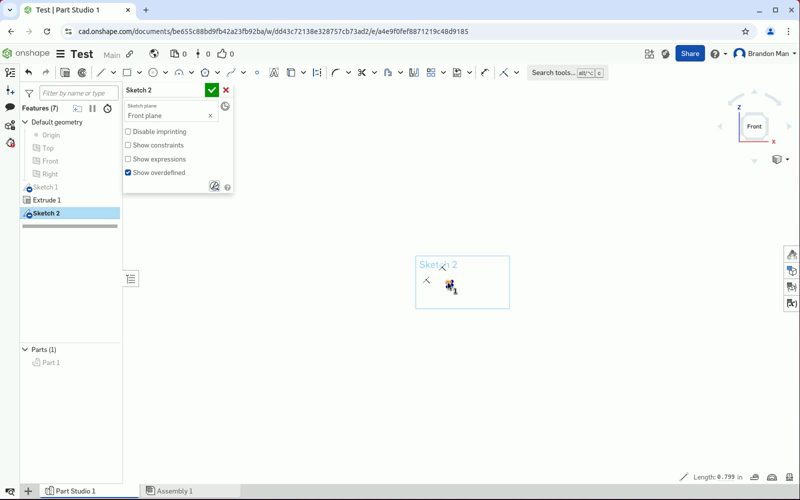
mouse_move(73, 352)
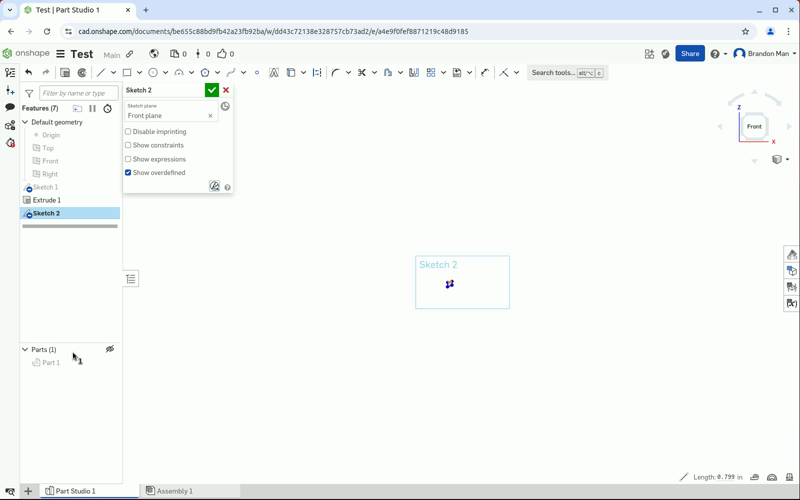
key(shift+y)
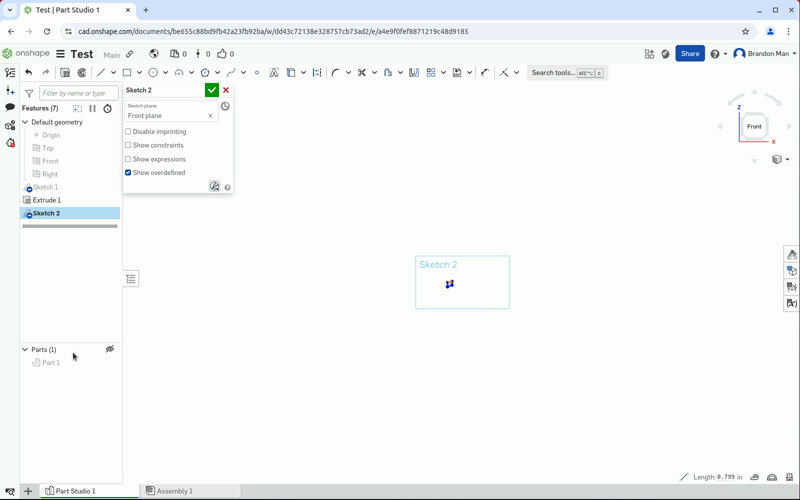
key(shift+e)
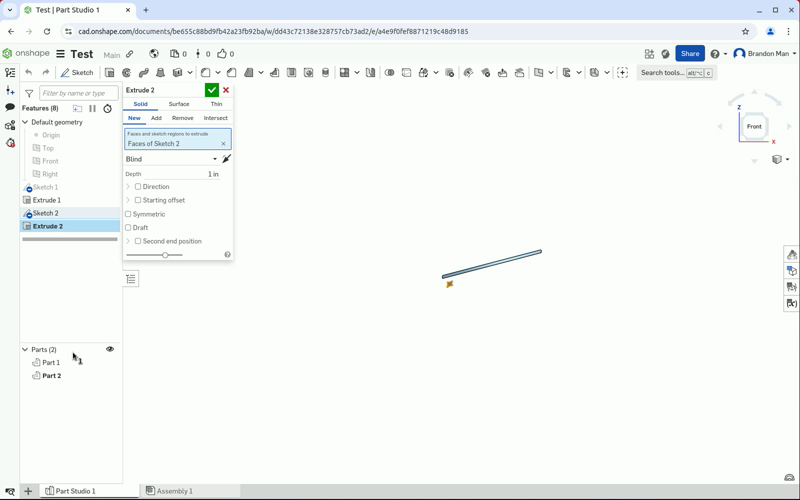
mouse_move(143, 106)
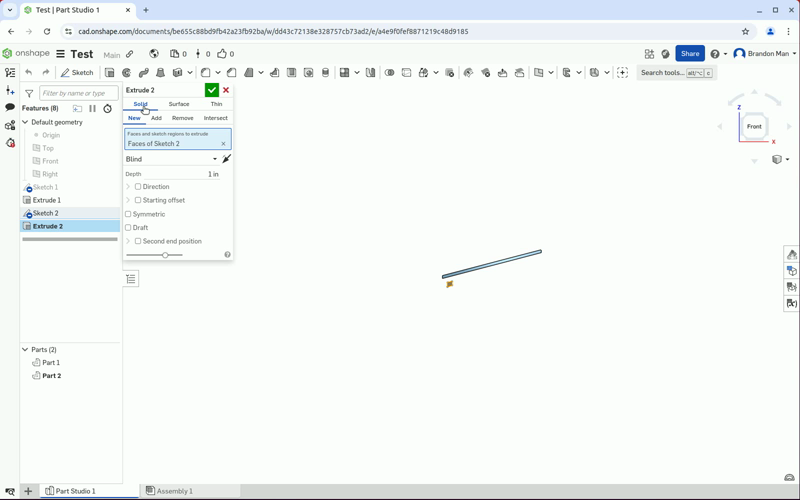
click(143, 106)
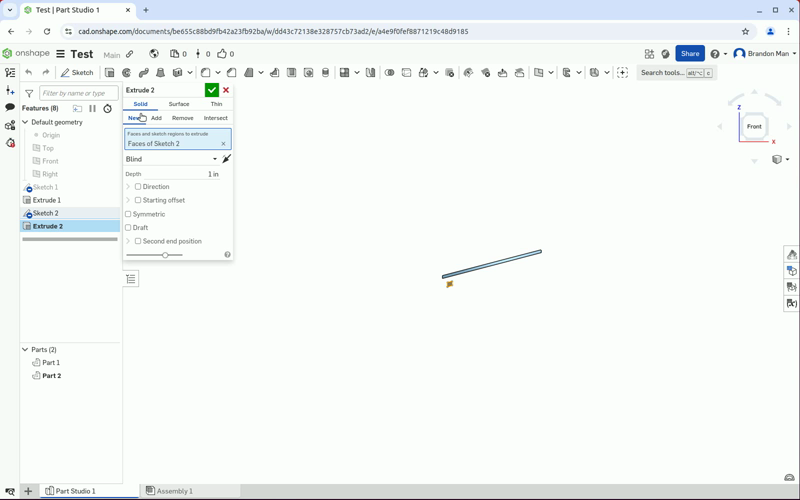
mouse_move(137, 120)
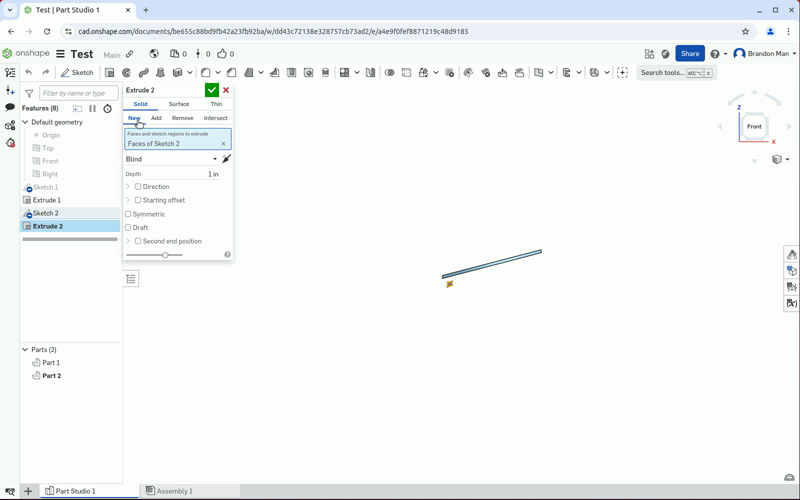
click(137, 120)
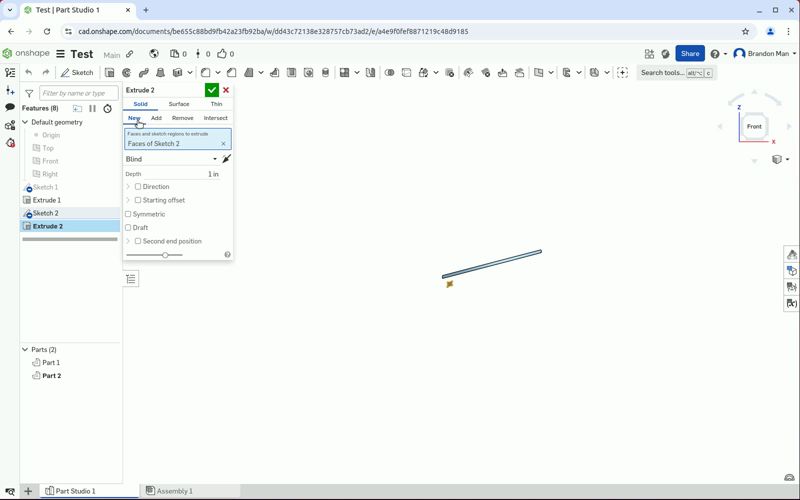
key(tab, 4)
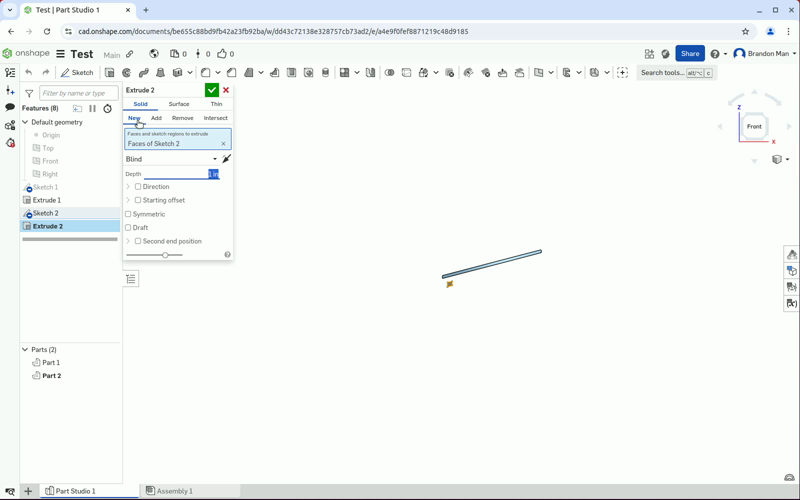
text(23.108)
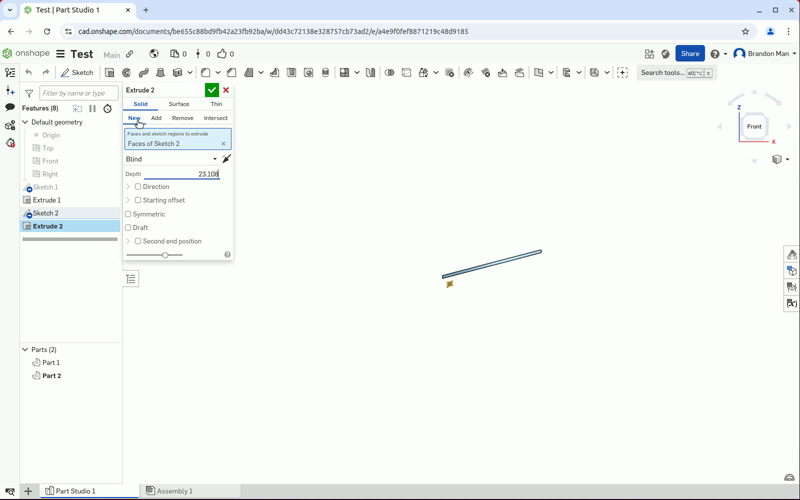
key(enter)
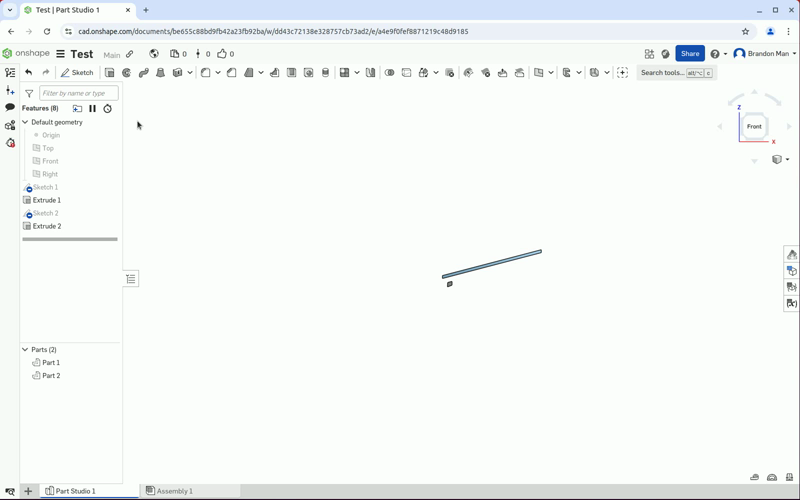
key(shift+h)
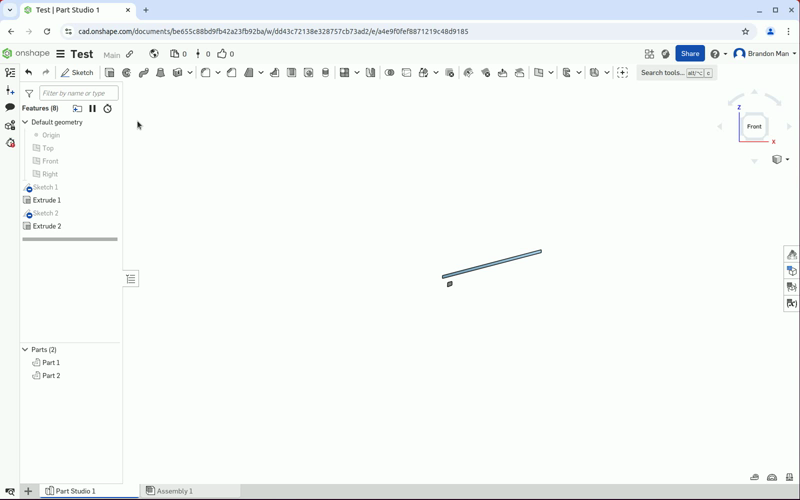
key(shift+h)
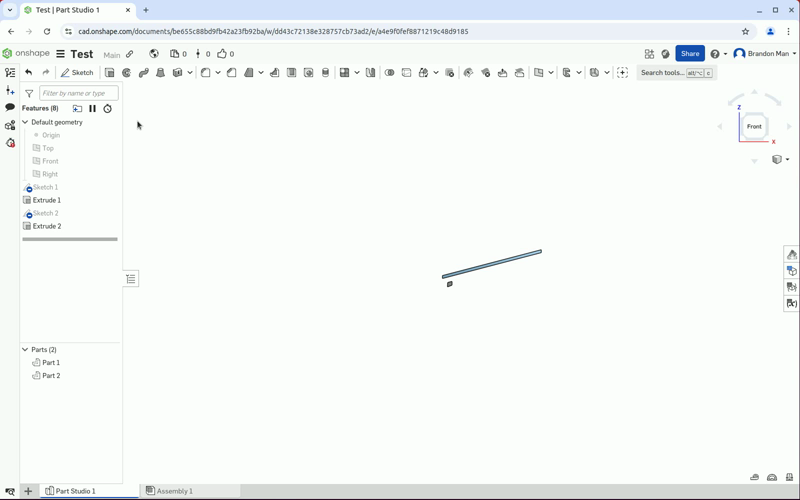
mouse_move(73, 189)
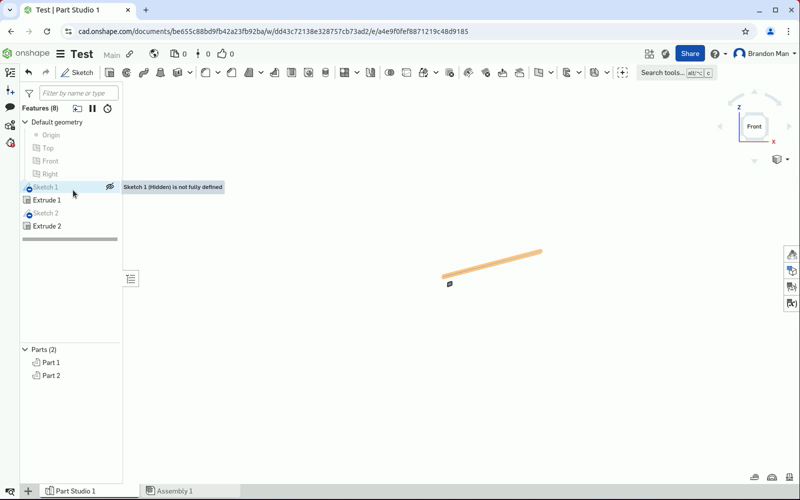
click(73, 189)
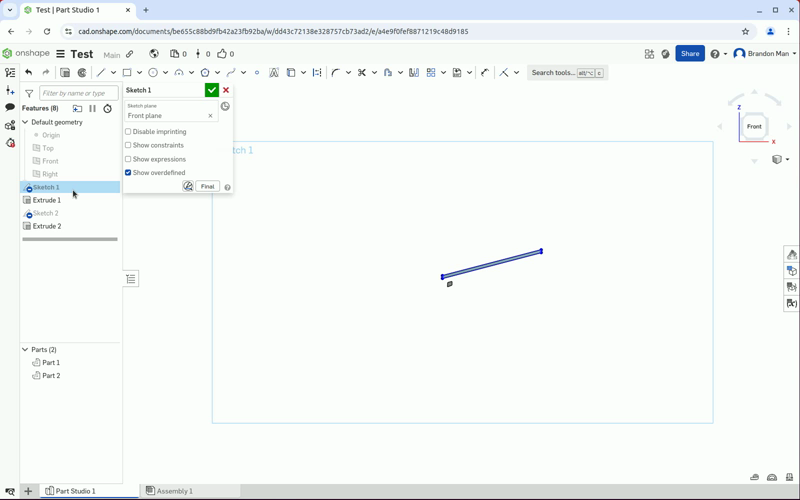
mouse_move(229, 92)
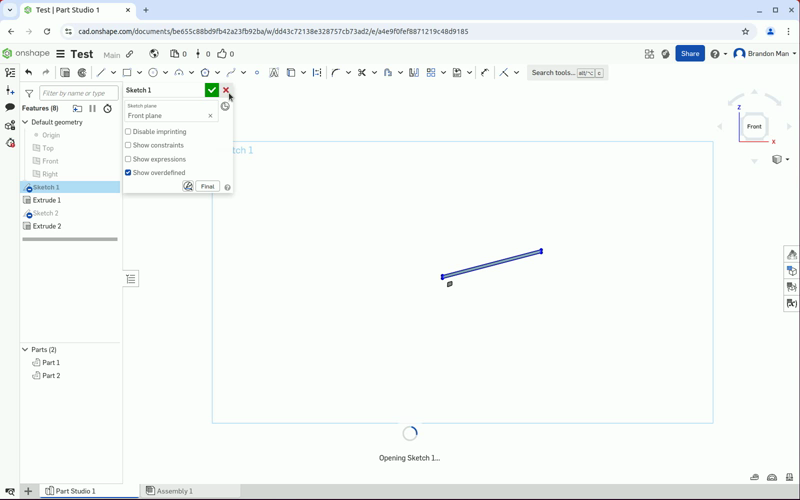
click(229, 92)
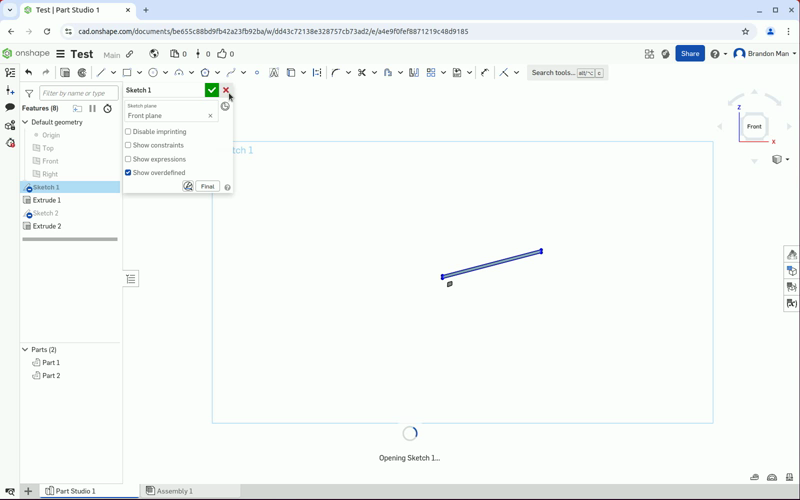
key(shift+s)
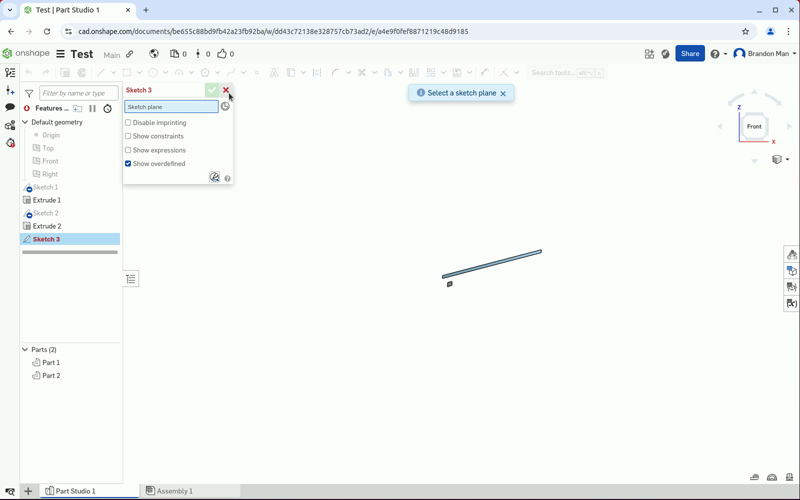
mouse_move(73, 163)
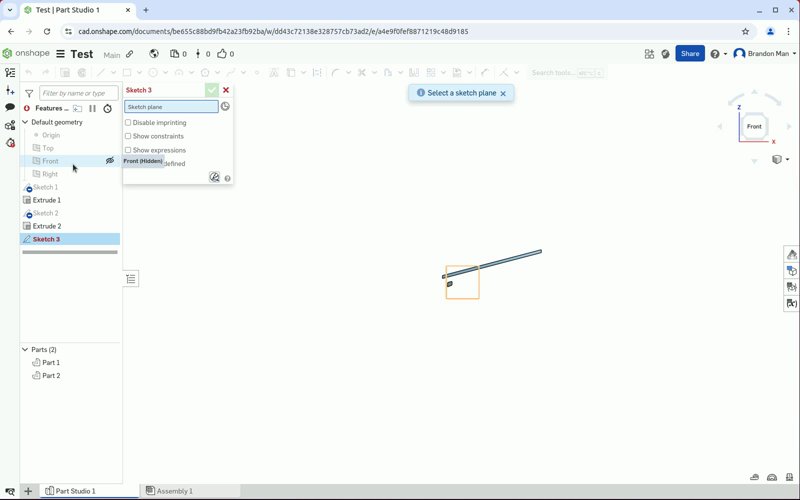
click(73, 163)
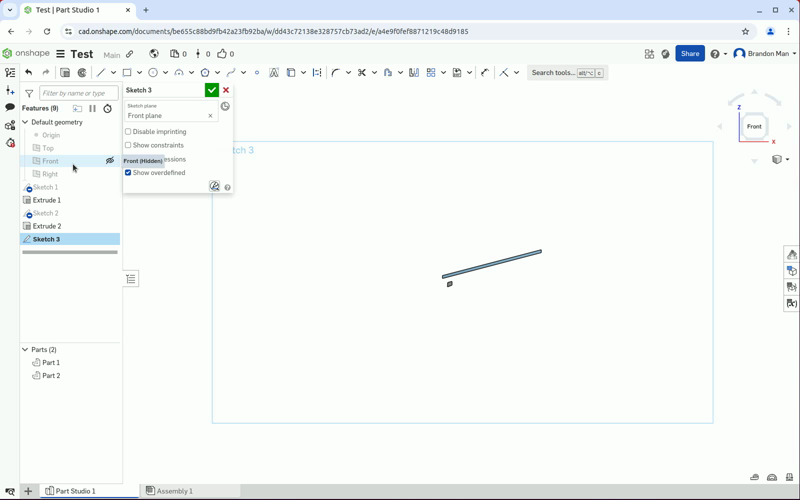
mouse_move(73, 352)
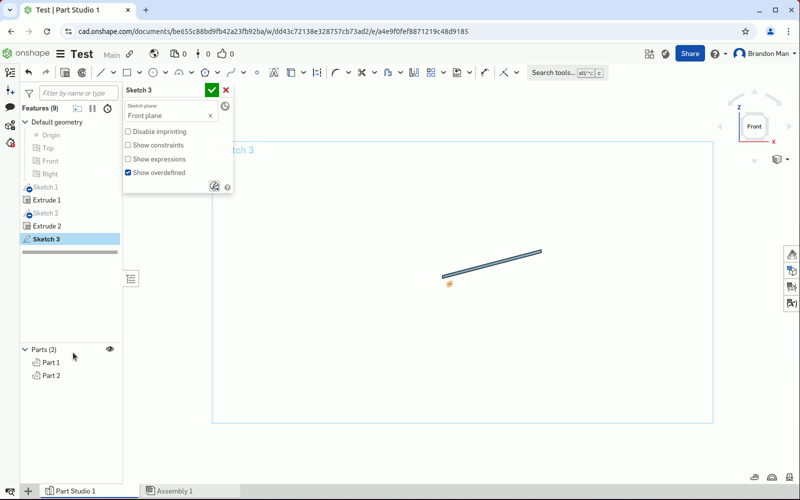
key(y)
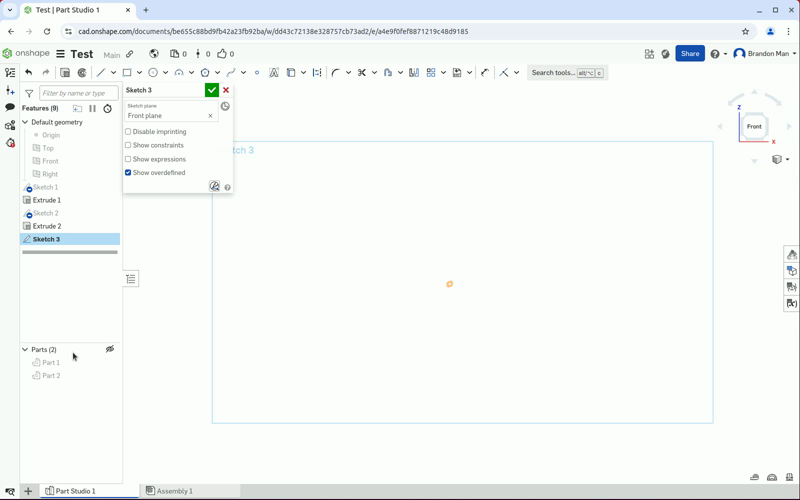
key(l)
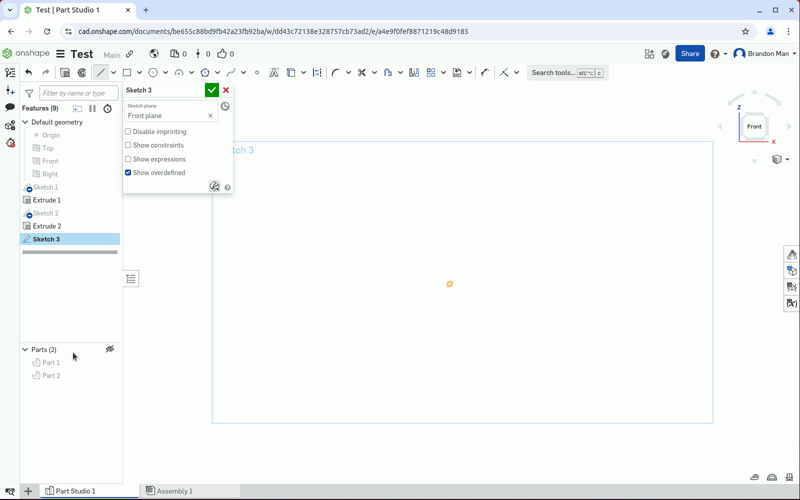
key_down(shift)
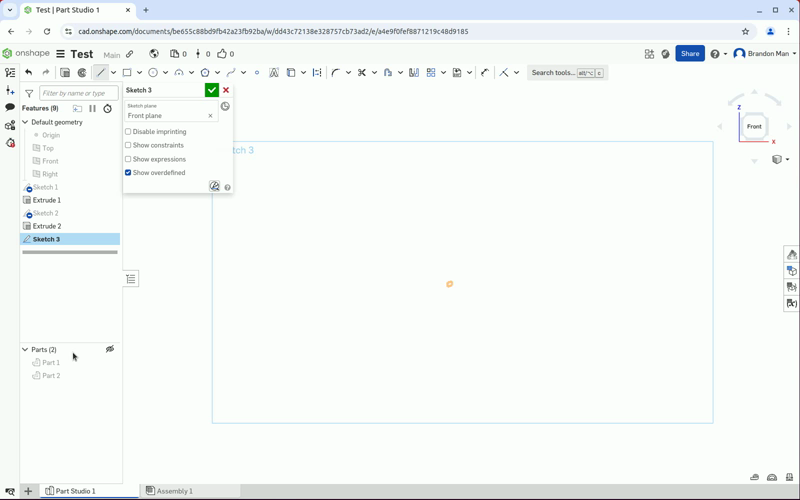
mouse_move(454, 347)
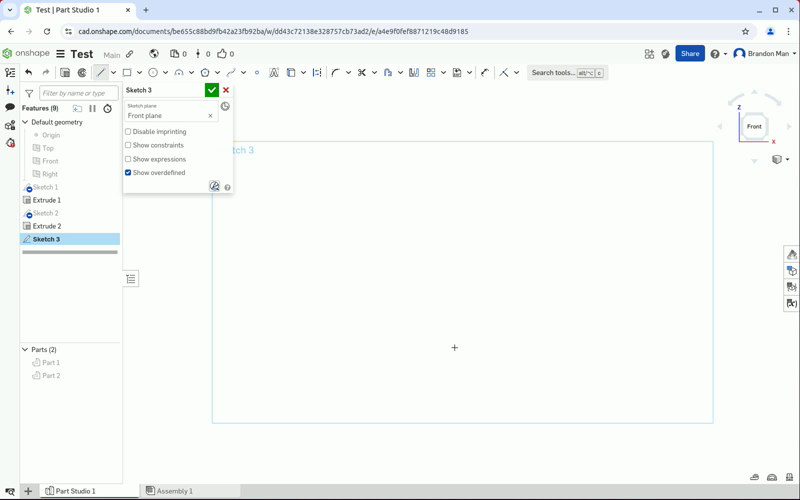
click(454, 347)
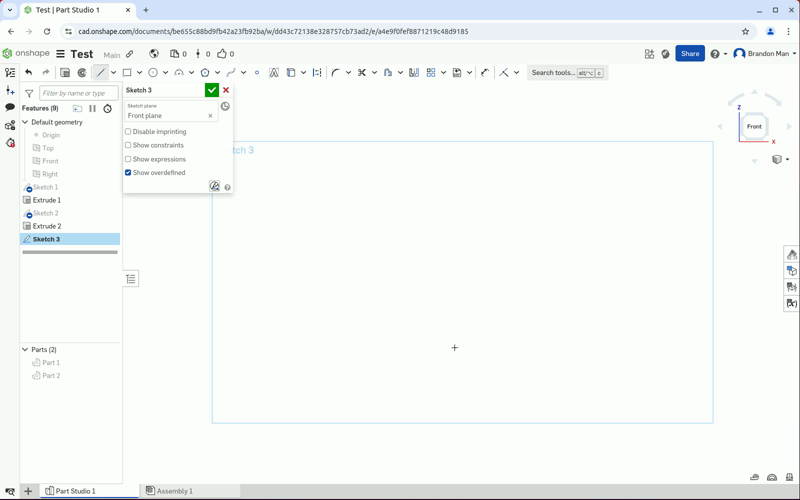
key_up(shift)
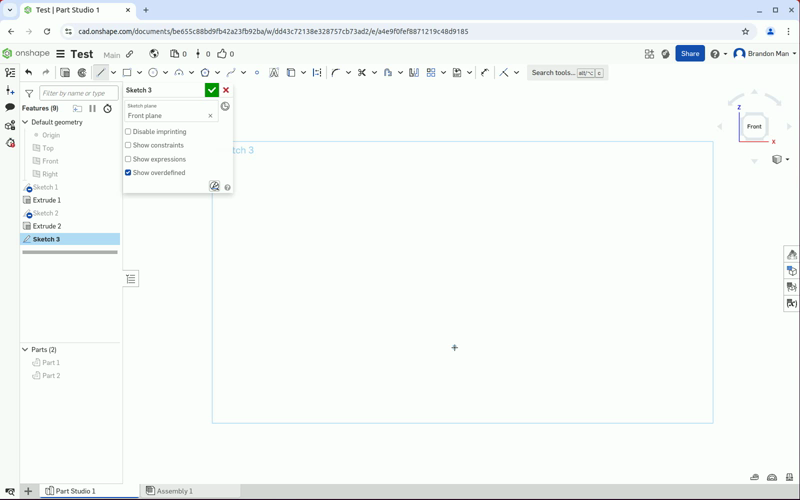
key_down(shift)
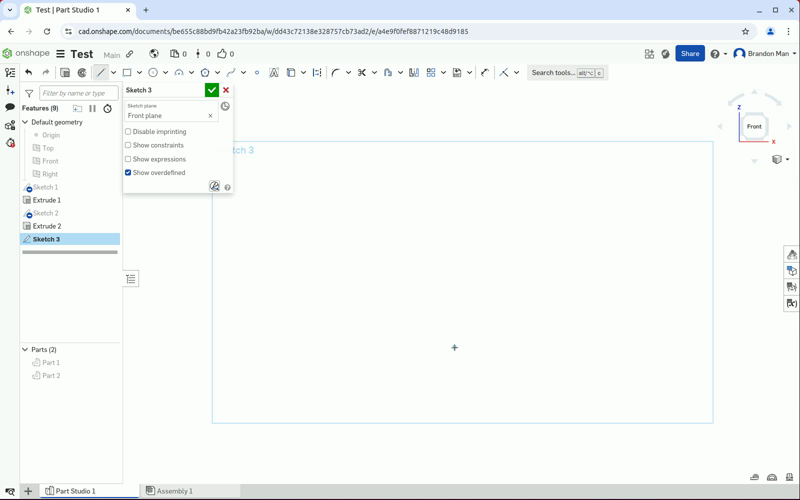
mouse_move(572, 347)
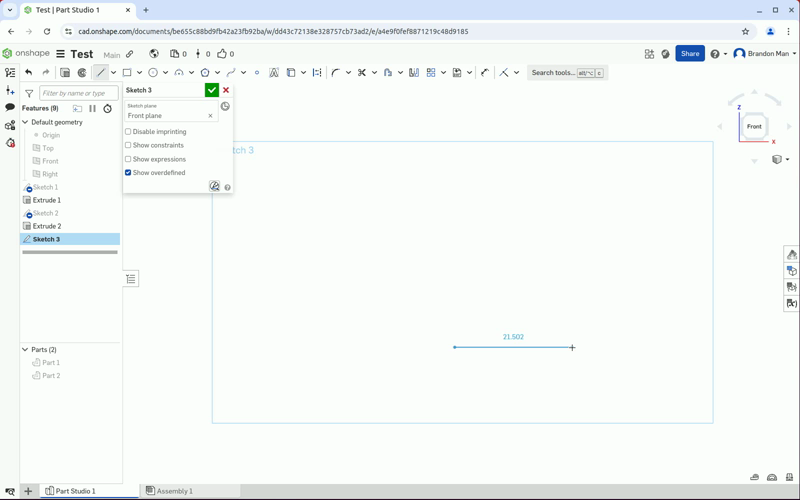
click(572, 347)
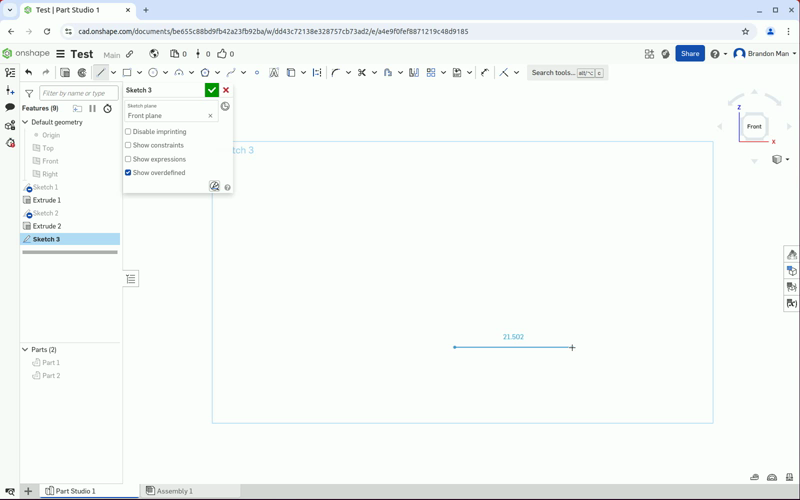
key_up(shift)
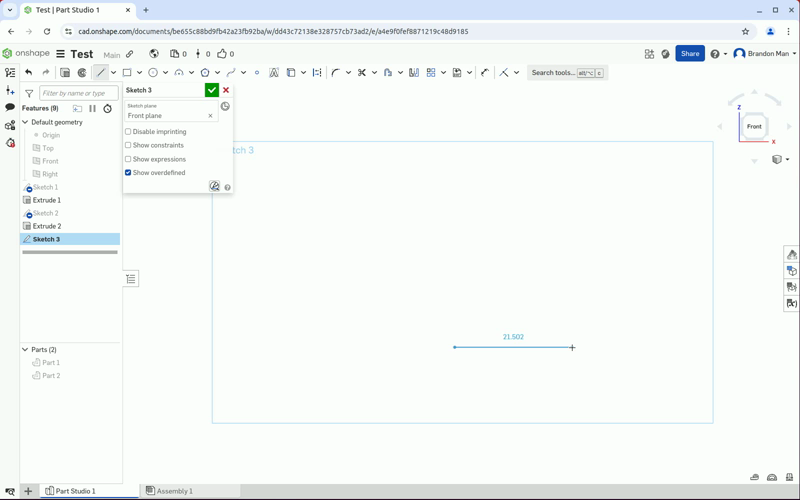
key_down(shift)
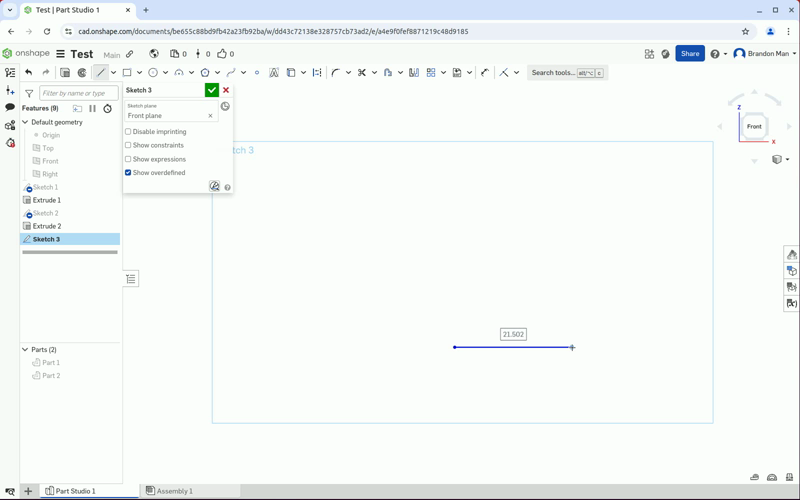
mouse_move(572, 257)
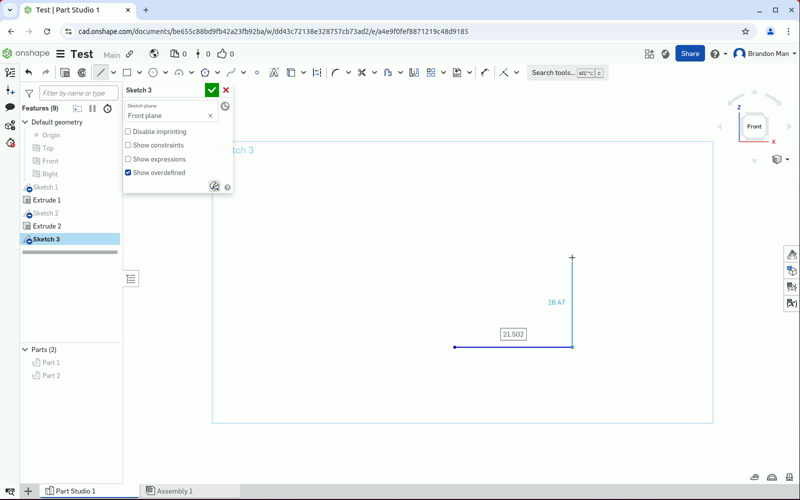
click(572, 257)
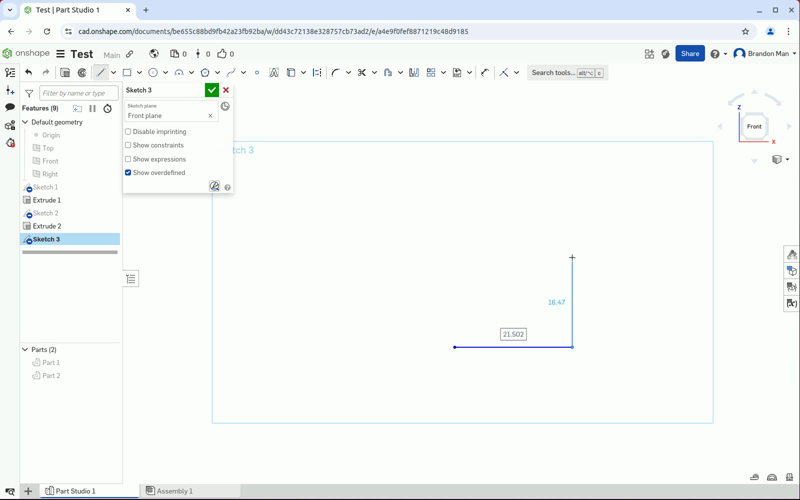
key_up(shift)
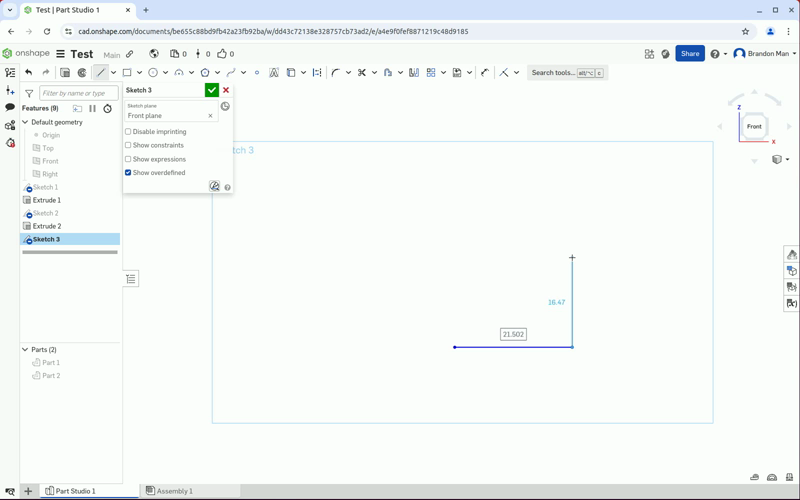
key_down(shift)
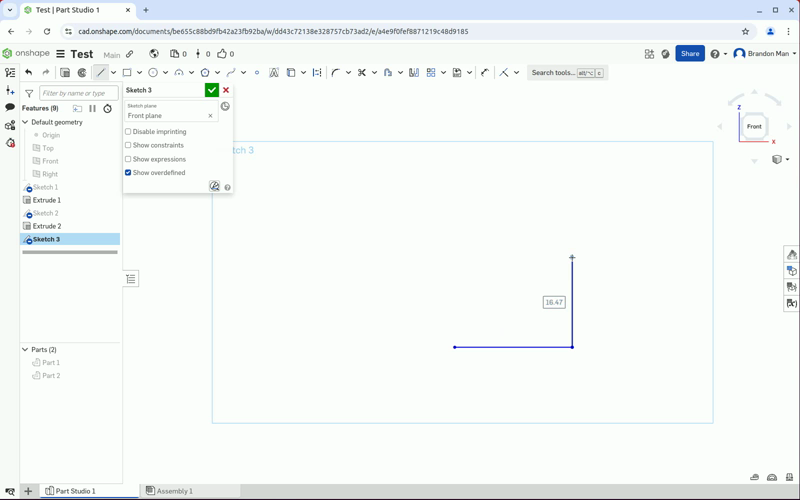
mouse_move(454, 257)
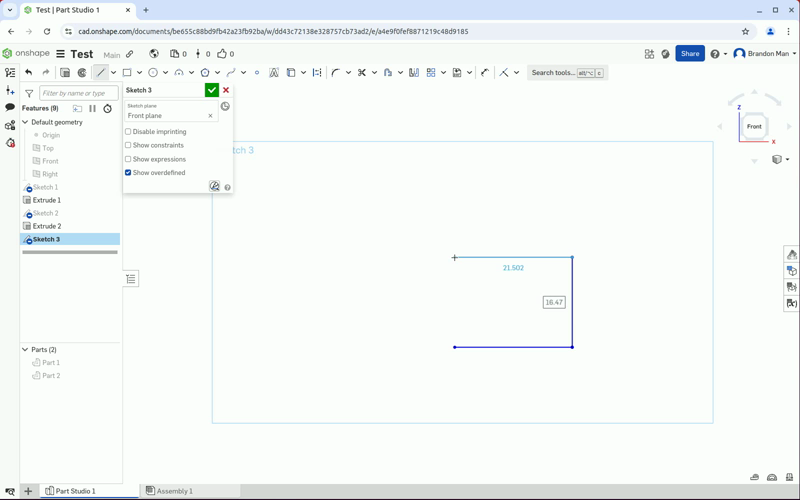
click(454, 257)
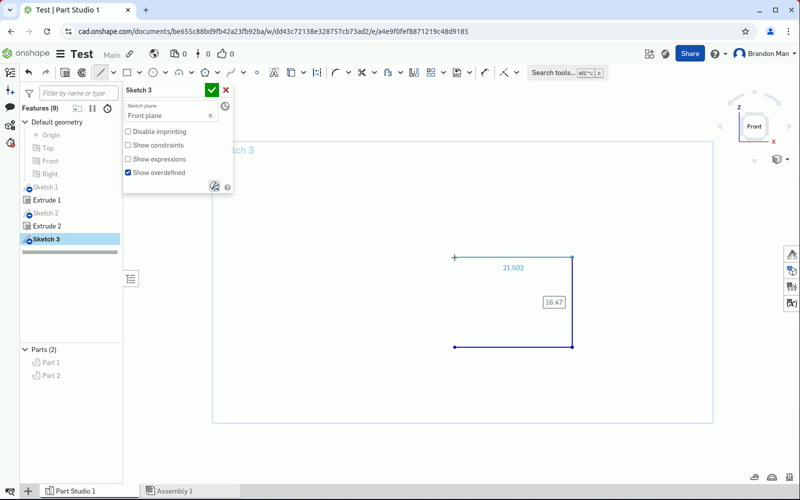
key_up(shift)
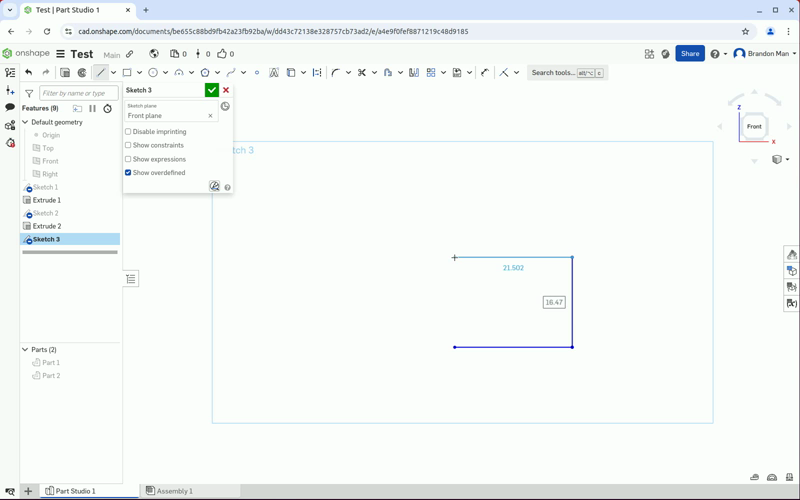
key_down(shift)
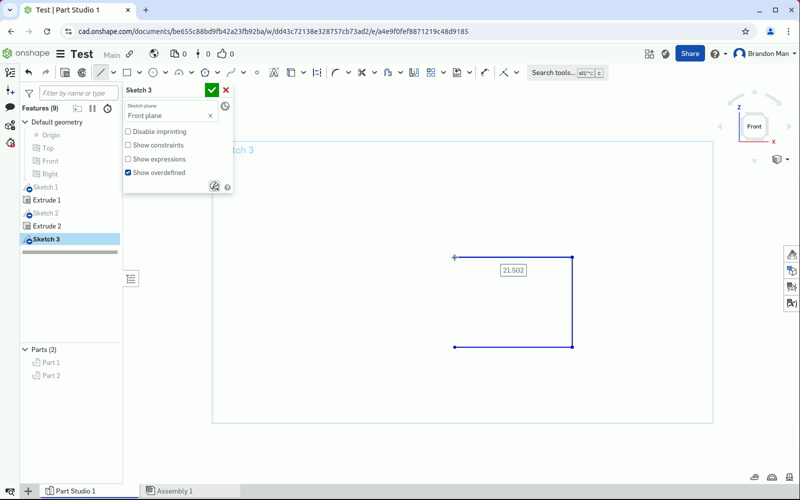
mouse_move(454, 347)
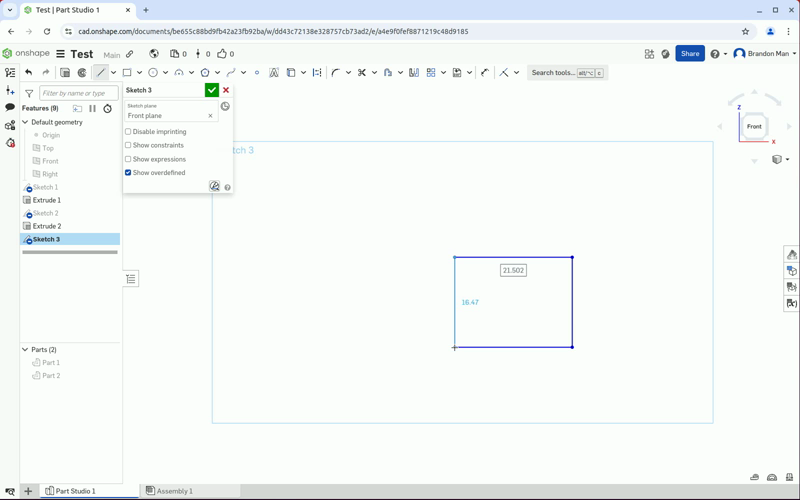
key_up(shift)
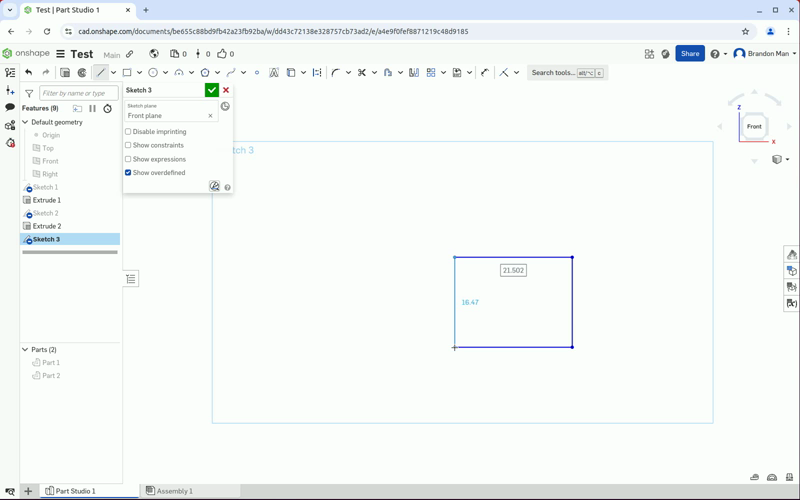
click(454, 347)
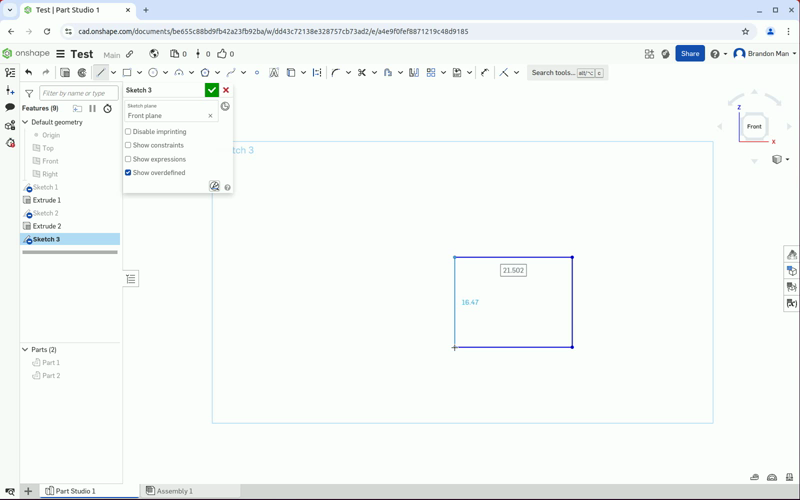
key(esc)
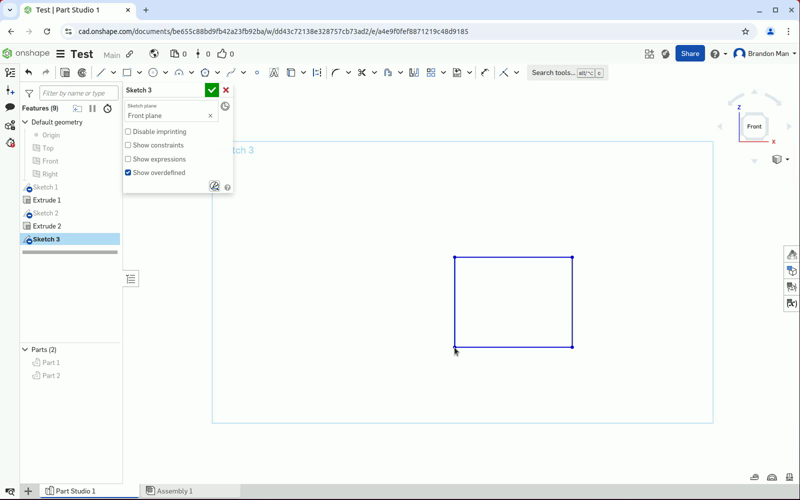
mouse_move(511, 276)
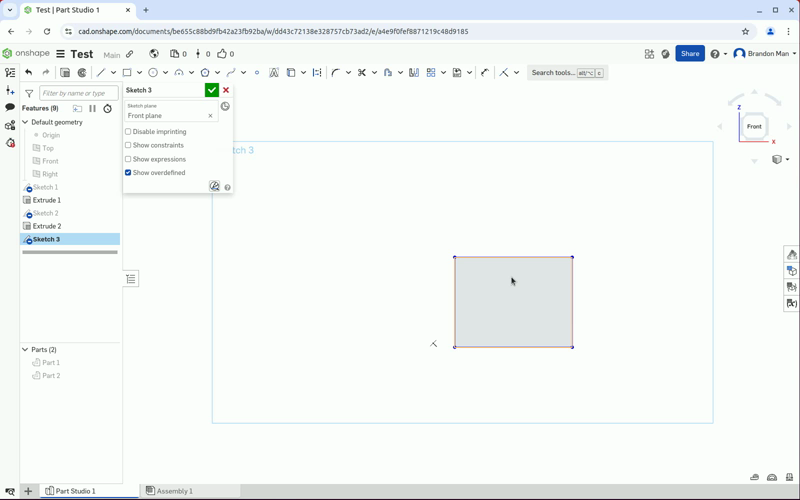
click(511, 276)
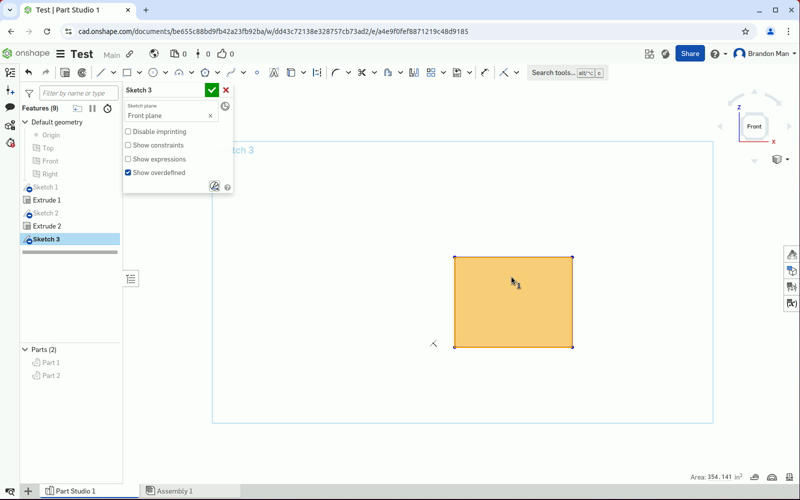
mouse_move(73, 352)
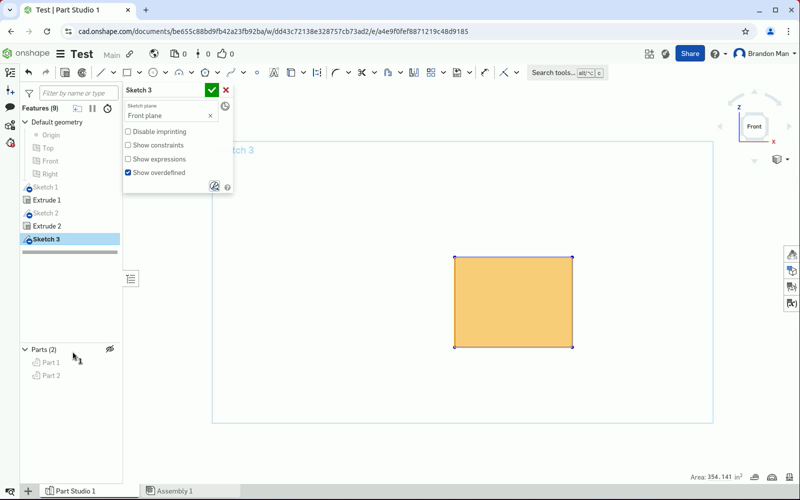
key(shift+y)
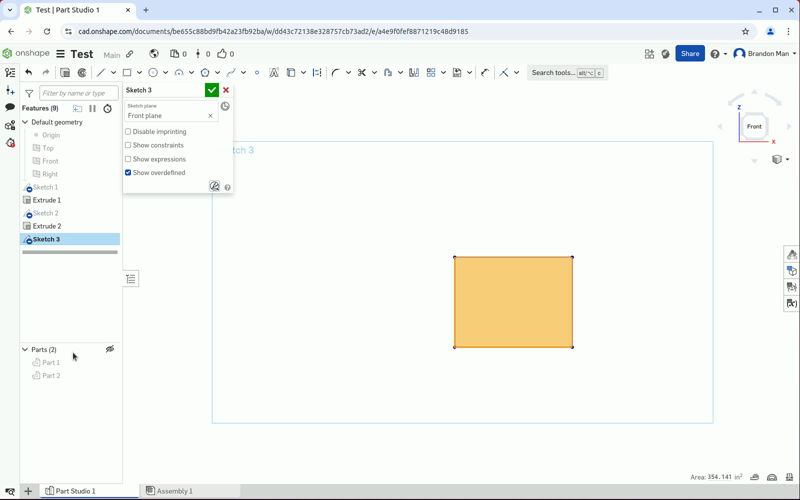
key(shift+e)
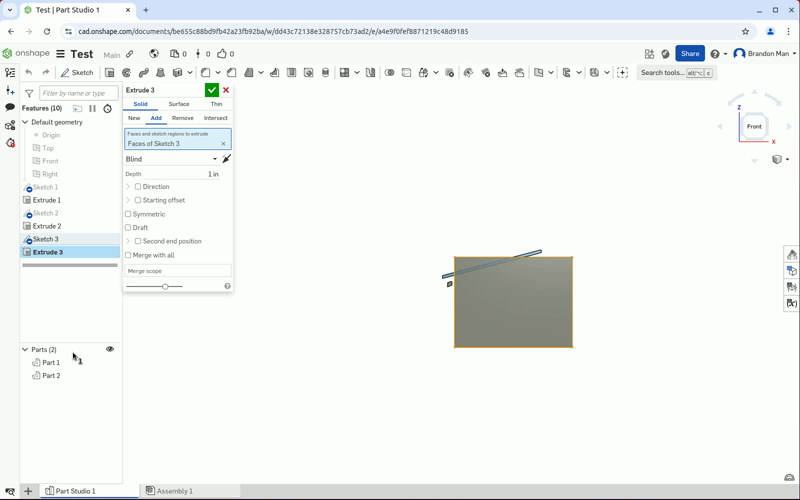
mouse_move(143, 106)
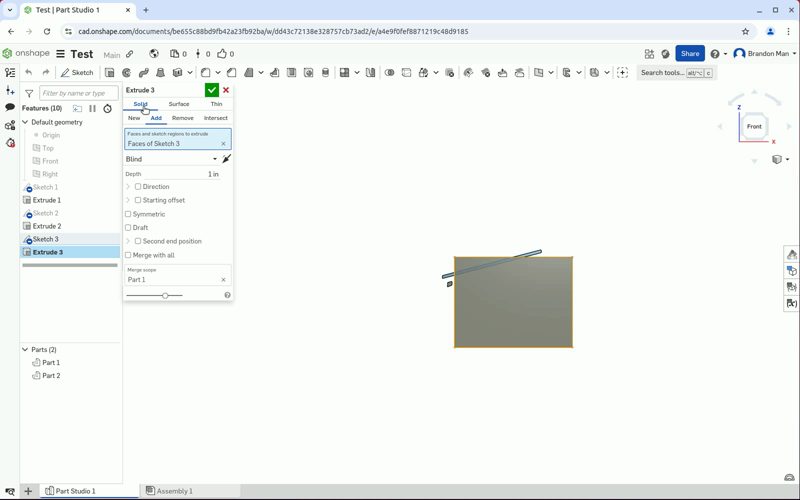
click(143, 106)
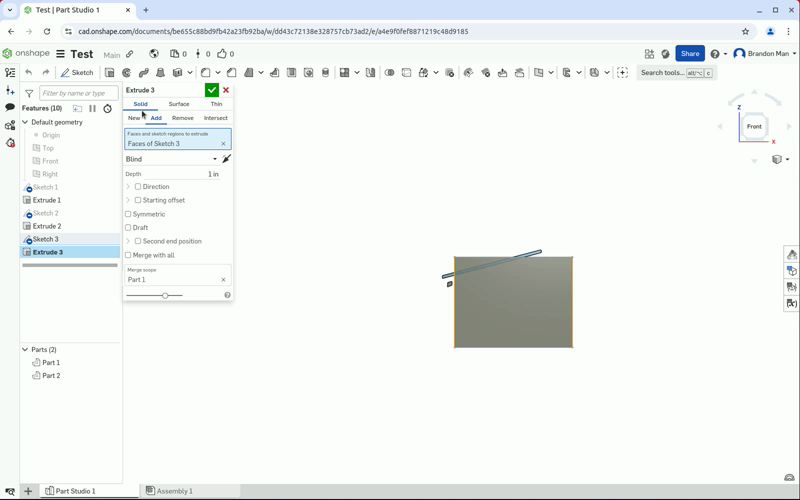
mouse_move(137, 120)
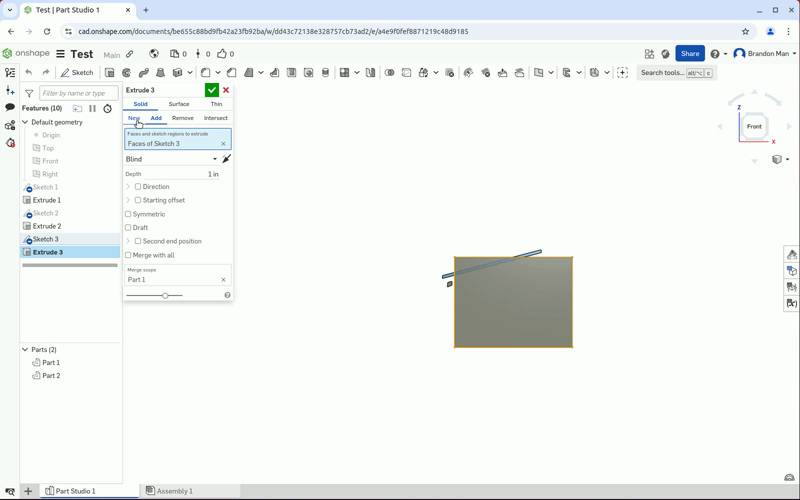
click(137, 120)
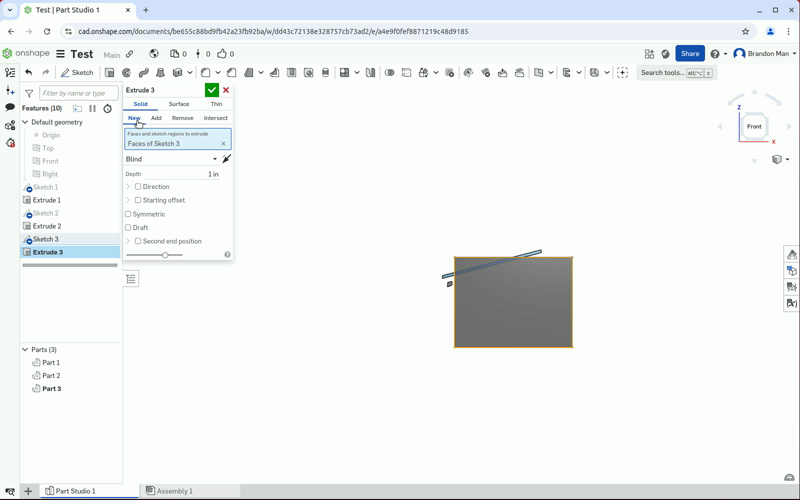
key(tab, 4)
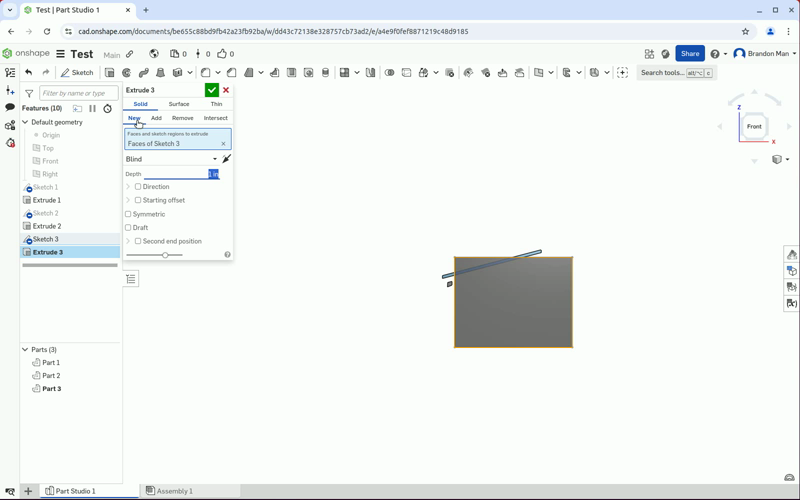
text(0.241)
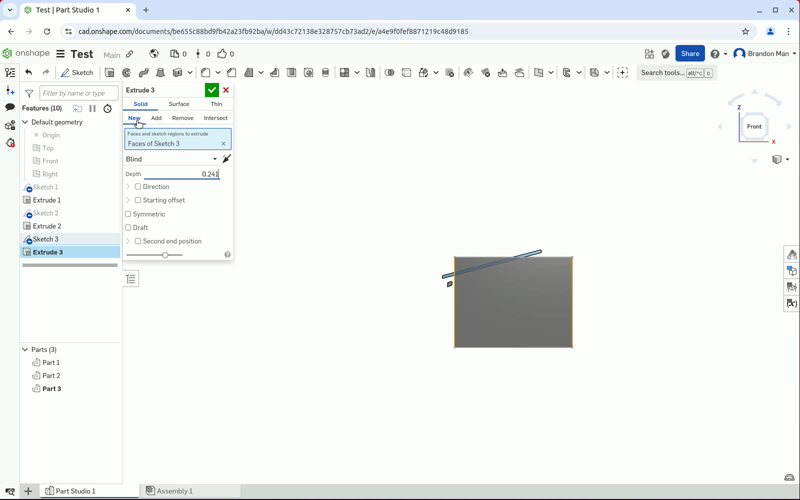
key(enter)
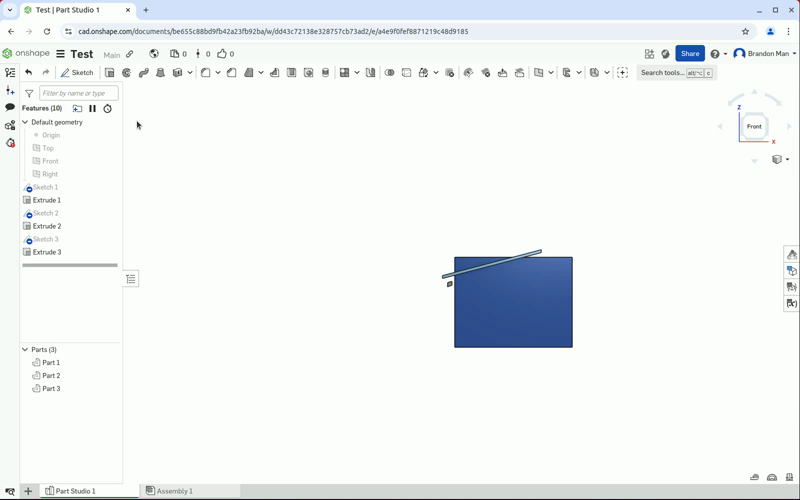
key(shift+h)
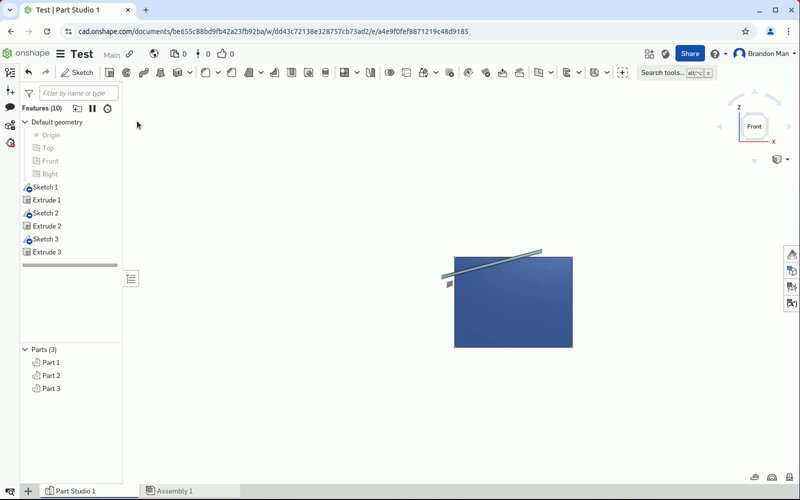
key(shift+h)
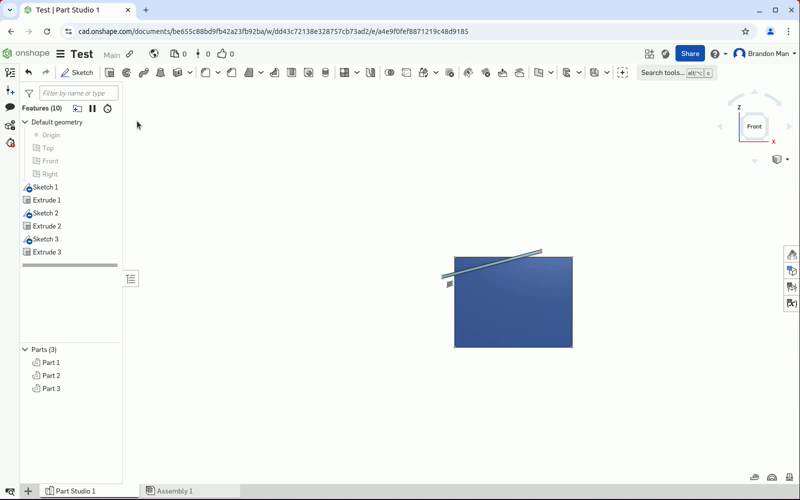
key(shift+7)
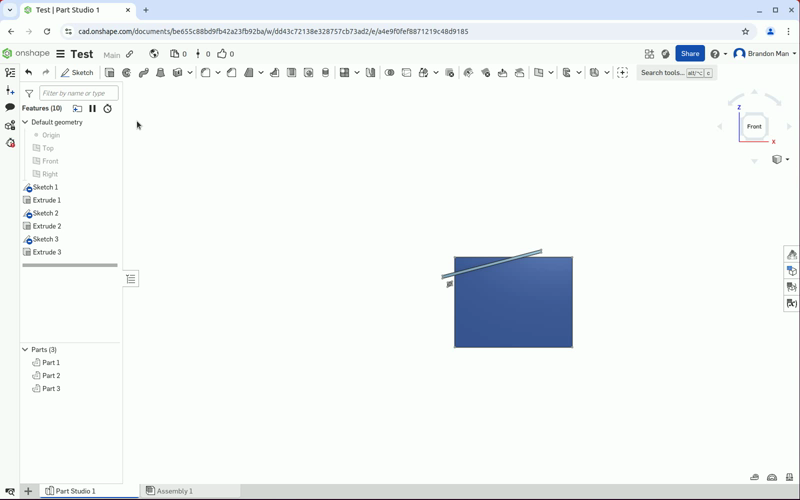
key(left, 2)
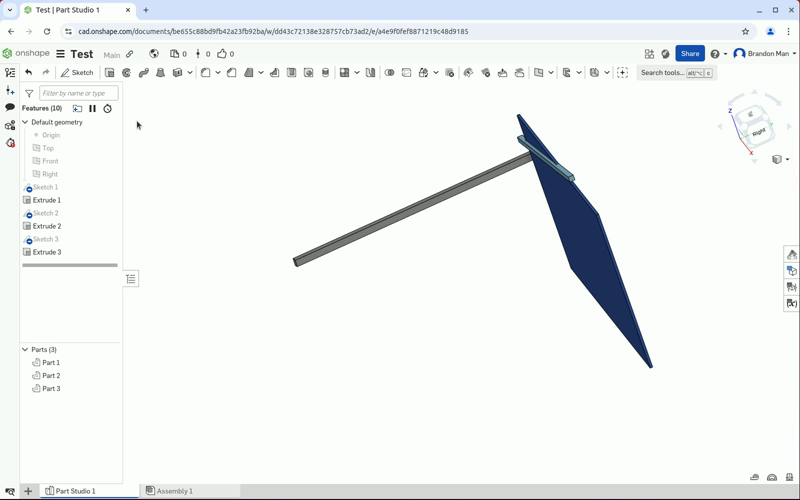
key(down, 2)
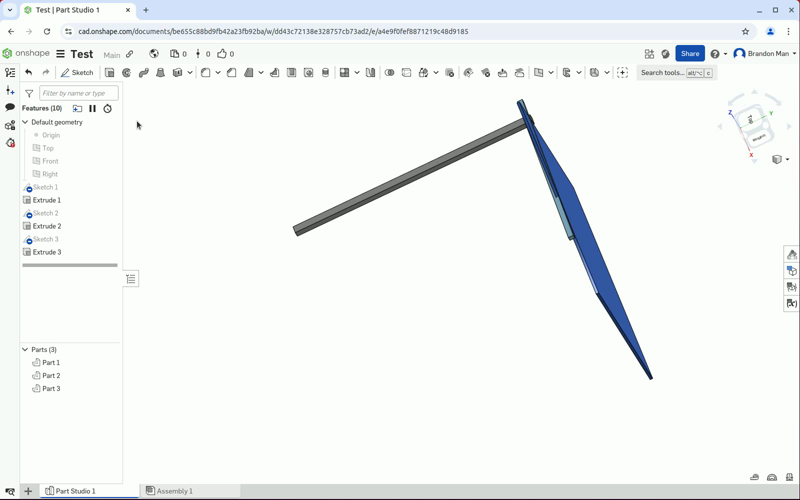
key(up, 2)
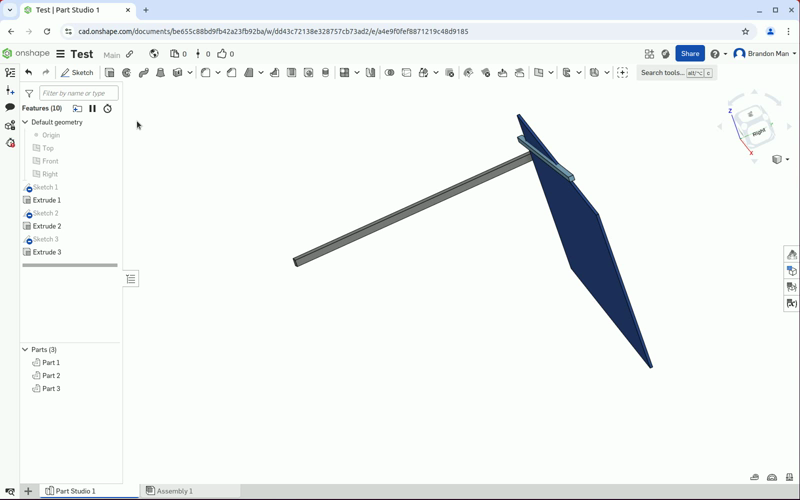
key(right, 2)
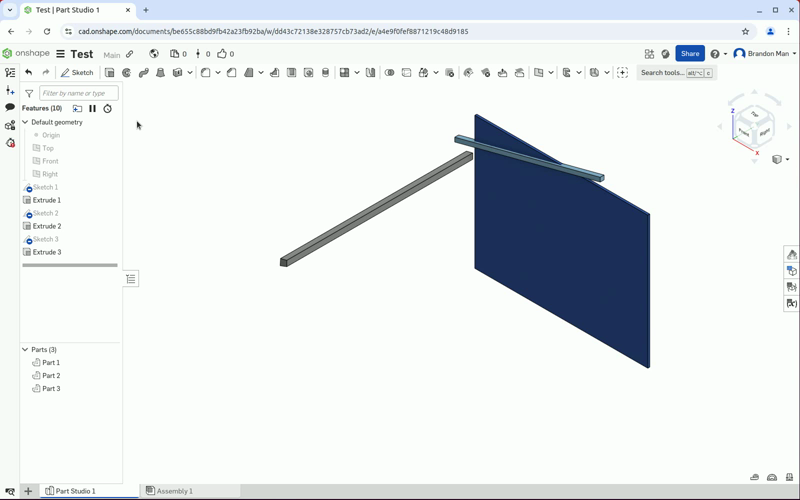
mouse_move(73, 189)
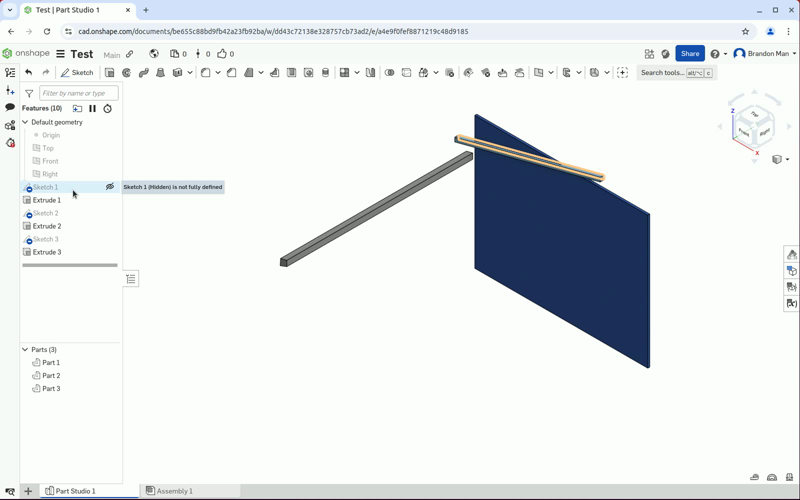
click(73, 189)